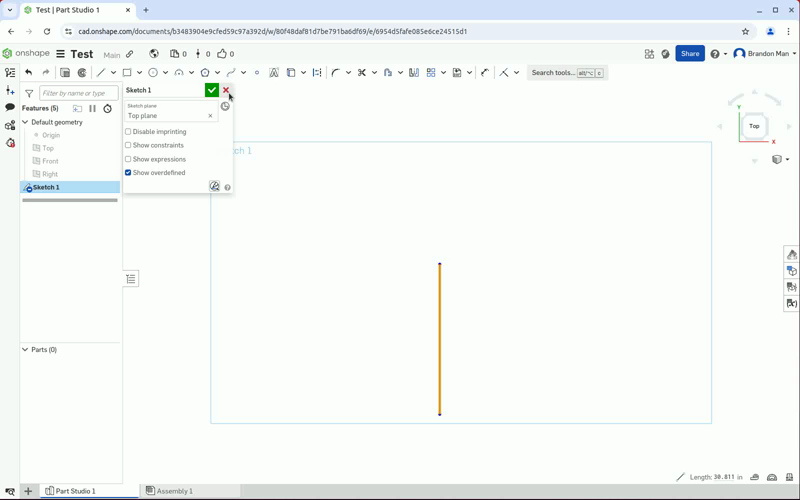
key(shift+h)
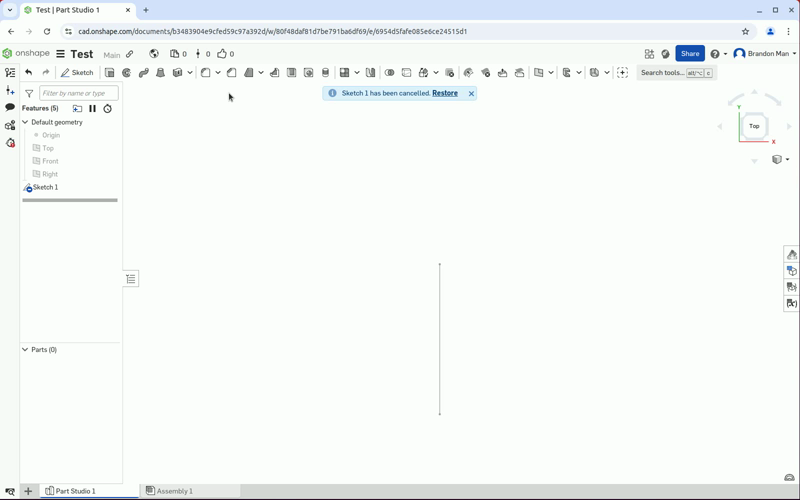
mouse_move(73, 352)
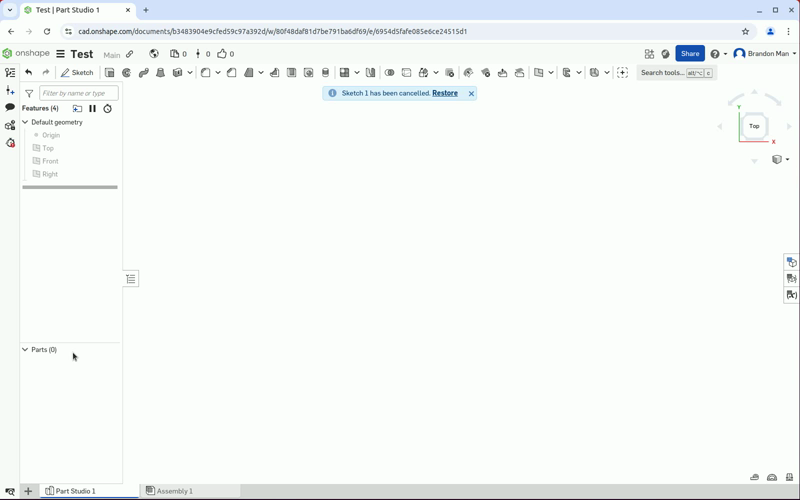
key(y)
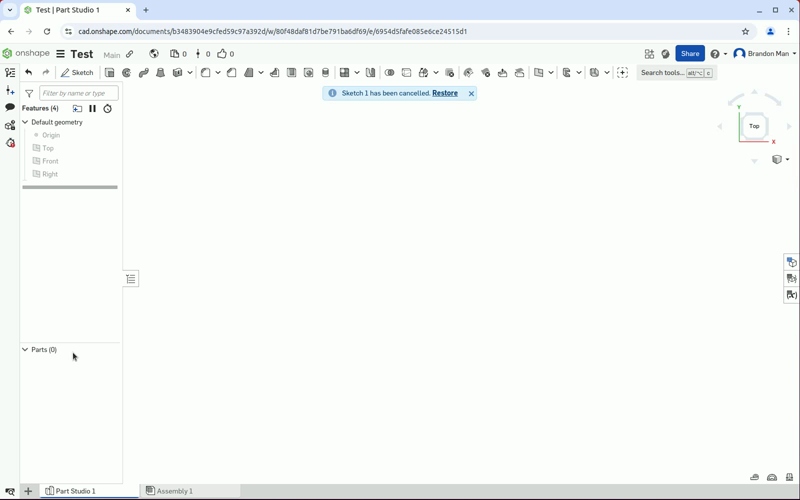
key(shift+p)
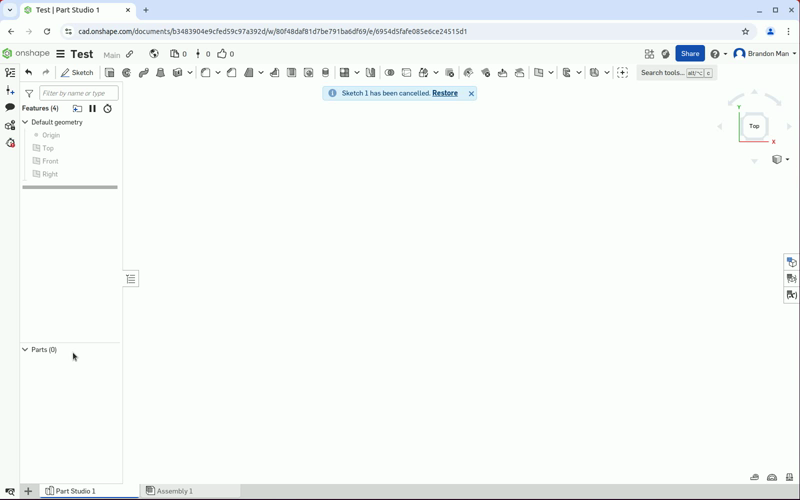
key(space)
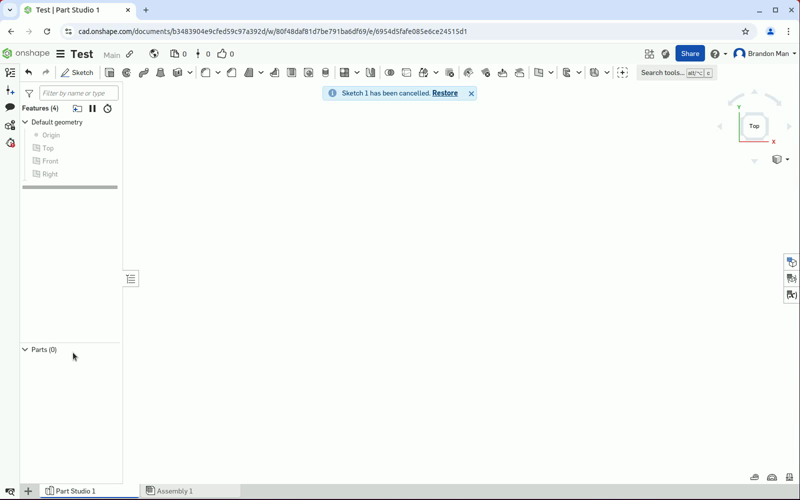
key_down(shift)
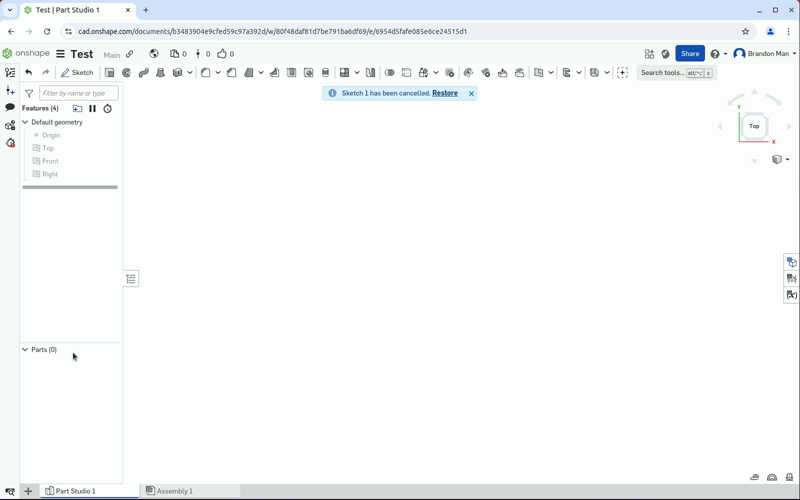
key(up)
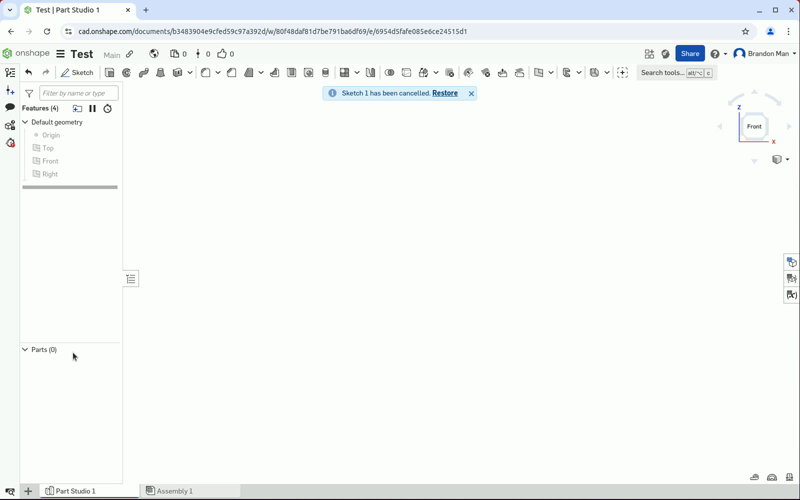
key_up(shift)
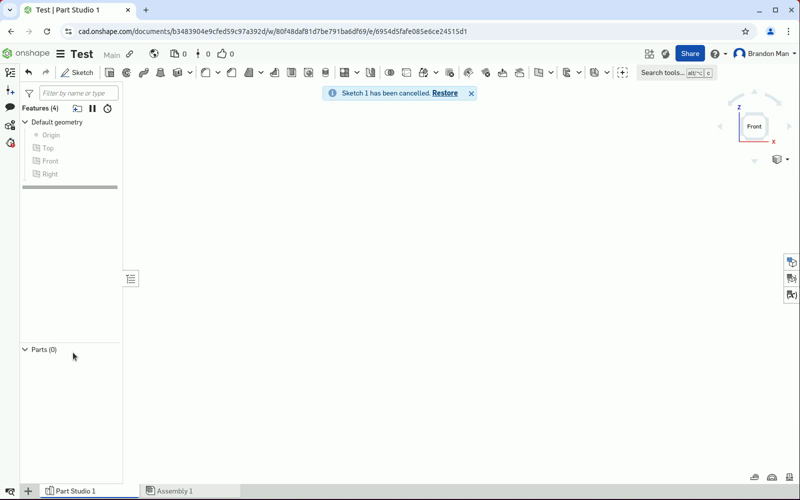
key(space)
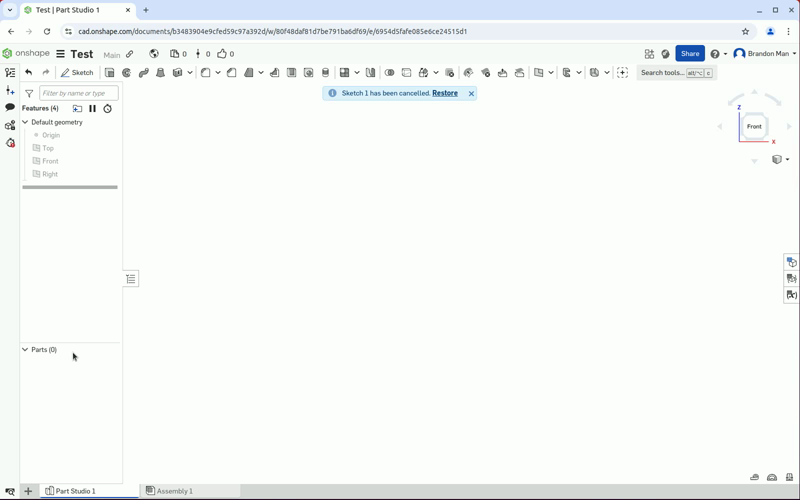
key_down(shift)
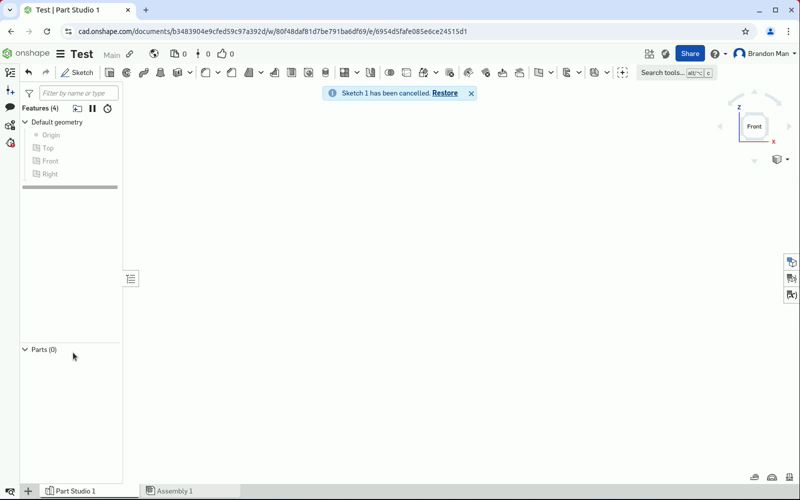
key(left)
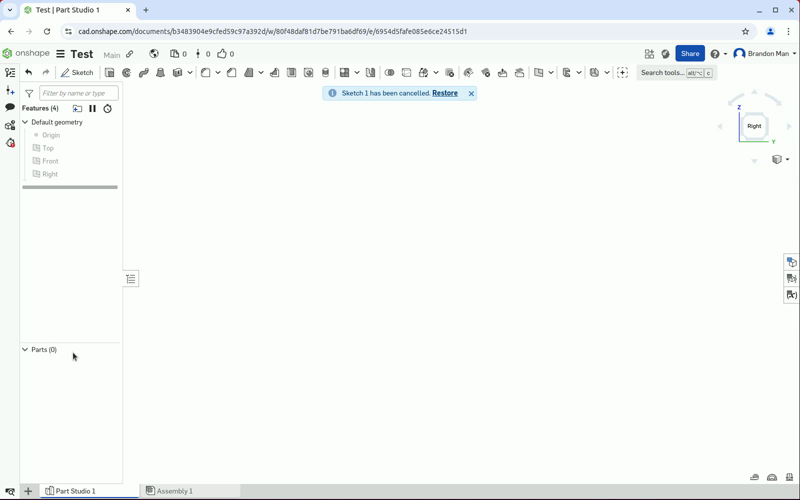
key_up(shift)
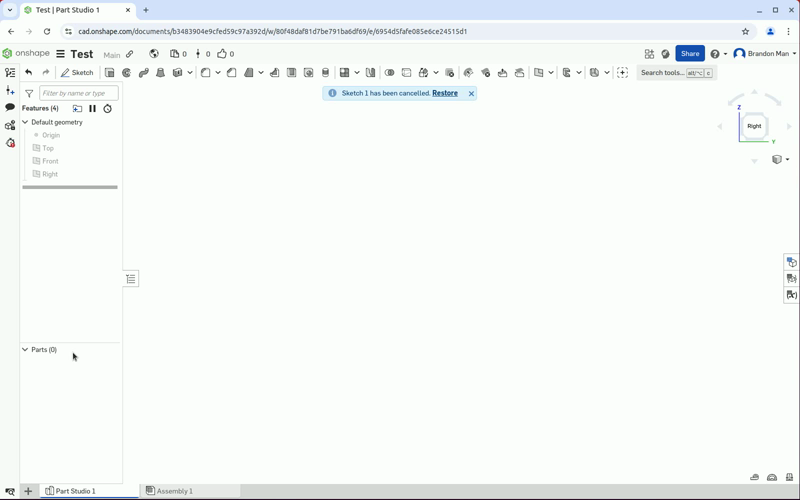
mouse_move(73, 352)
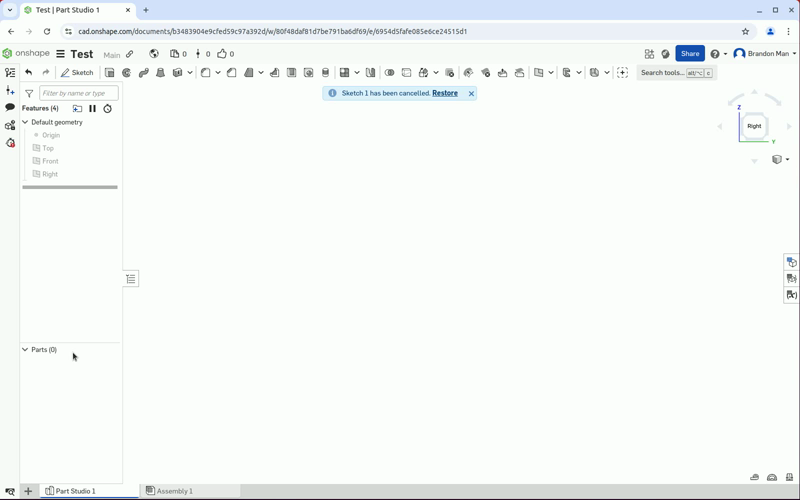
key(shift+y)
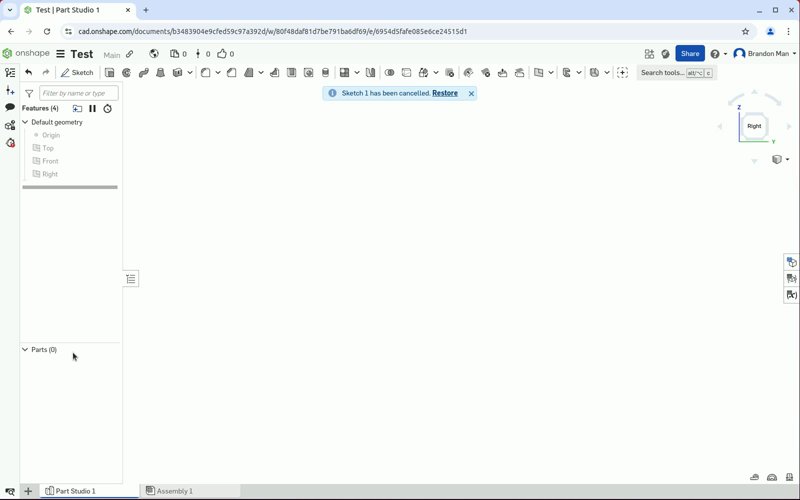
key(shift+s)
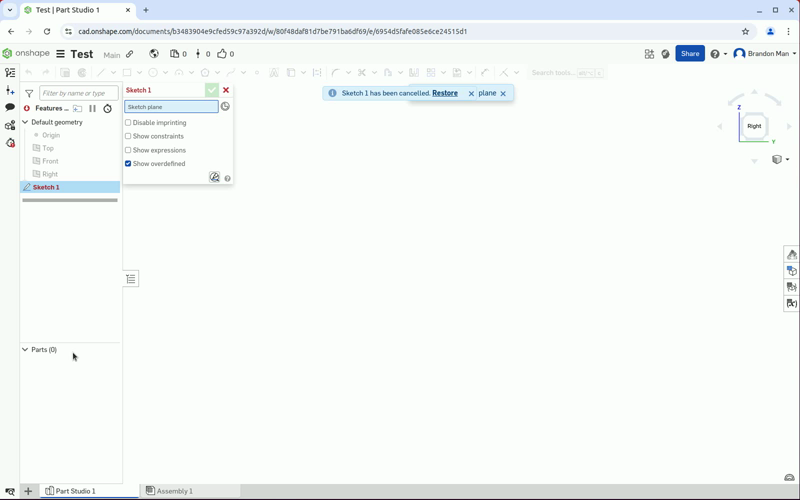
mouse_move(73, 176)
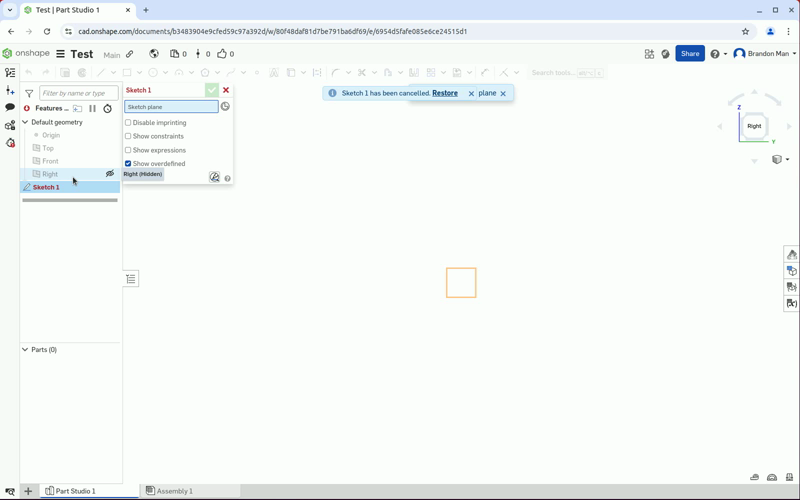
click(73, 176)
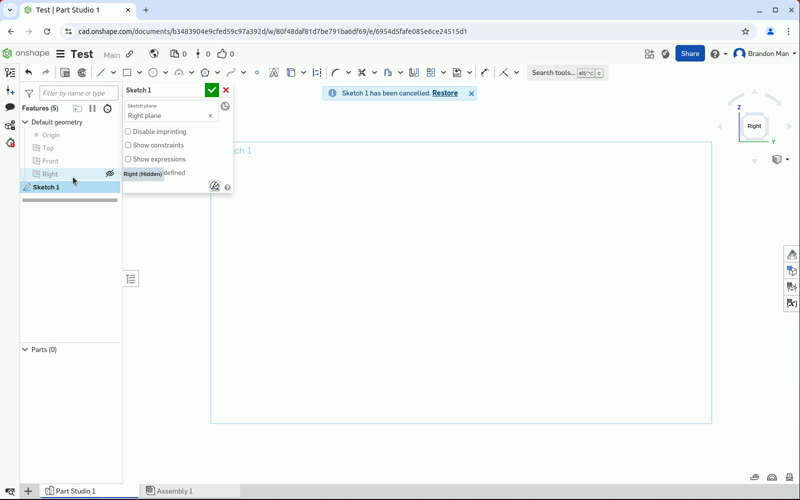
mouse_move(73, 352)
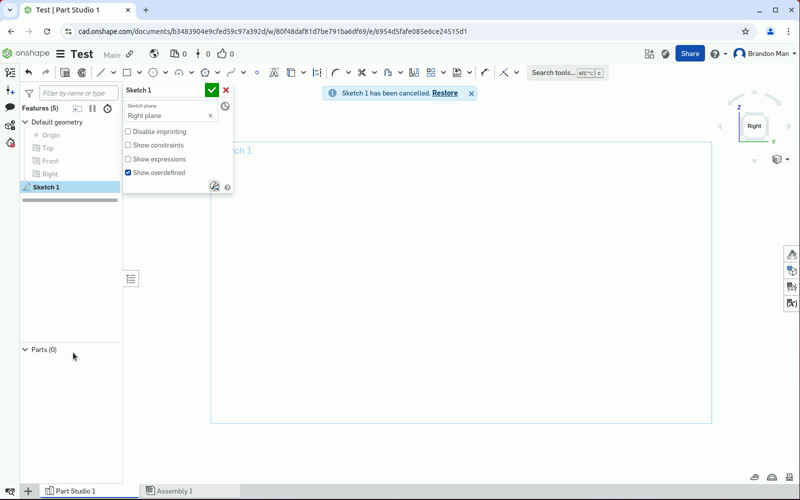
key(y)
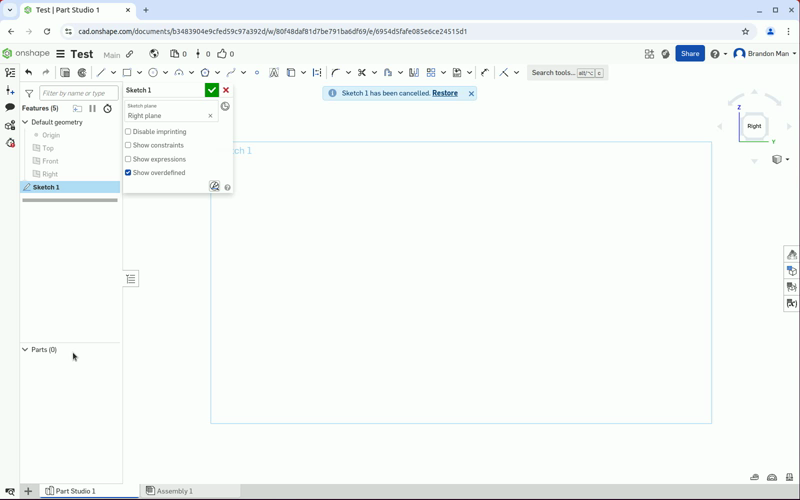
key(l)
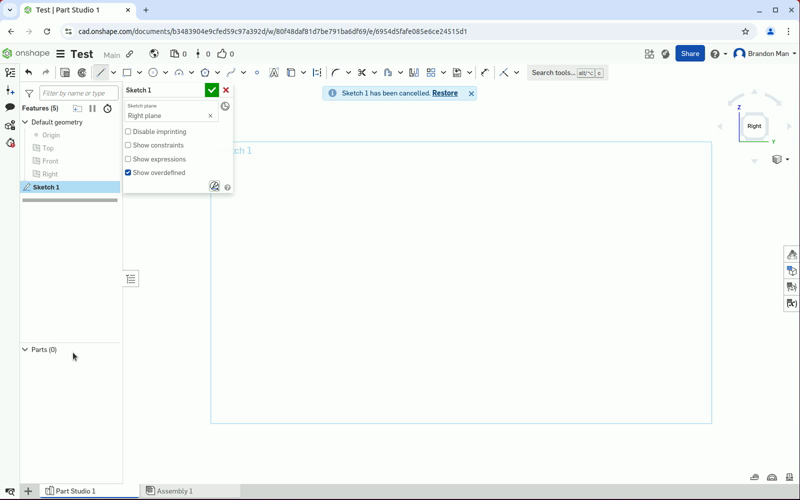
key_down(shift)
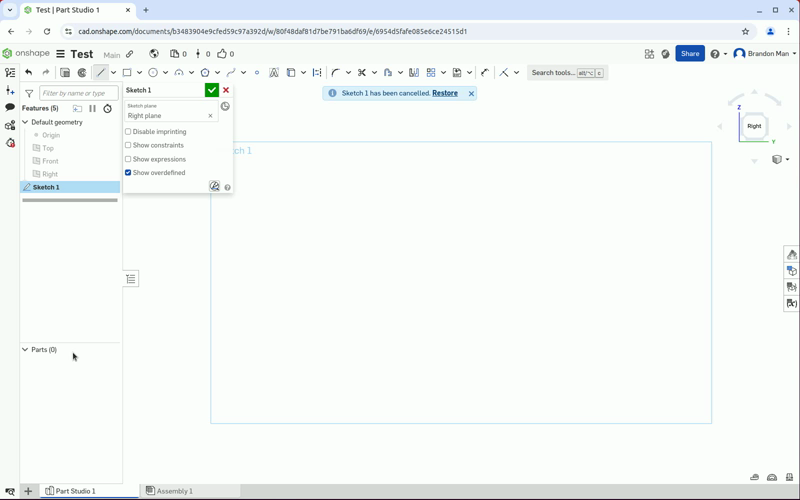
mouse_move(434, 395)
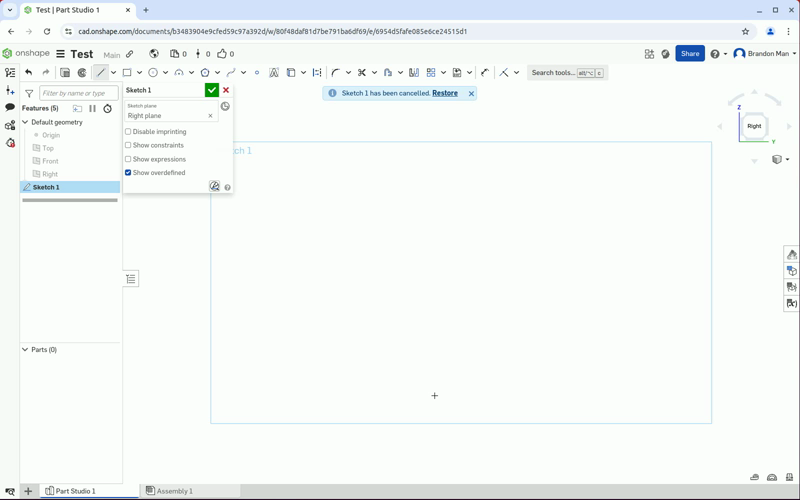
click(434, 395)
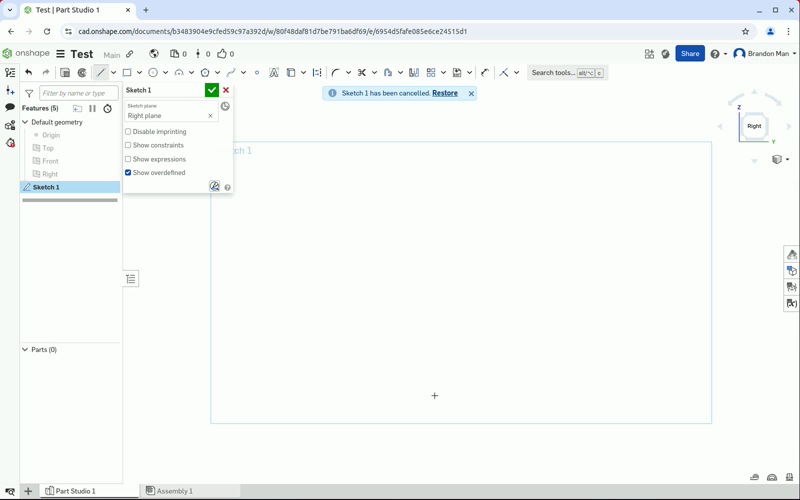
key_up(shift)
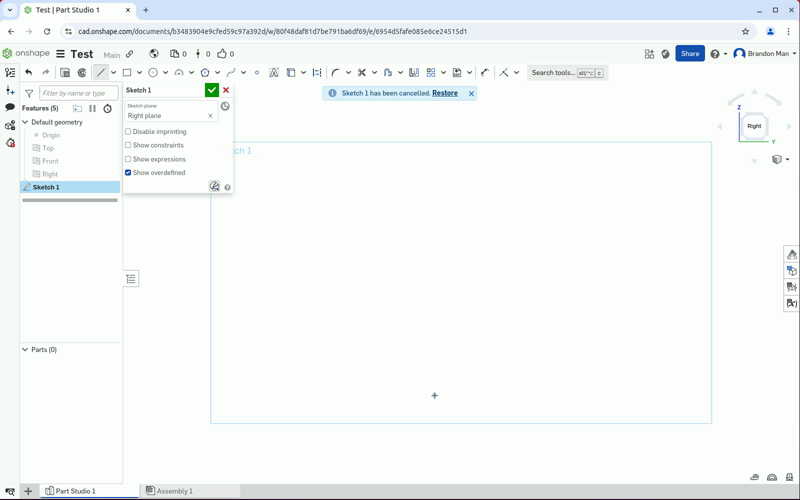
key_down(shift)
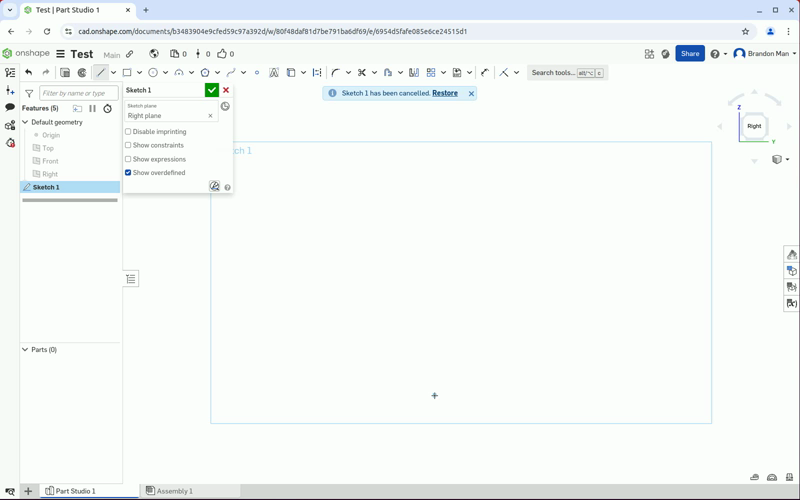
mouse_move(464, 395)
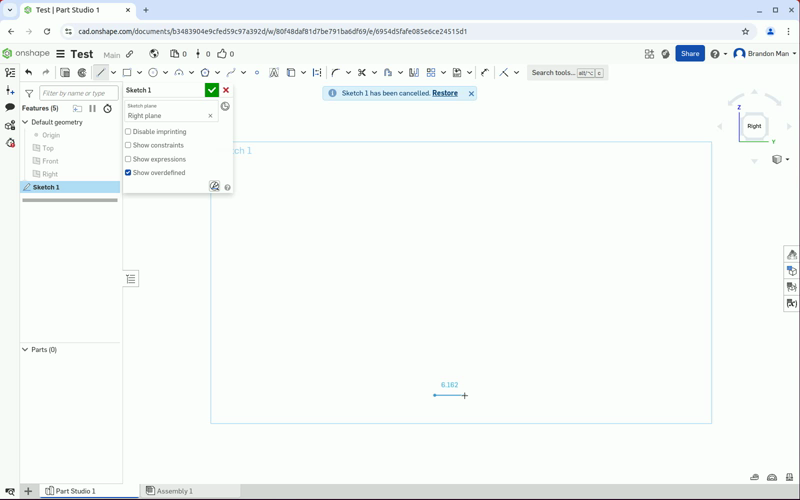
mouse_move(488, 395)
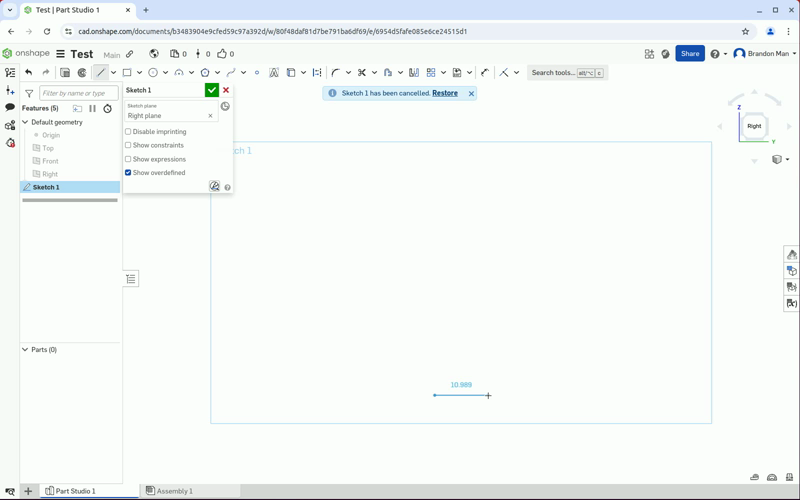
click(488, 395)
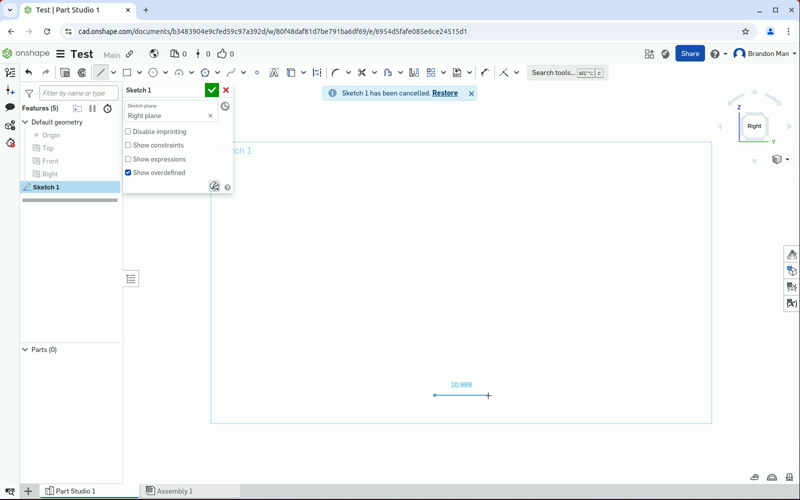
key_up(shift)
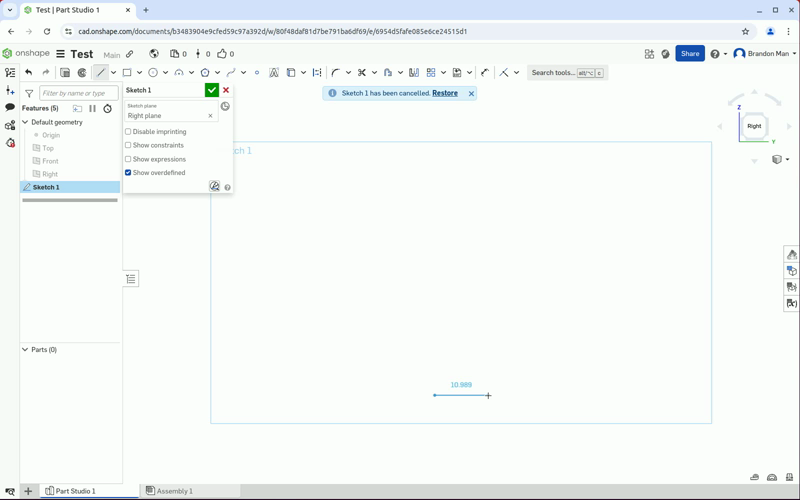
key_down(shift)
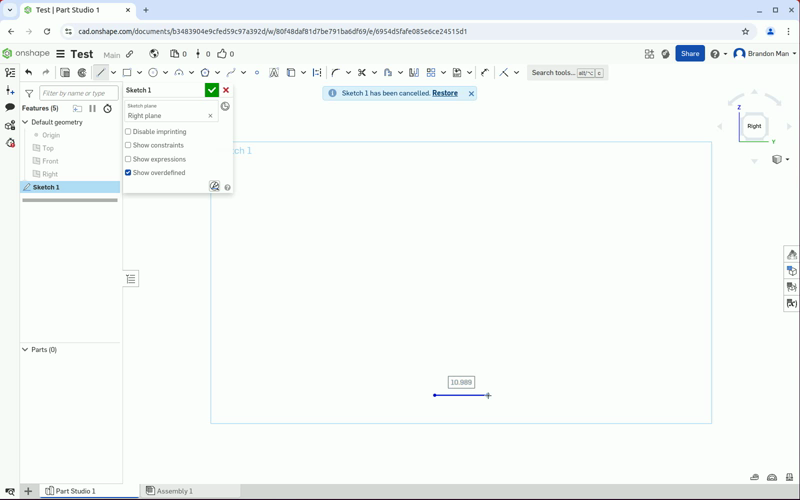
mouse_move(518, 395)
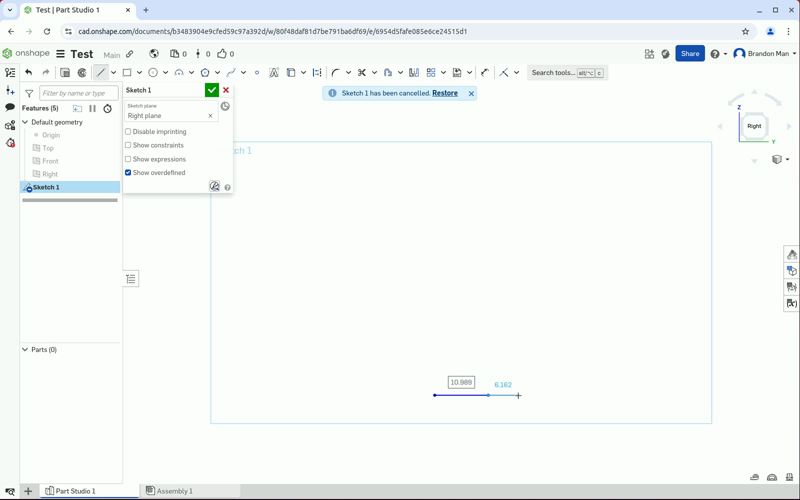
mouse_move(488, 387)
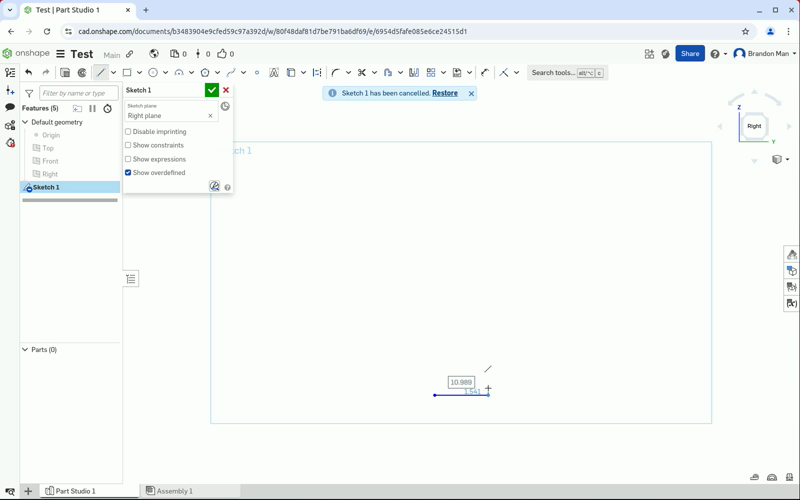
click(488, 387)
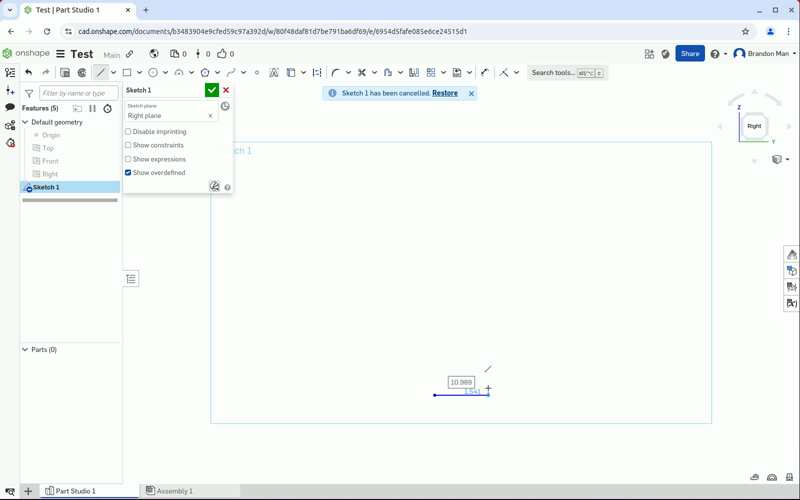
key_up(shift)
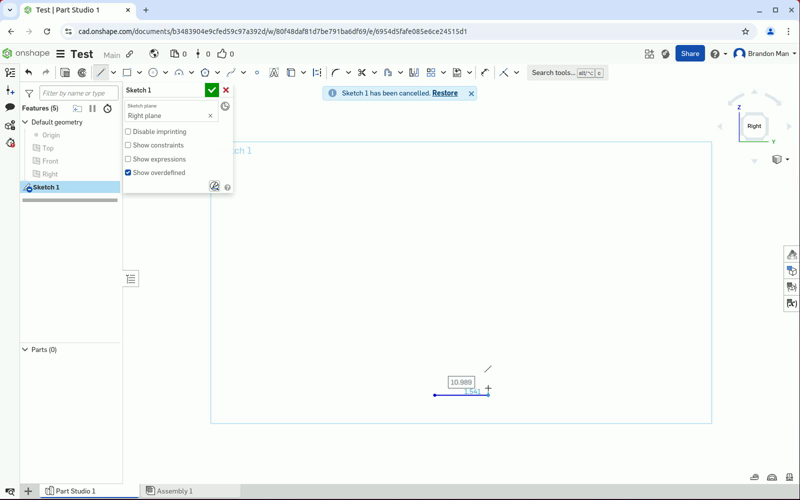
key_down(shift)
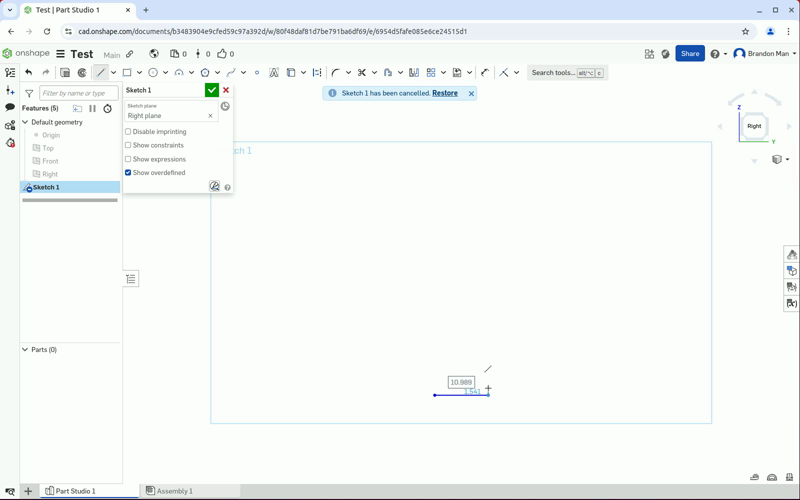
mouse_move(518, 387)
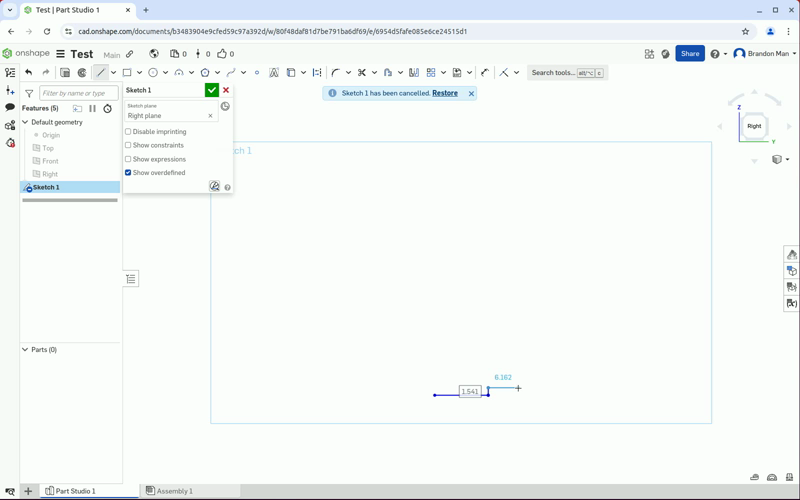
mouse_move(434, 387)
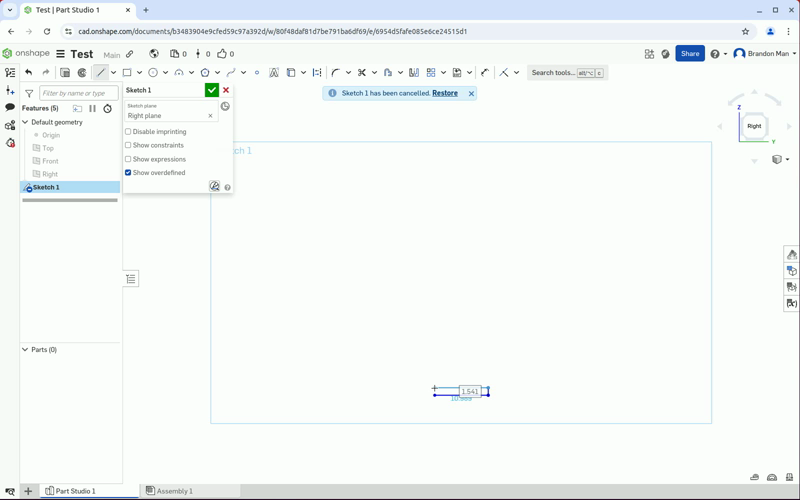
click(434, 387)
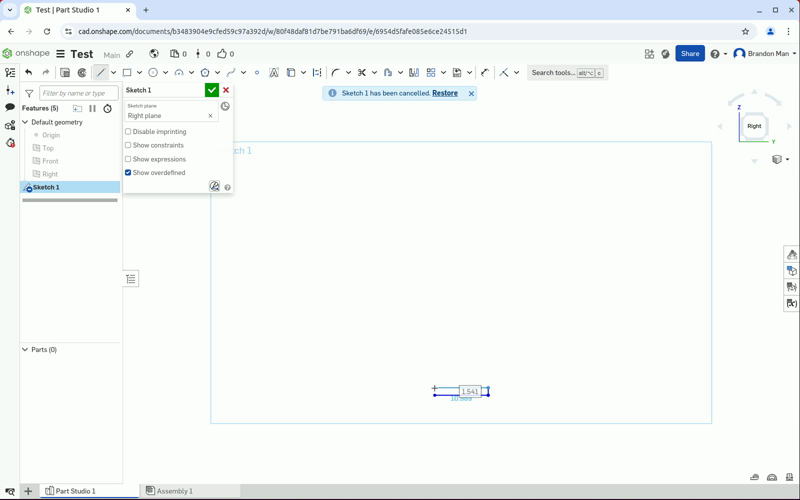
key_up(shift)
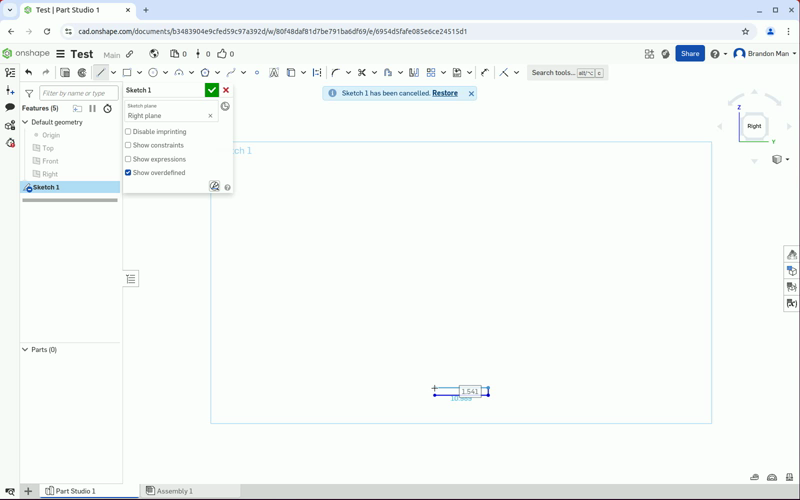
mouse_move(464, 387)
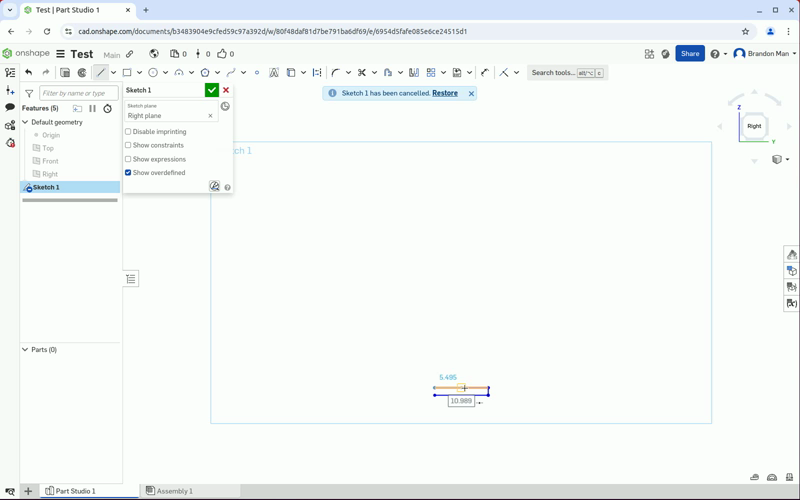
key_down(shift)
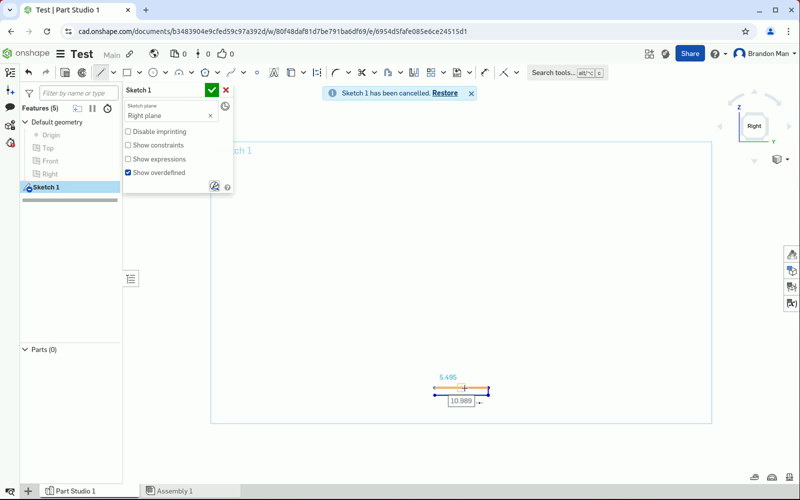
mouse_move(434, 395)
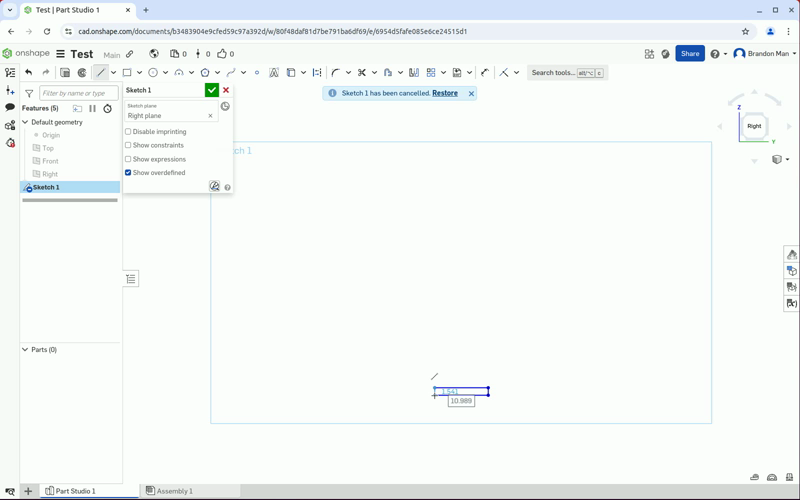
key_up(shift)
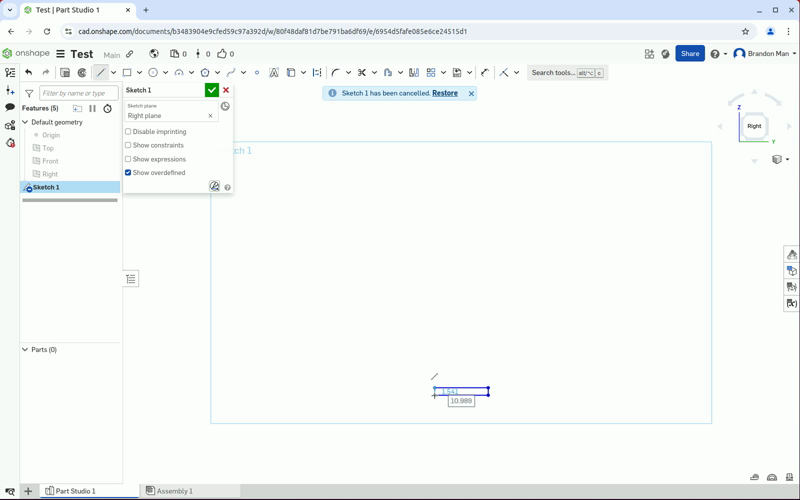
click(434, 395)
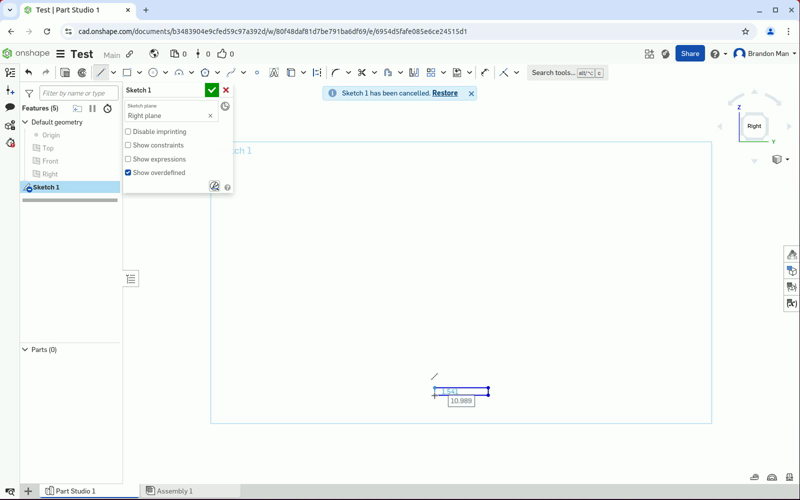
key(esc)
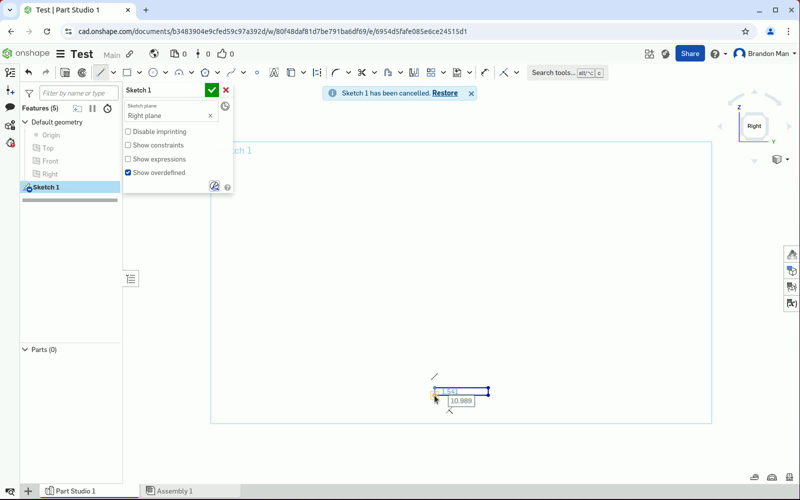
mouse_move(469, 390)
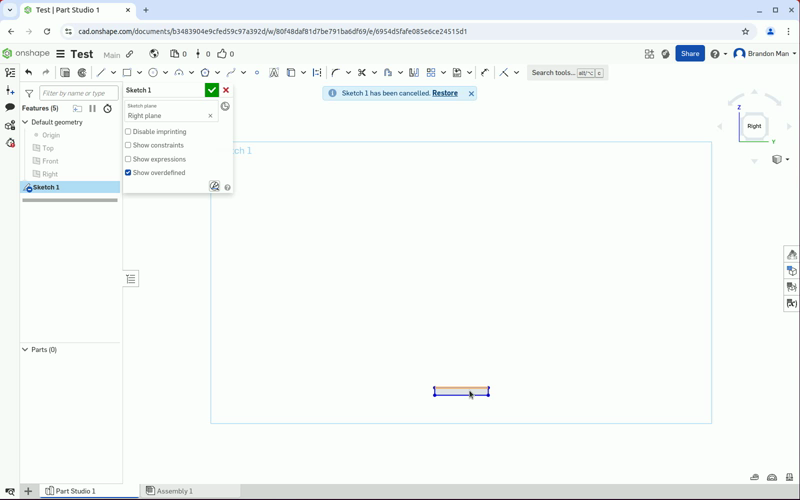
scroll(6)
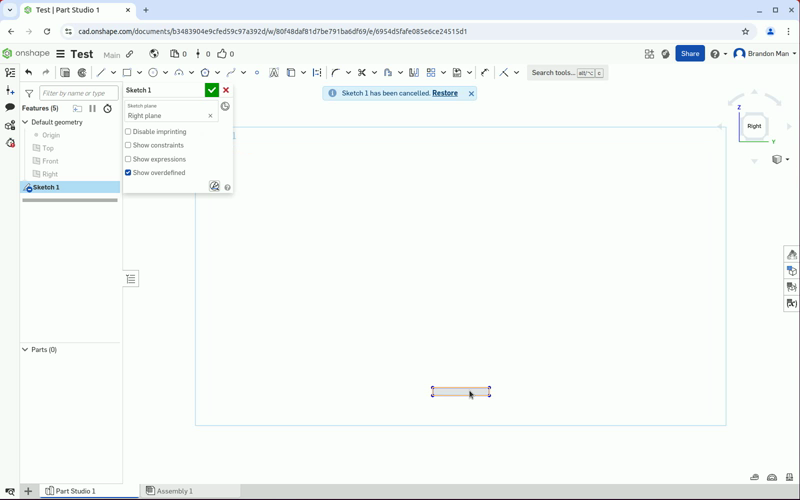
scroll(6)
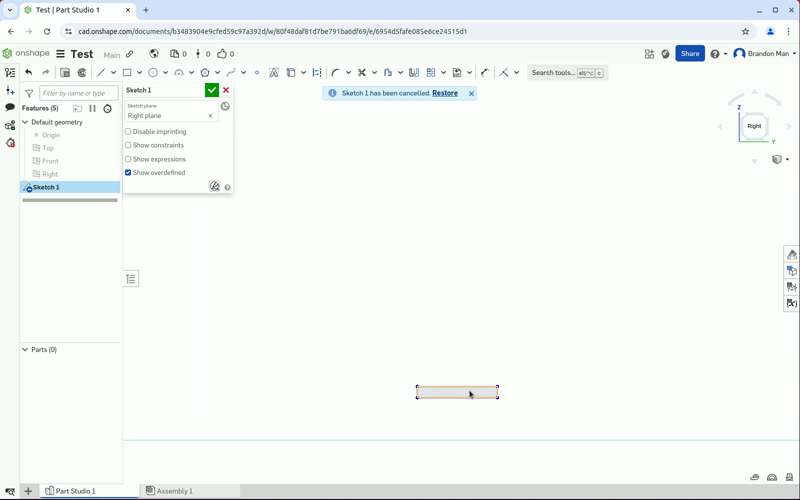
scroll(6)
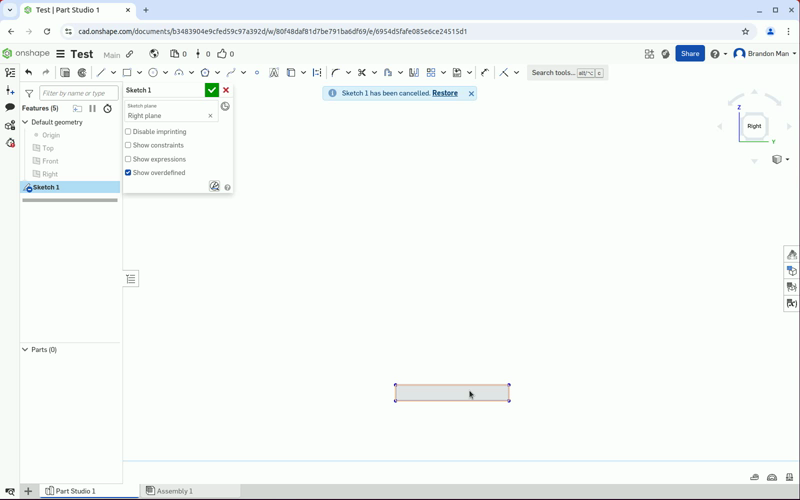
scroll(6)
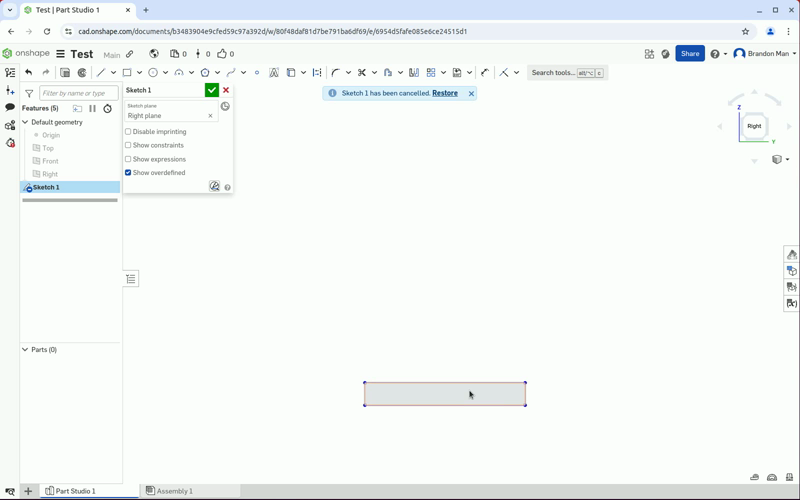
scroll(6)
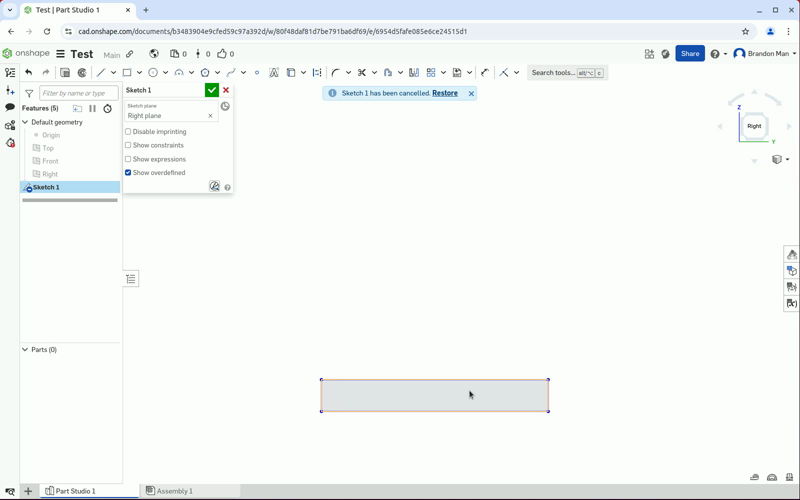
scroll(6)
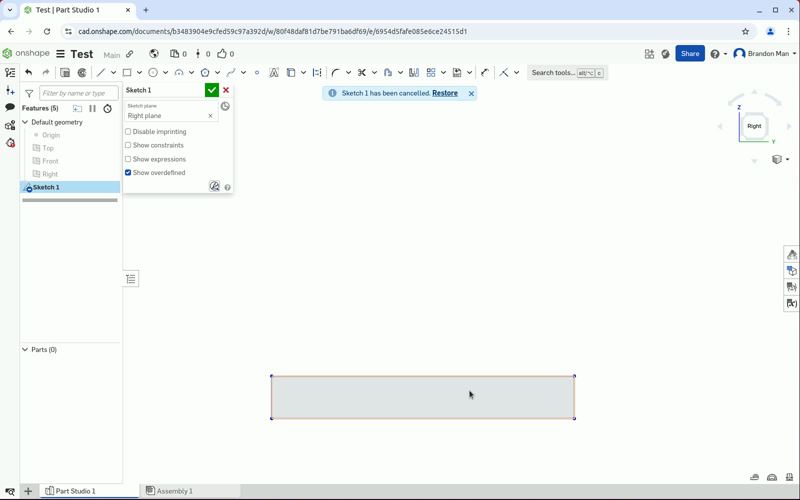
scroll(6)
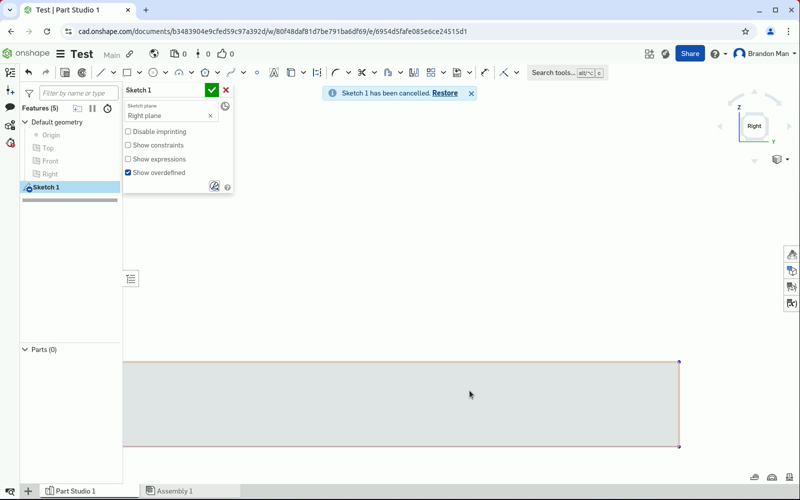
click(469, 390)
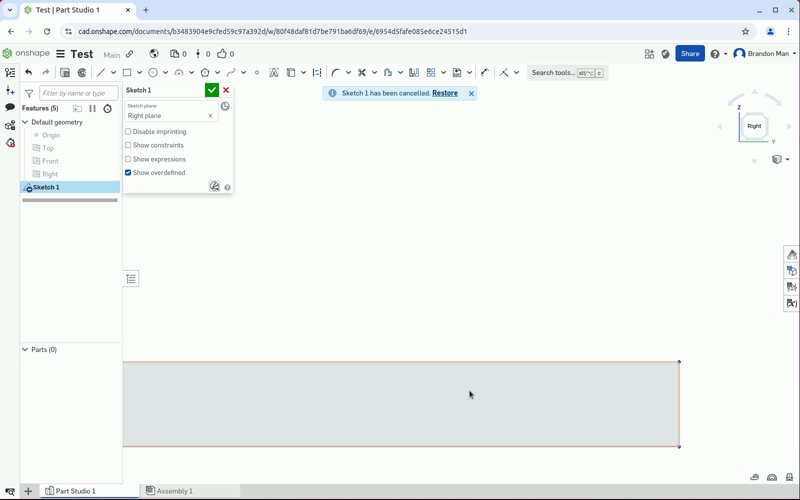
scroll(-6)
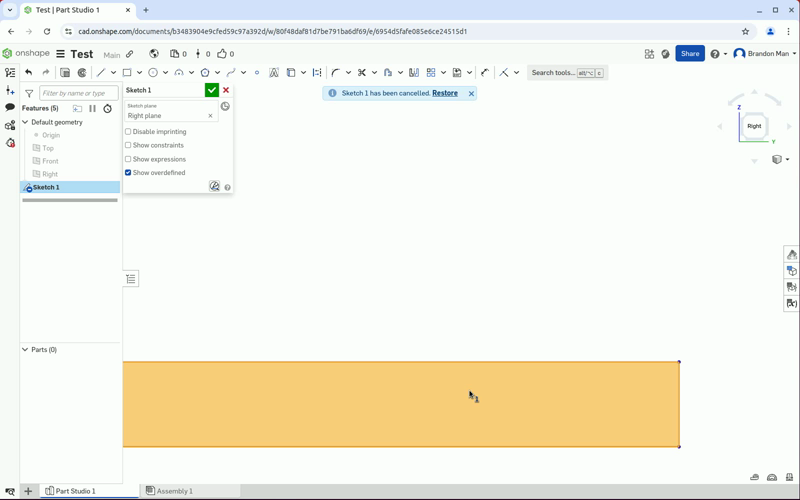
scroll(-6)
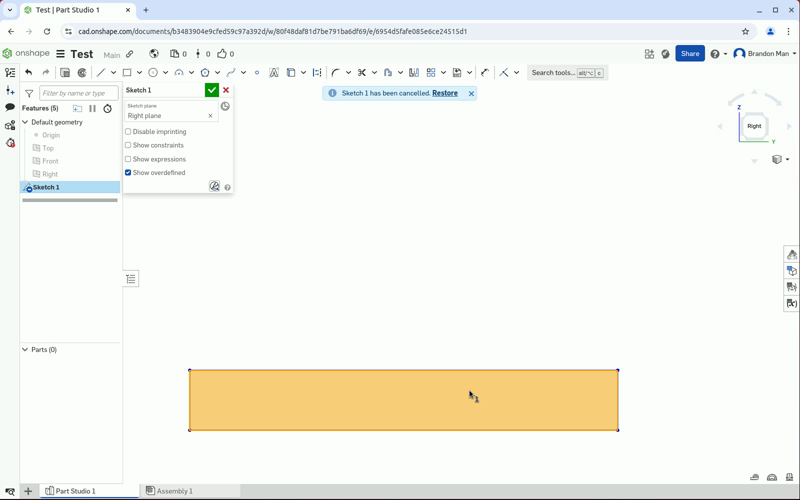
scroll(-6)
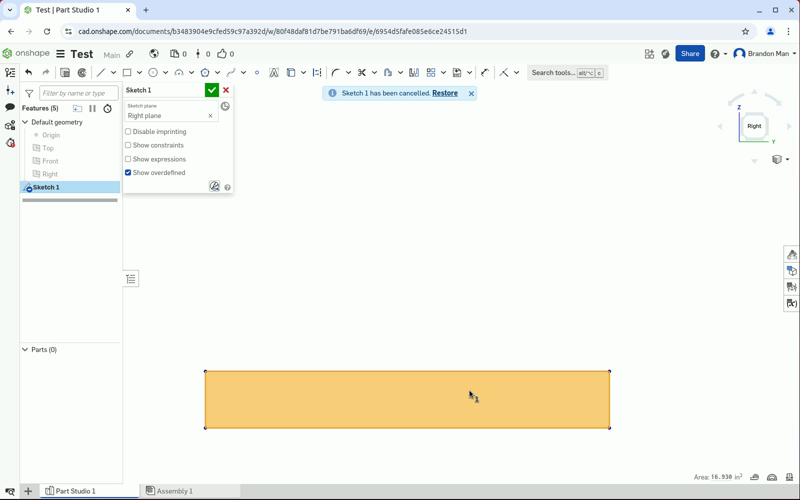
scroll(-6)
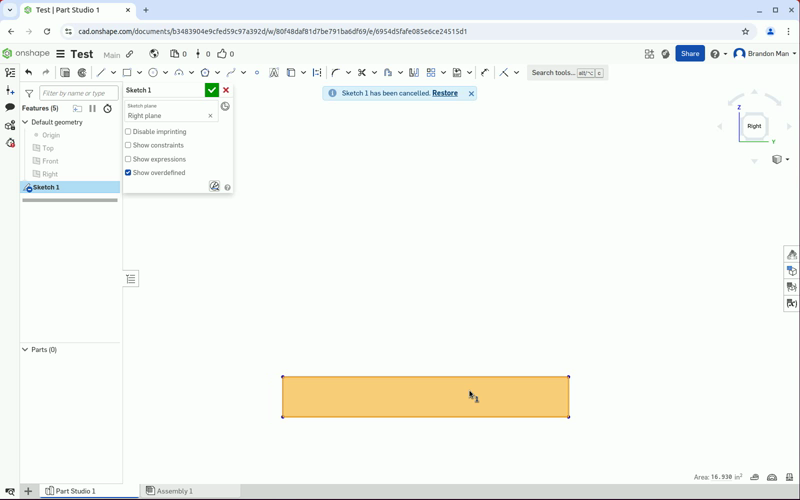
scroll(-6)
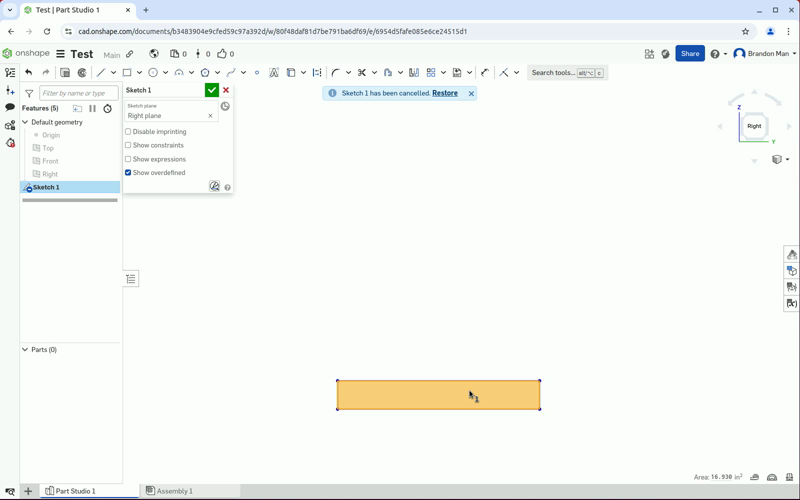
scroll(-6)
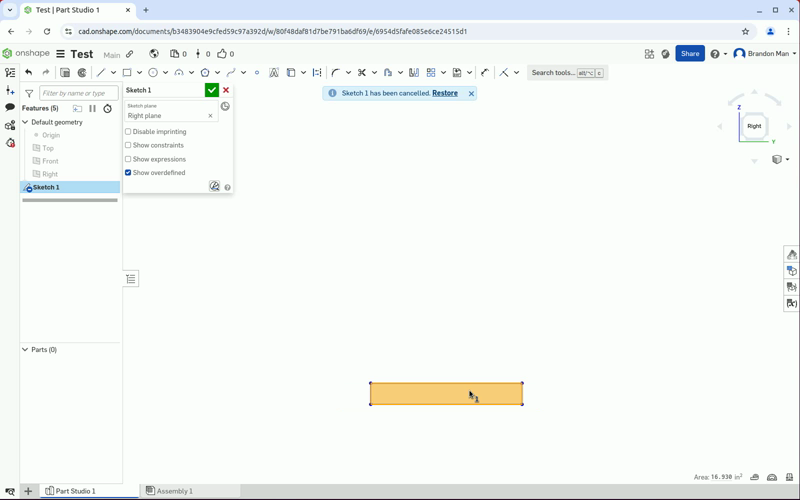
scroll(-6)
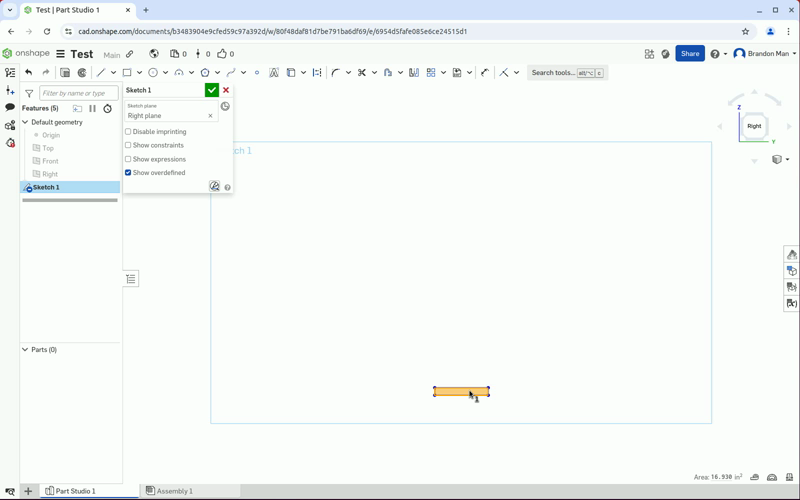
mouse_move(73, 352)
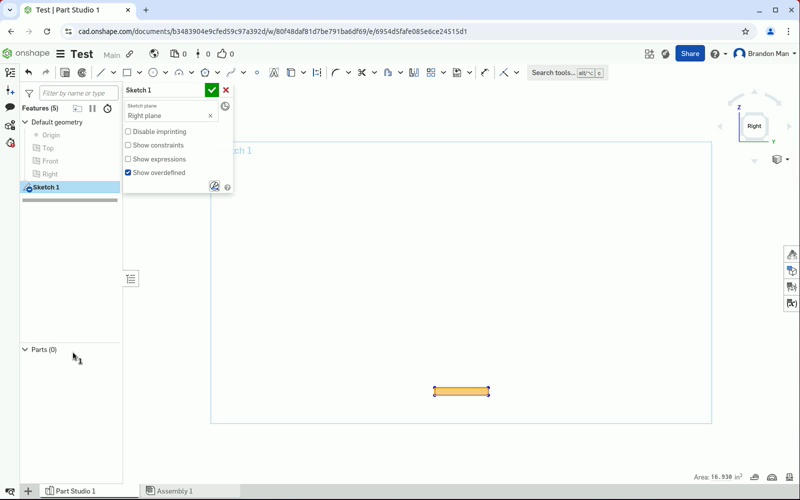
key(shift+y)
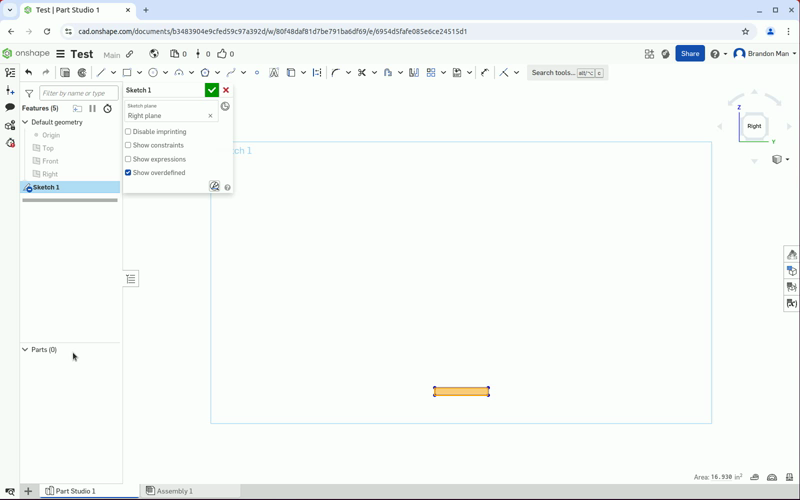
key(shift+e)
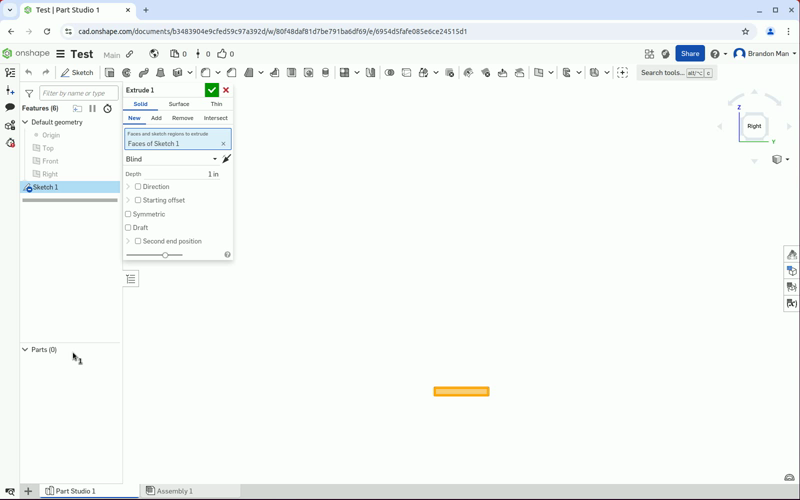
mouse_move(143, 106)
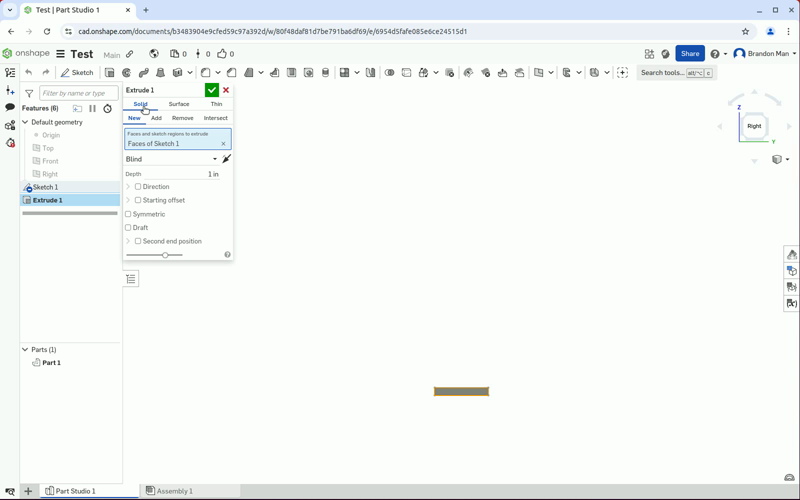
click(143, 106)
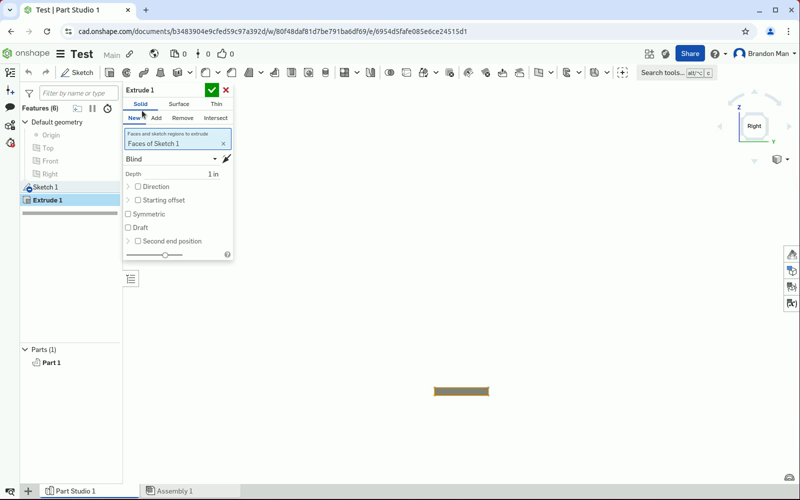
mouse_move(137, 120)
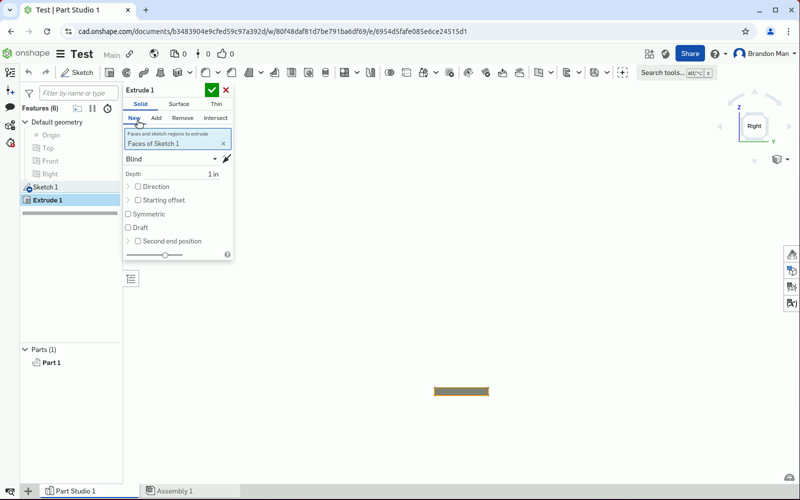
click(137, 120)
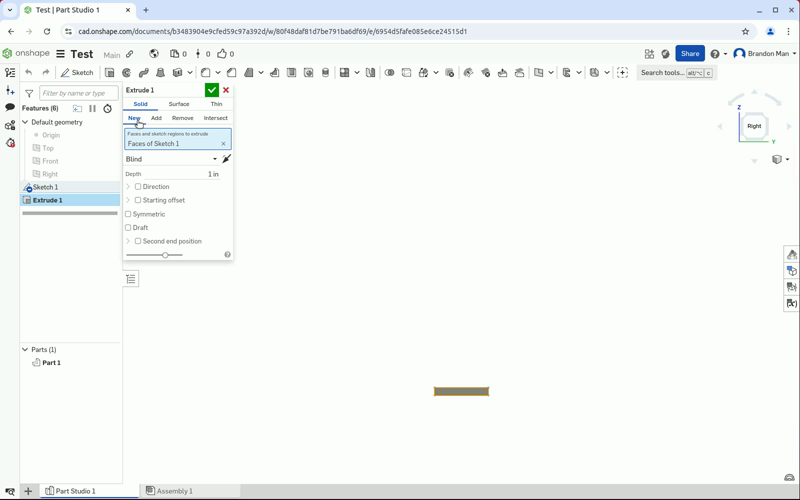
key(tab, 4)
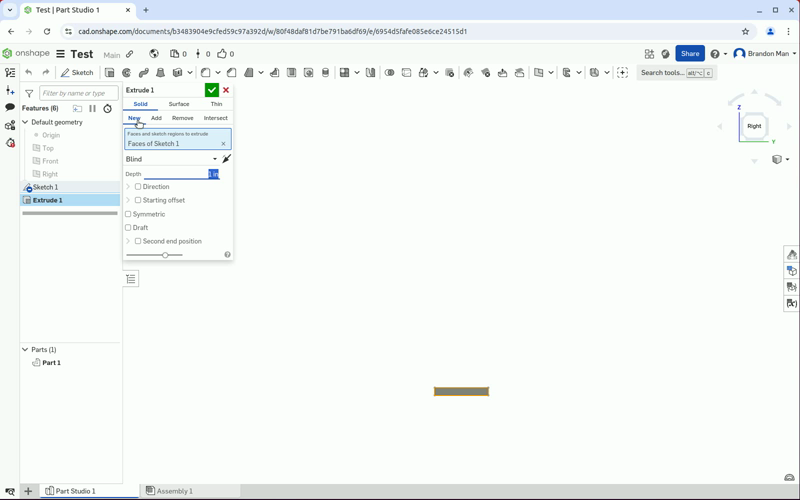
text(16.85)
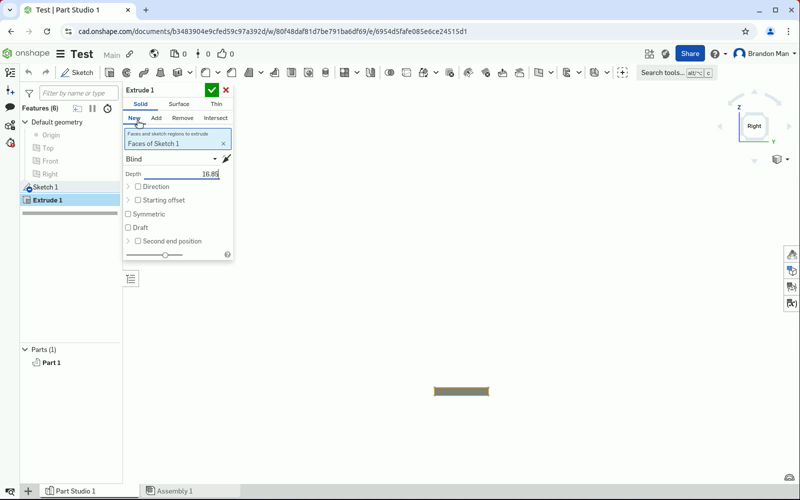
key(enter)
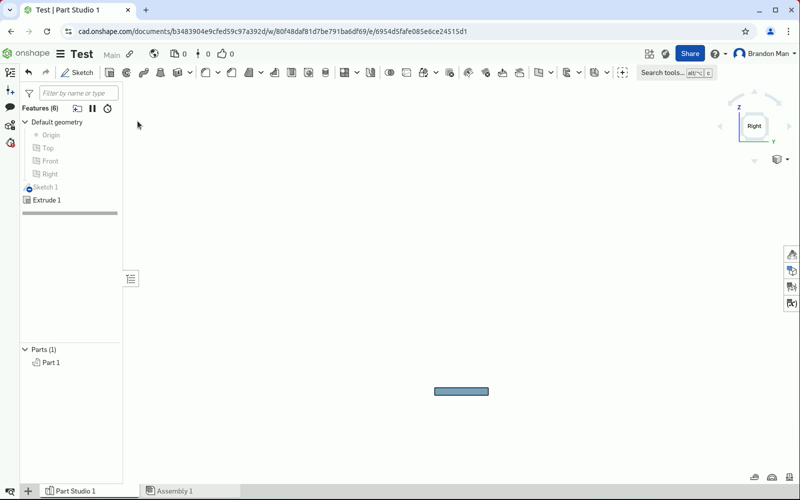
key(shift+h)
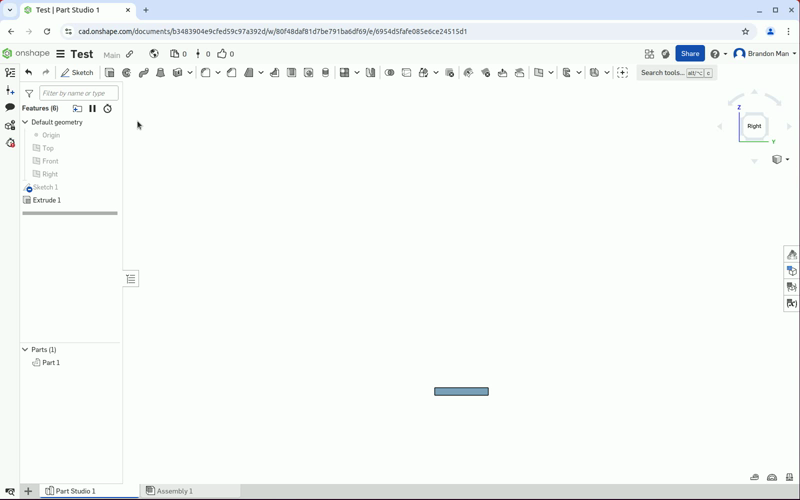
key(shift+h)
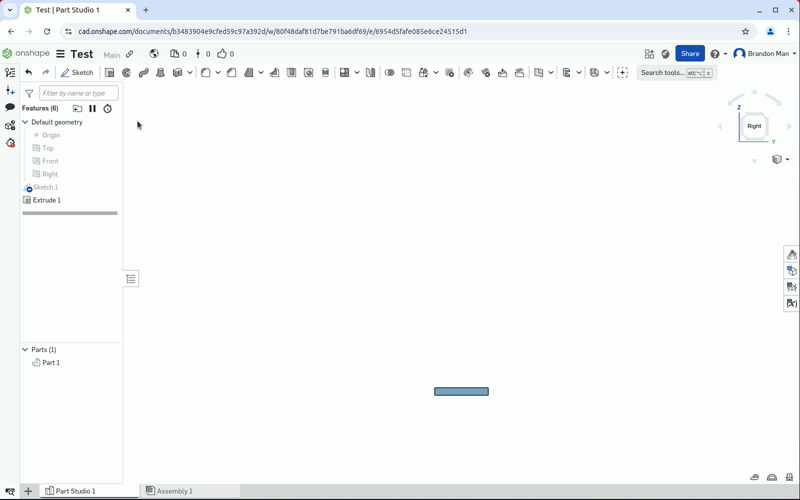
mouse_move(73, 189)
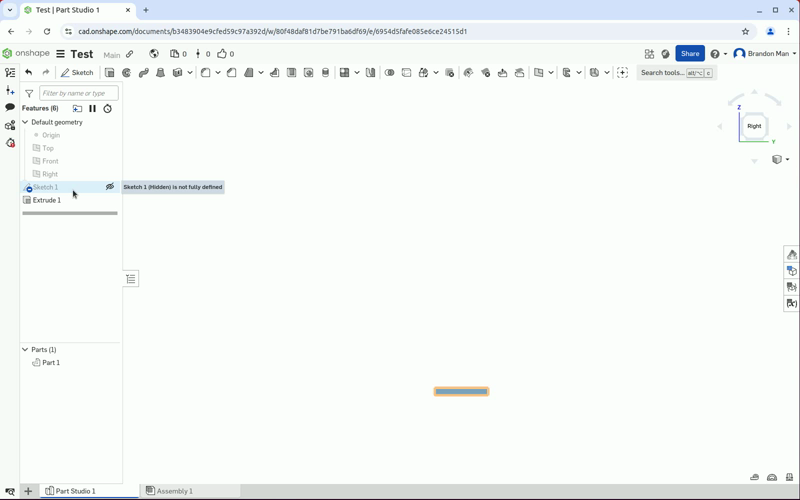
click(73, 189)
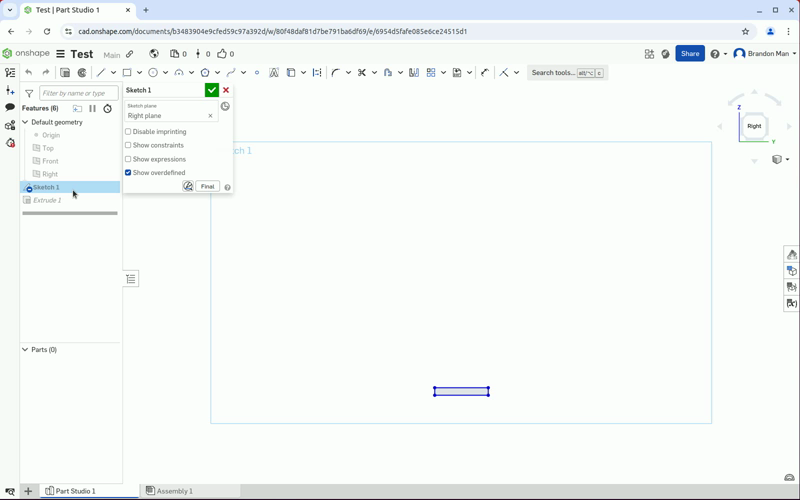
mouse_move(229, 92)
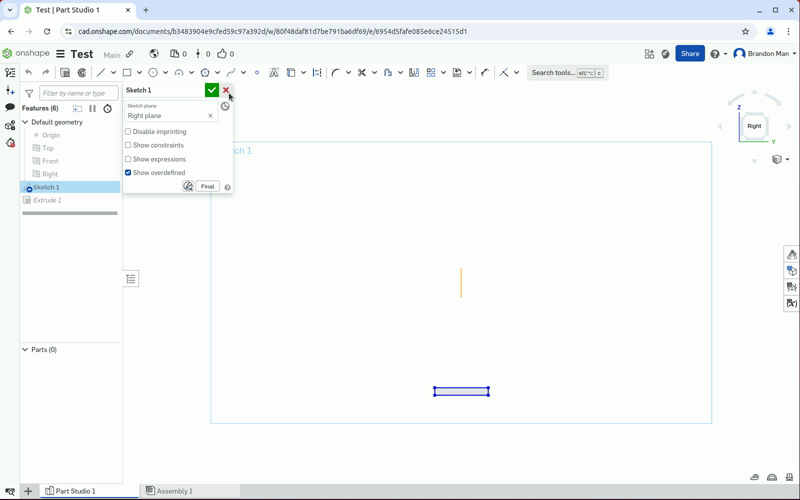
click(229, 92)
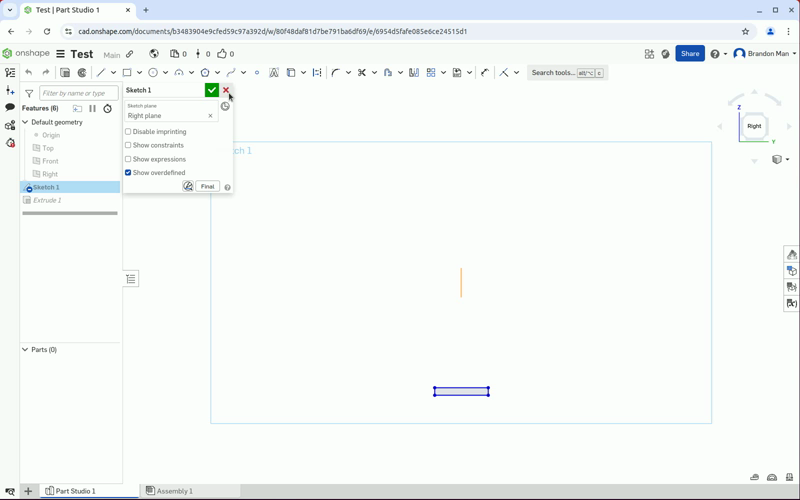
key(shift+s)
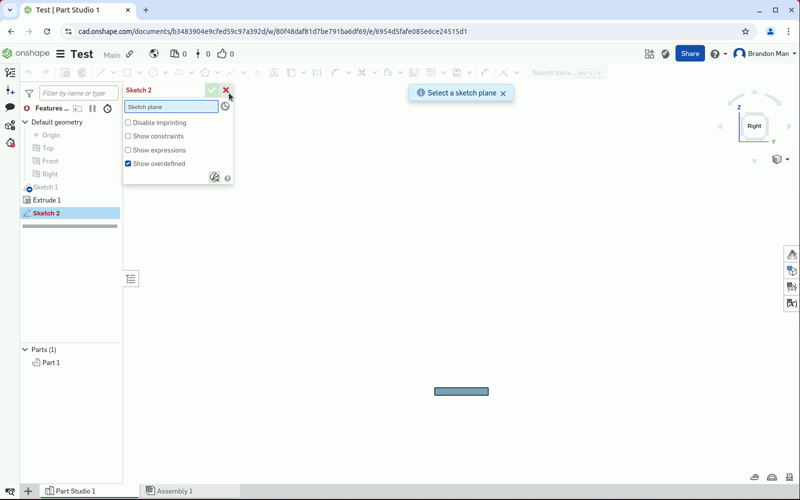
mouse_move(73, 176)
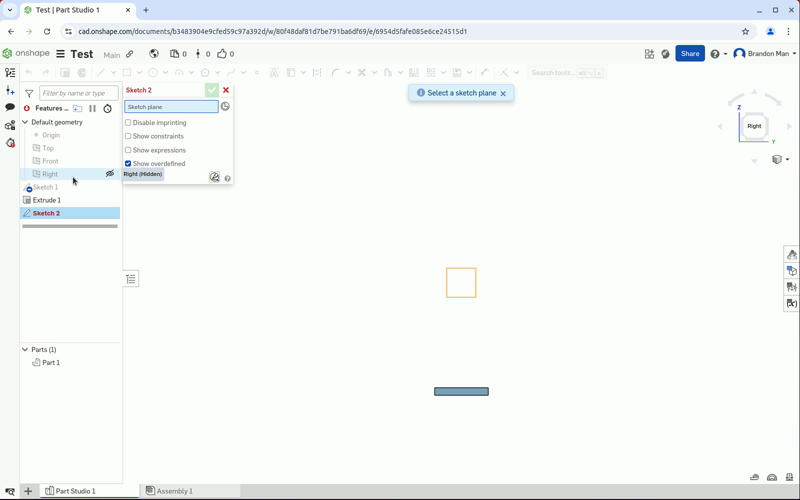
click(73, 176)
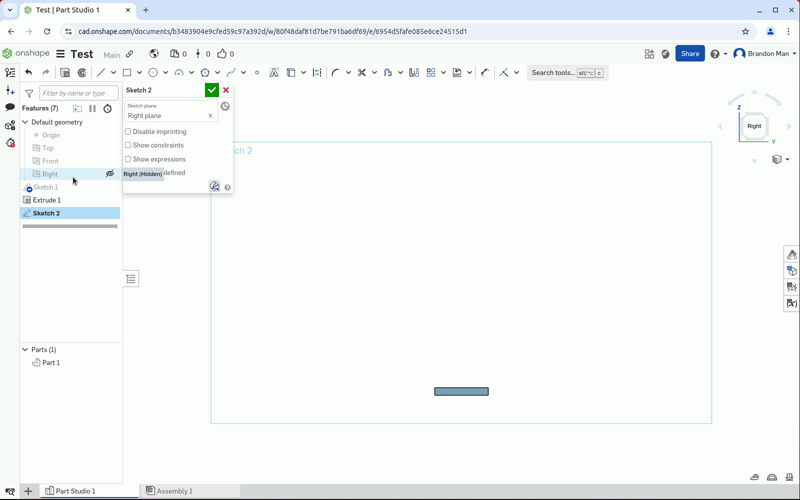
mouse_move(73, 352)
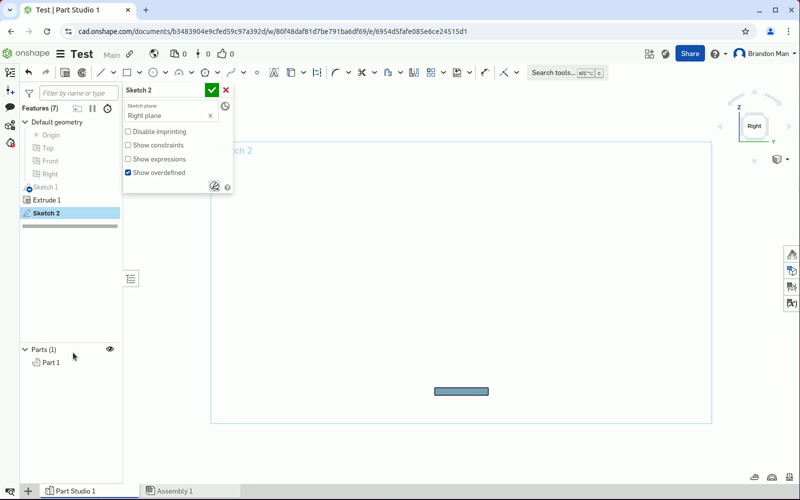
key(y)
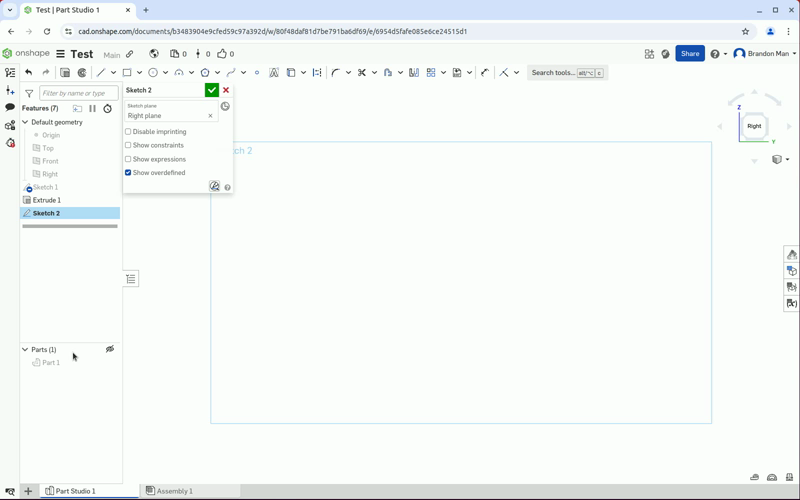
key(l)
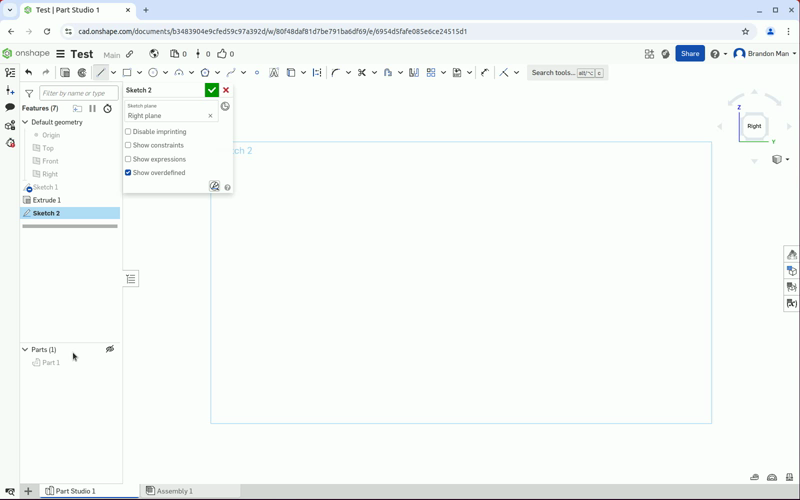
key_down(shift)
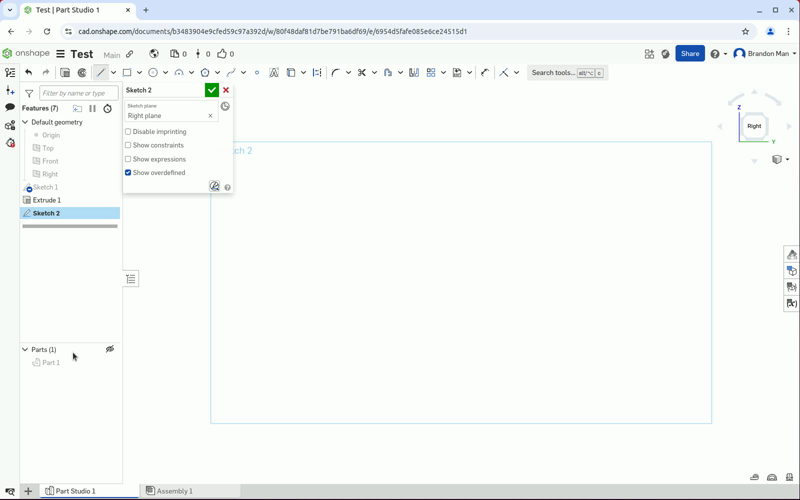
mouse_move(434, 395)
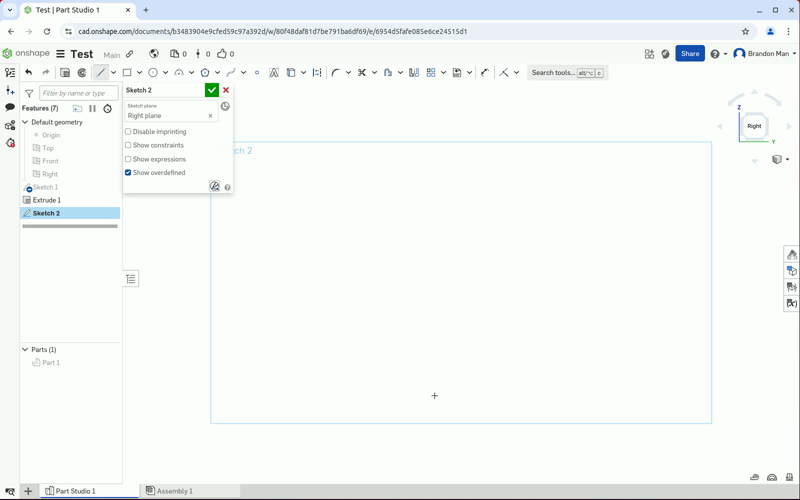
click(434, 395)
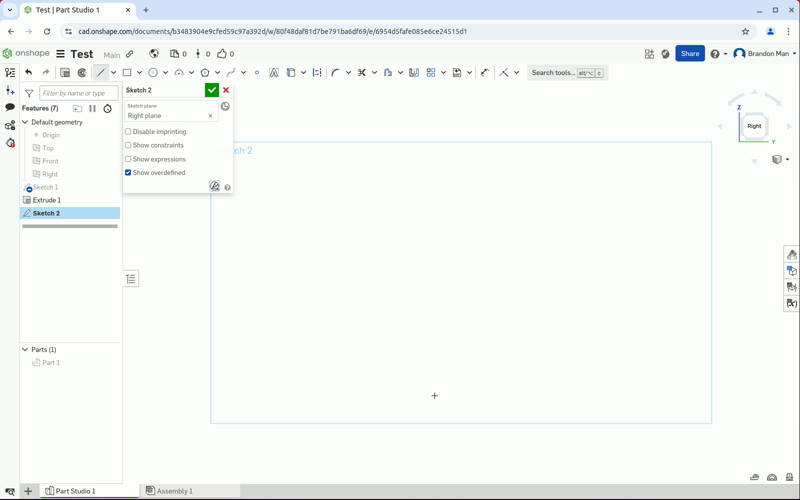
key_up(shift)
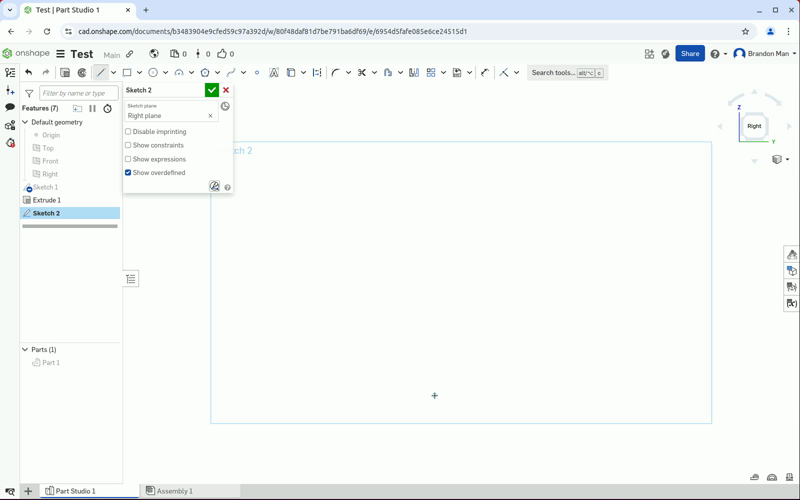
key_down(shift)
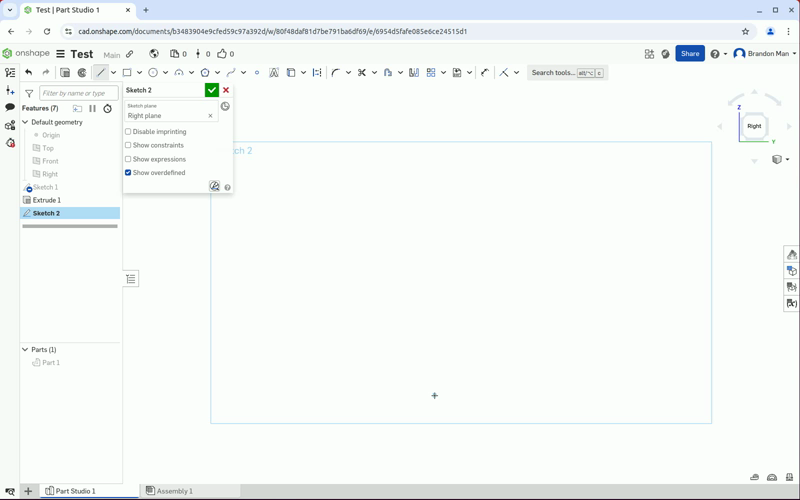
mouse_move(464, 395)
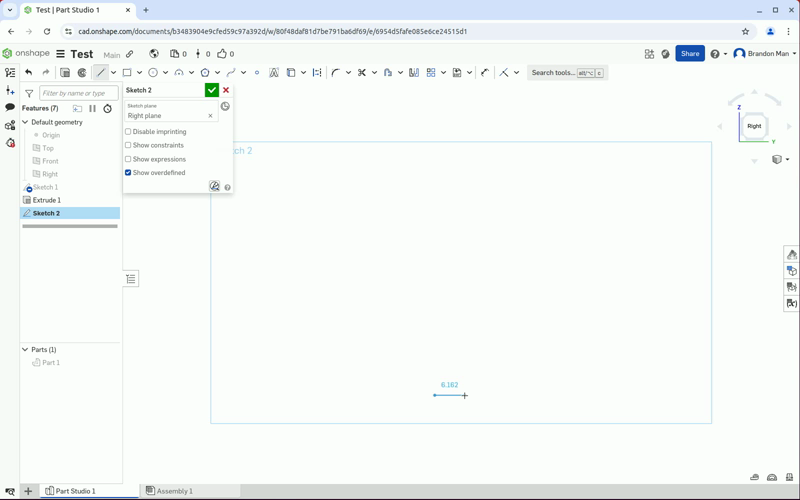
mouse_move(488, 395)
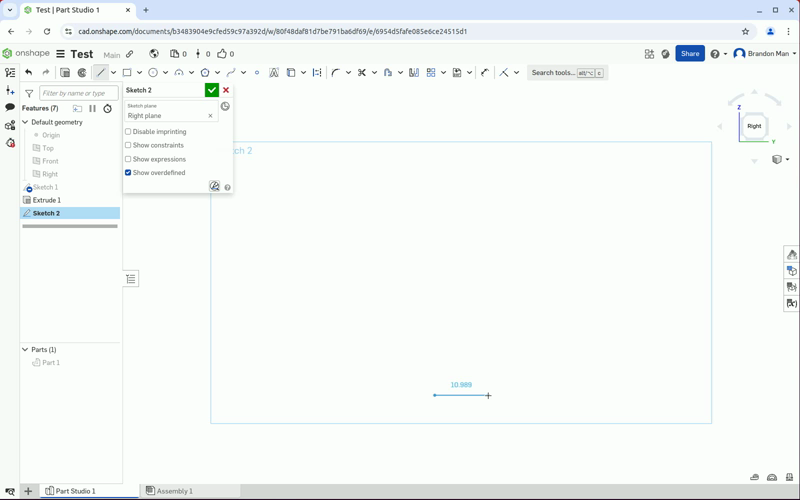
click(488, 395)
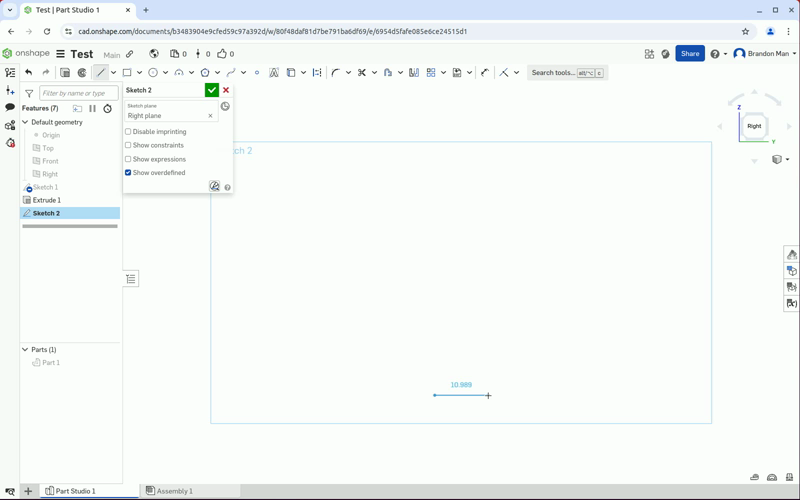
key_up(shift)
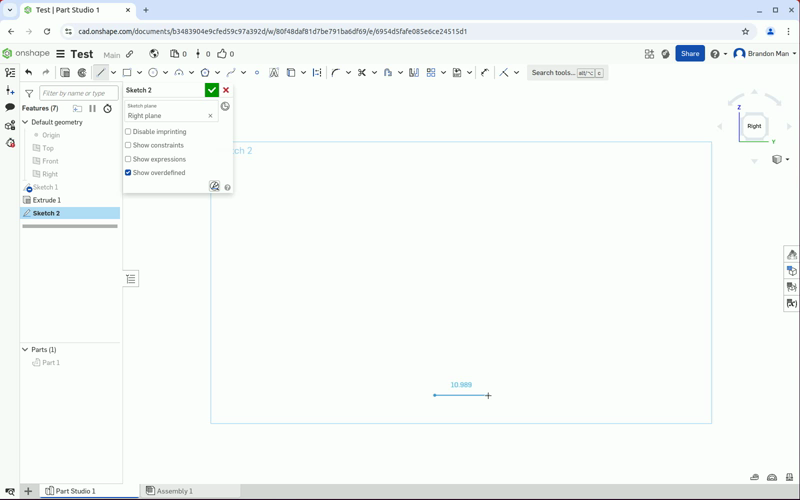
key_down(shift)
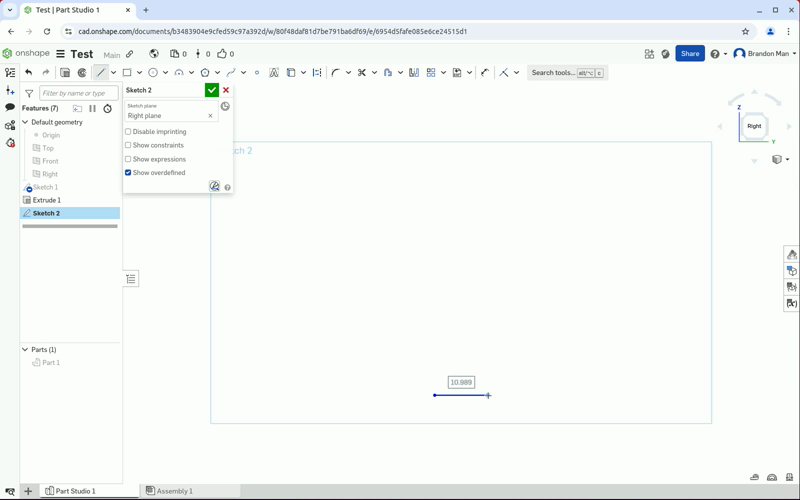
mouse_move(518, 395)
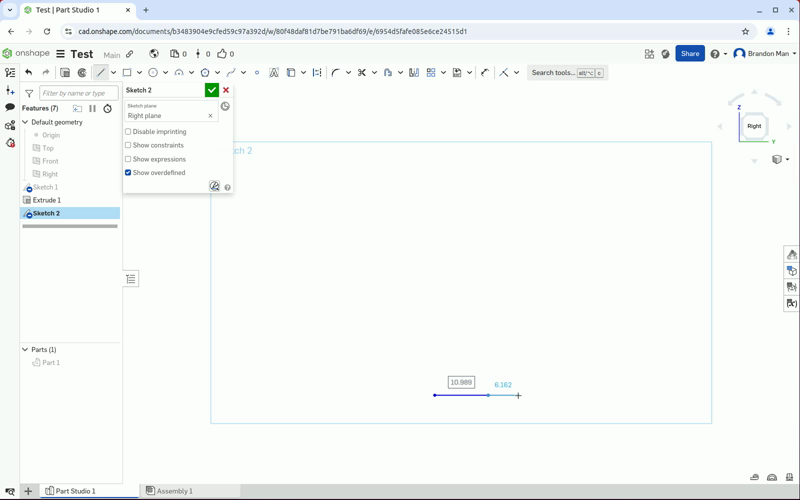
mouse_move(488, 387)
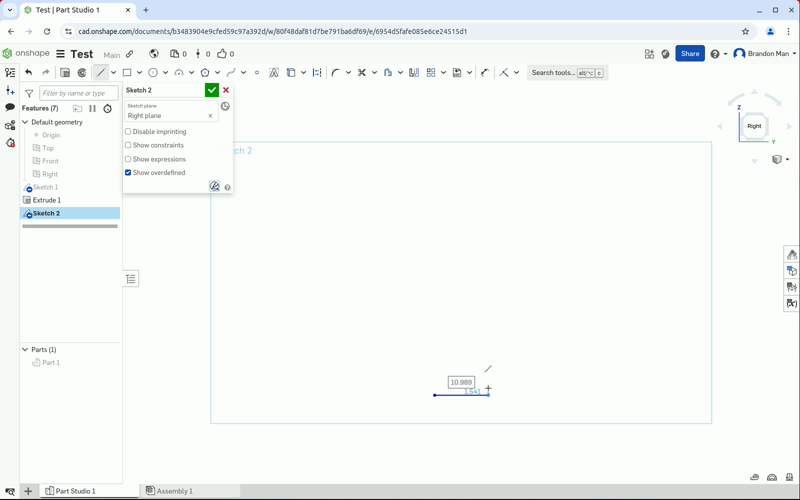
click(488, 387)
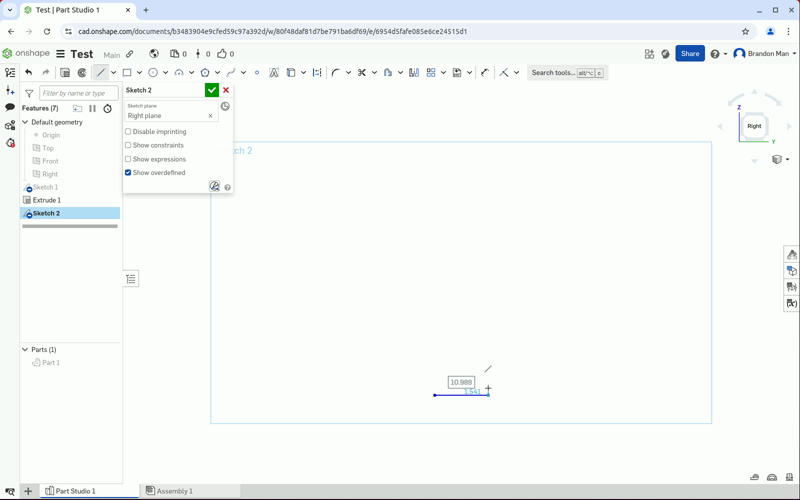
key_up(shift)
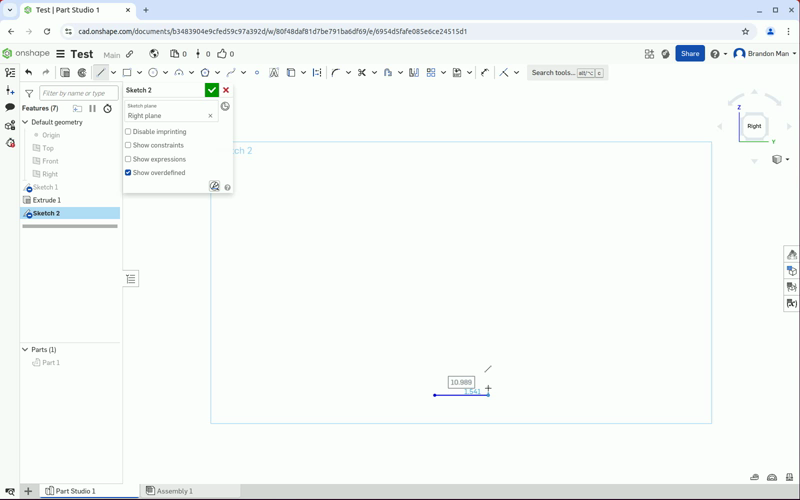
key_down(shift)
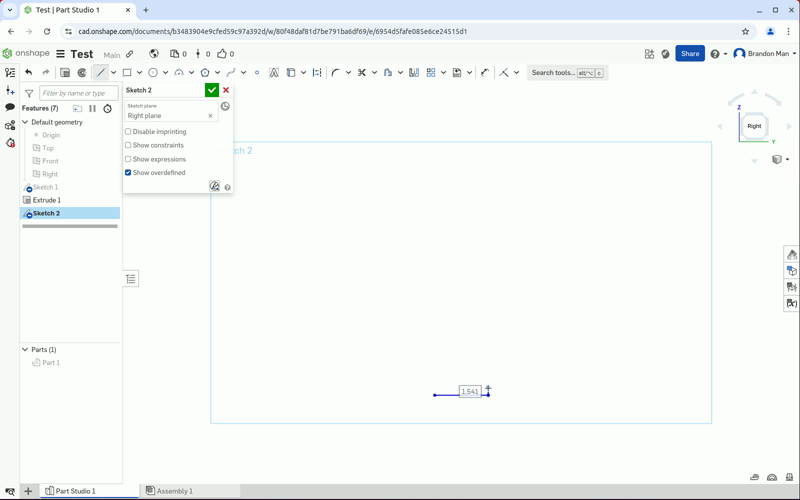
mouse_move(518, 387)
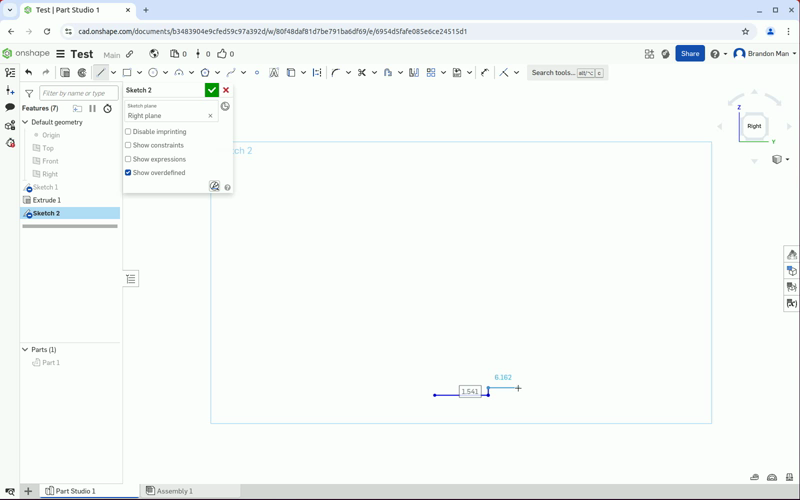
mouse_move(434, 387)
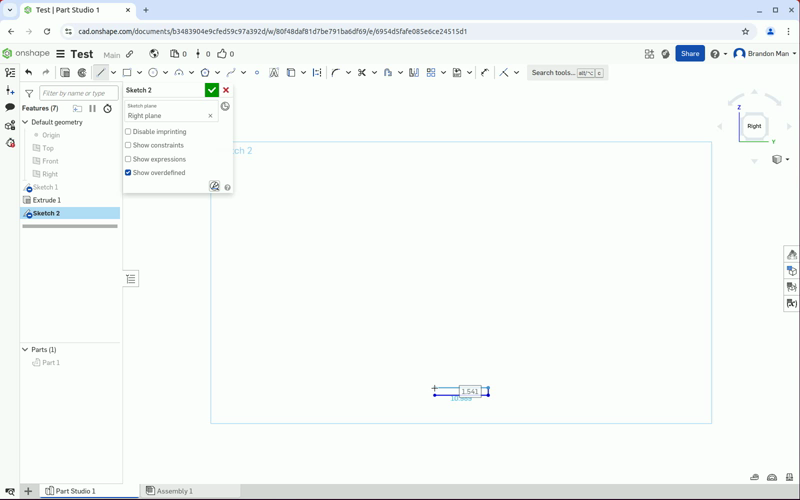
click(434, 387)
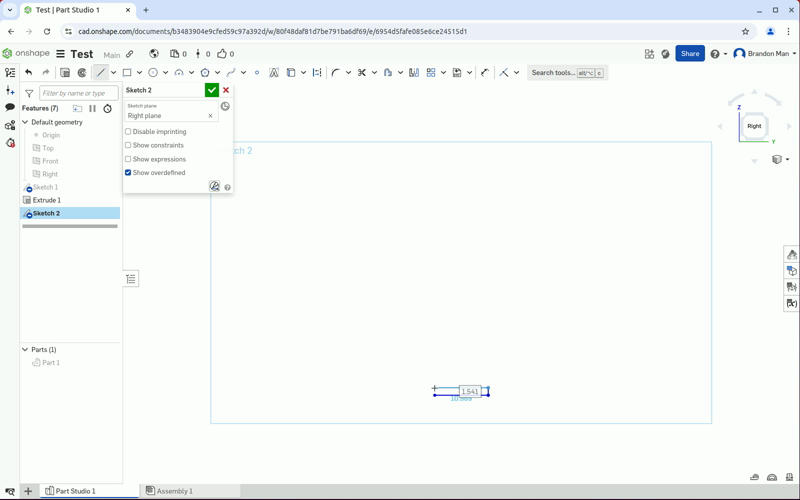
key_up(shift)
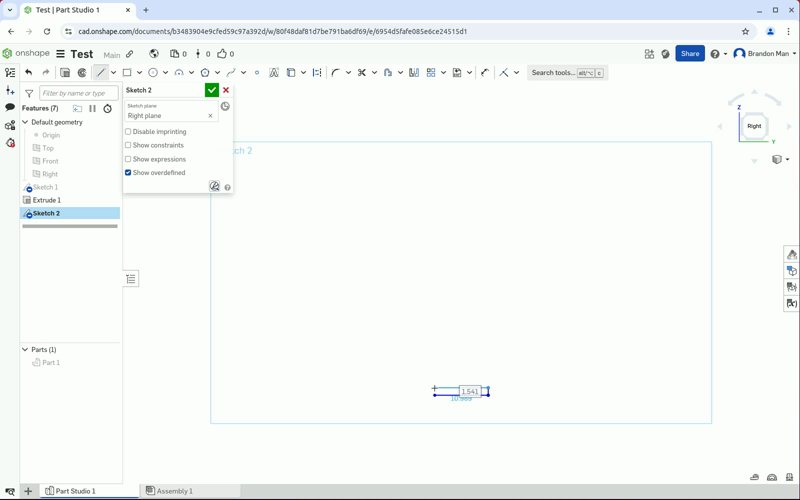
mouse_move(464, 387)
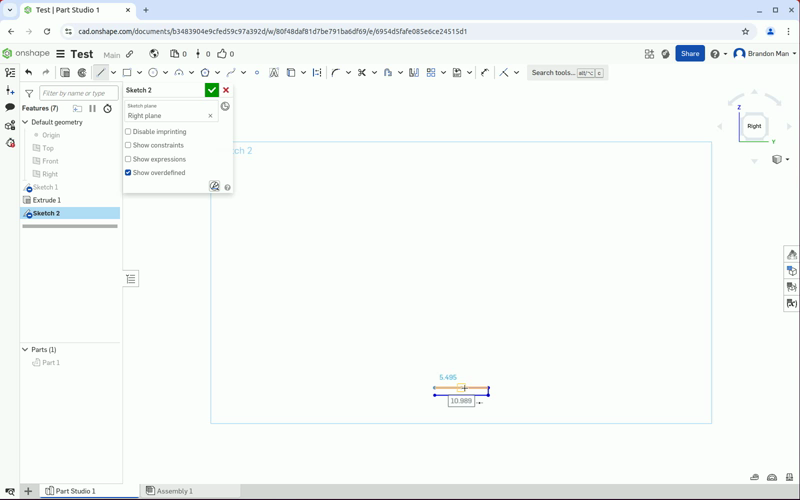
key_down(shift)
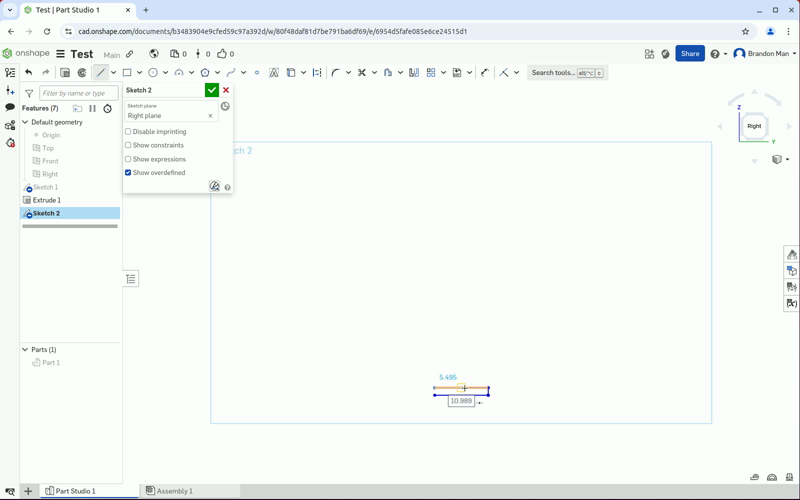
mouse_move(434, 395)
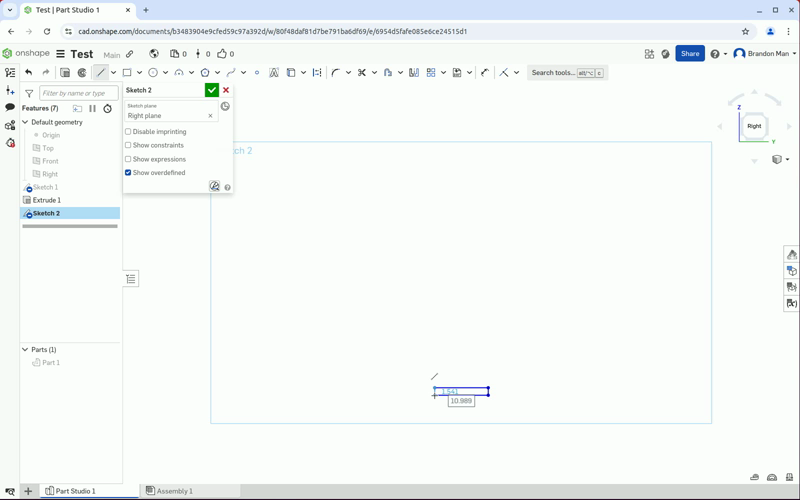
key_up(shift)
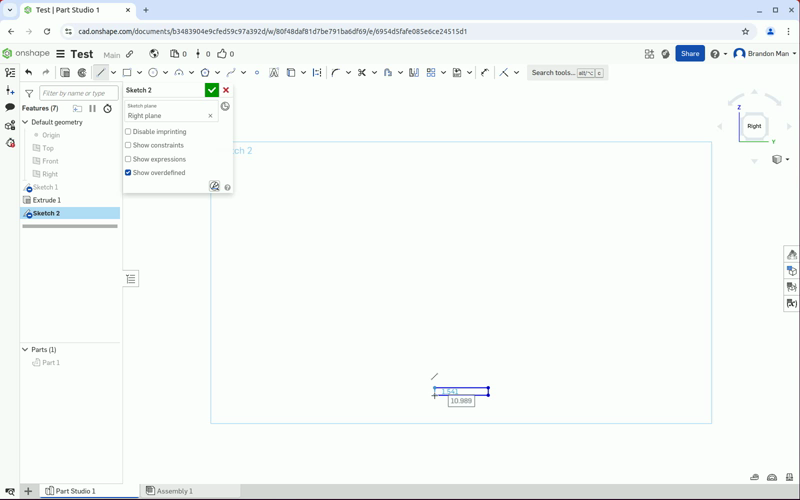
click(434, 395)
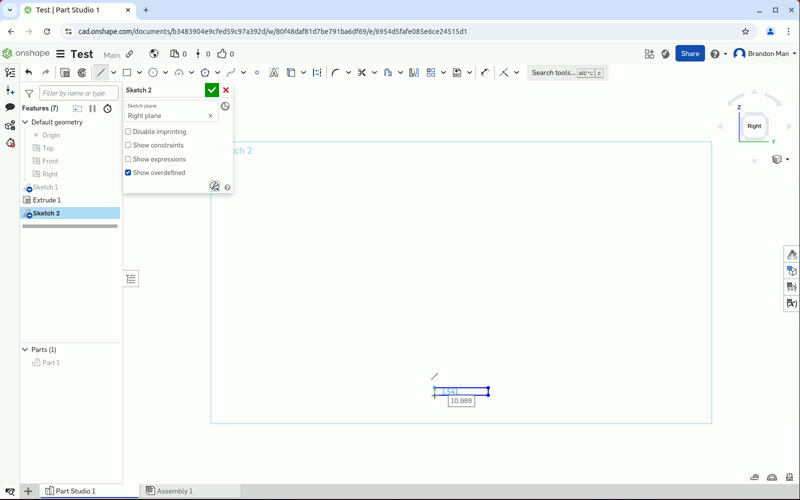
key(esc)
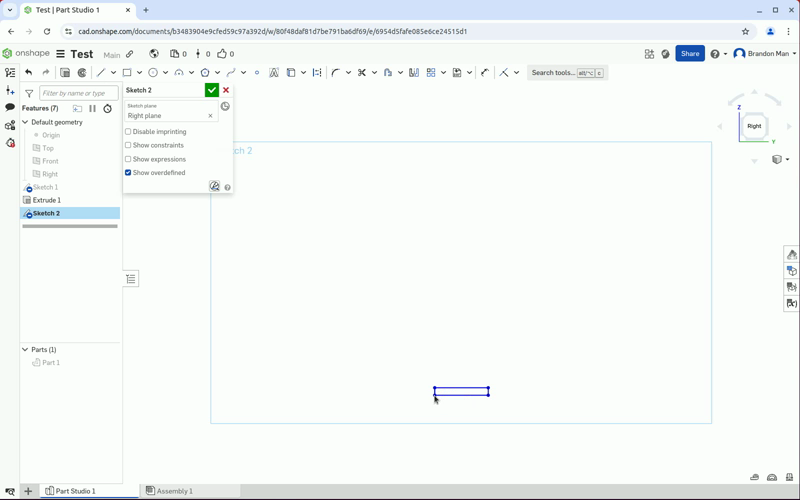
mouse_move(437, 391)
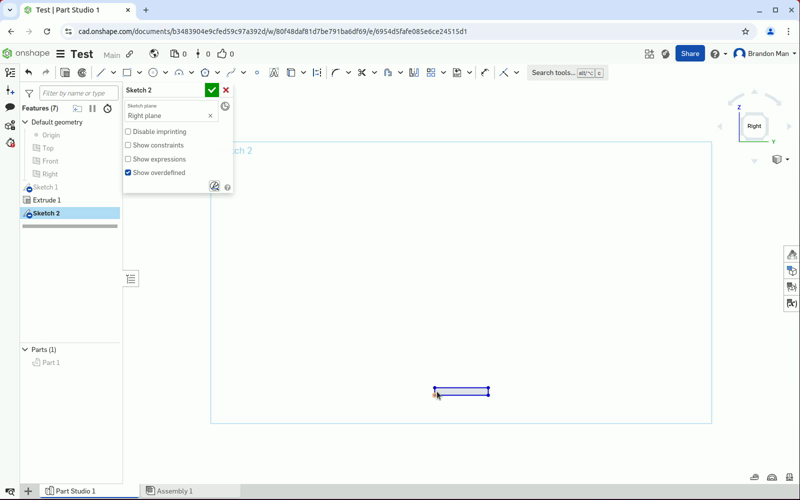
scroll(6)
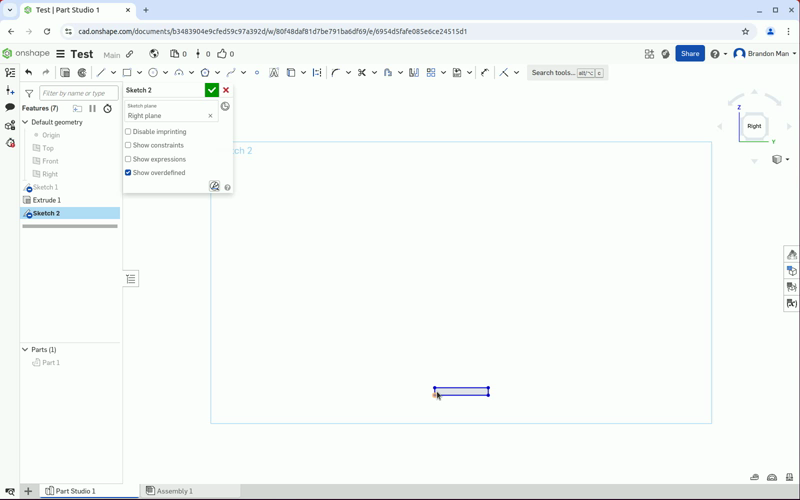
scroll(6)
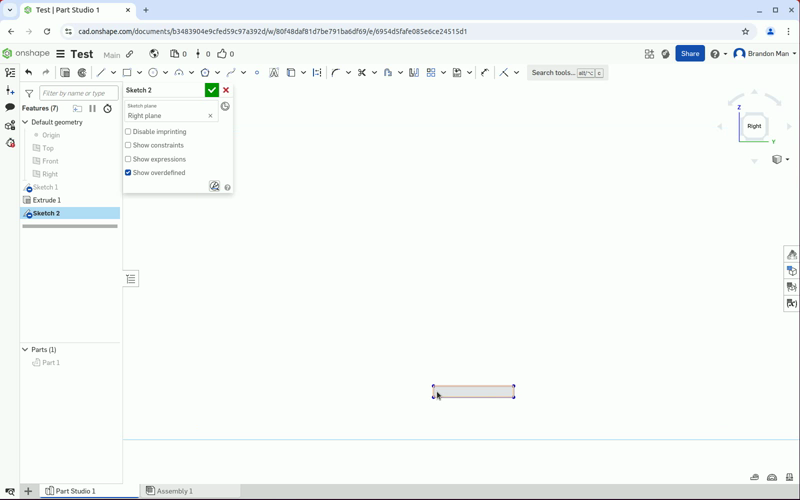
scroll(6)
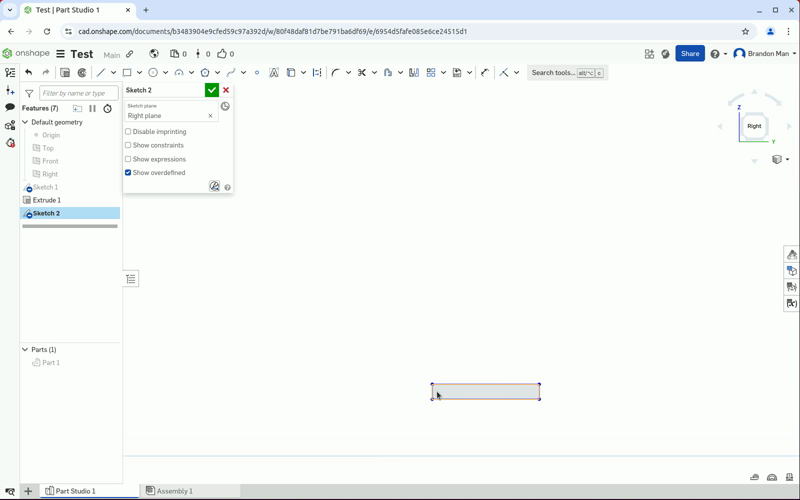
scroll(6)
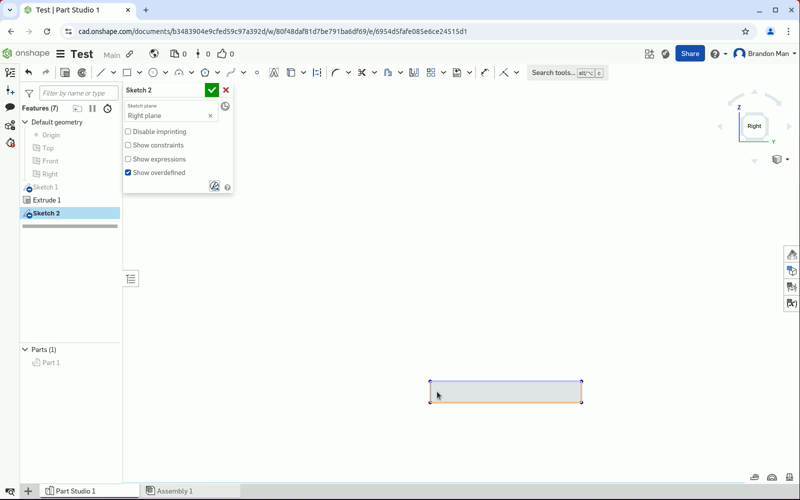
scroll(6)
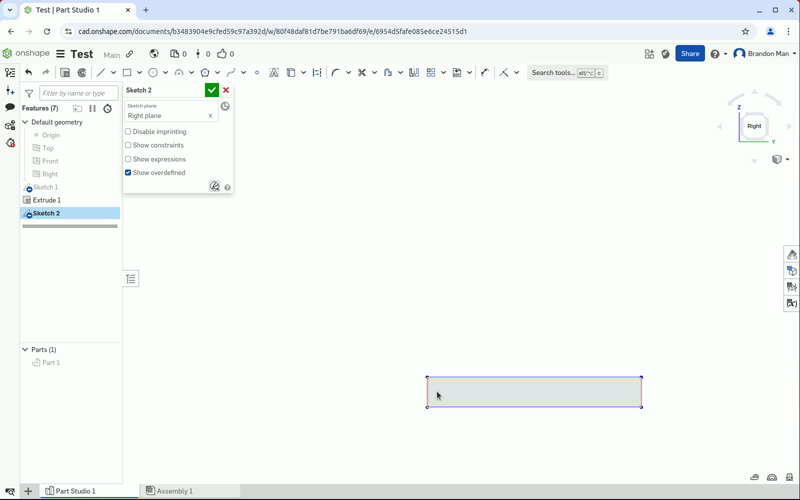
scroll(6)
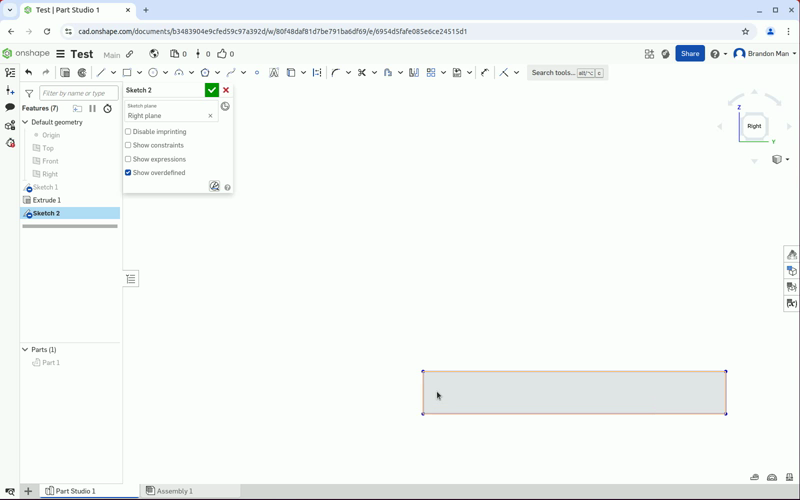
scroll(6)
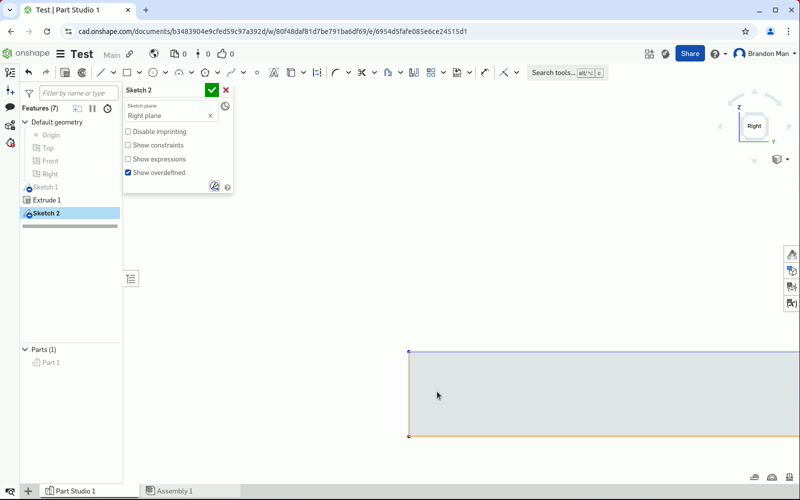
click(437, 391)
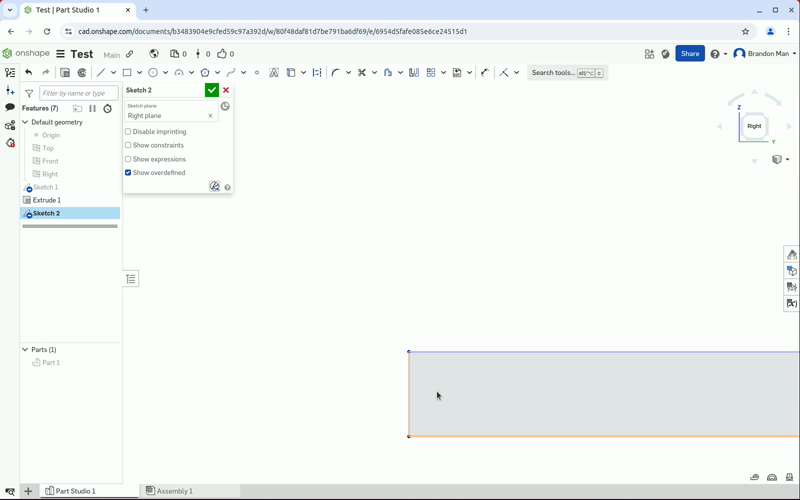
scroll(-6)
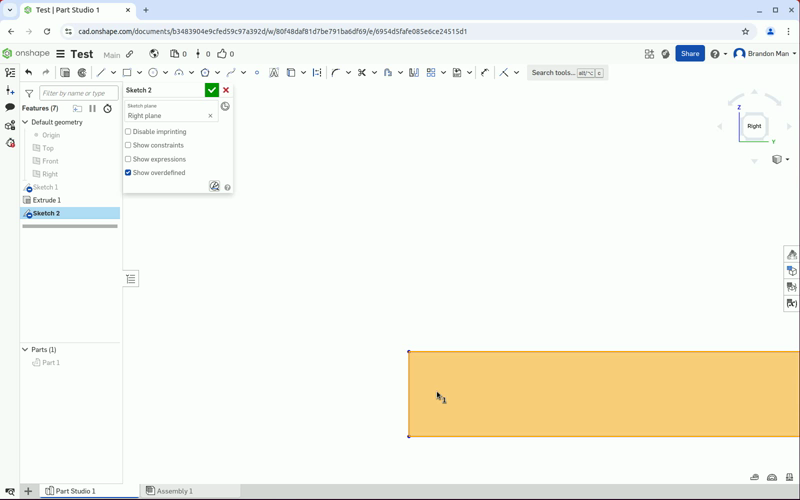
scroll(-6)
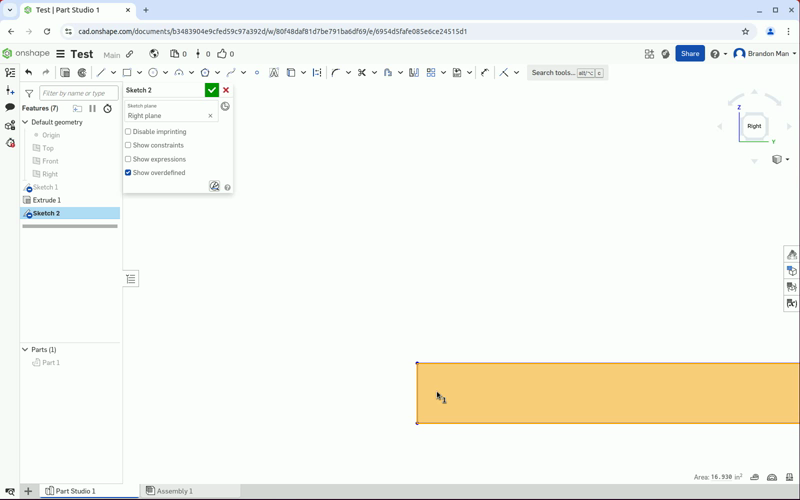
scroll(-6)
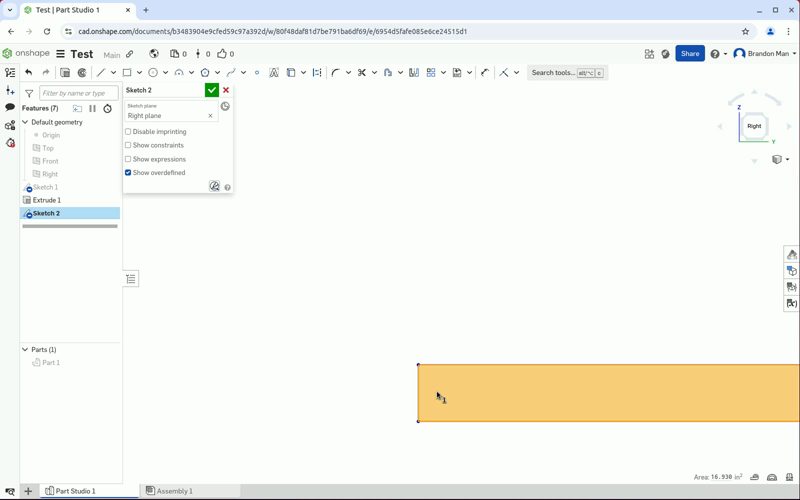
scroll(-6)
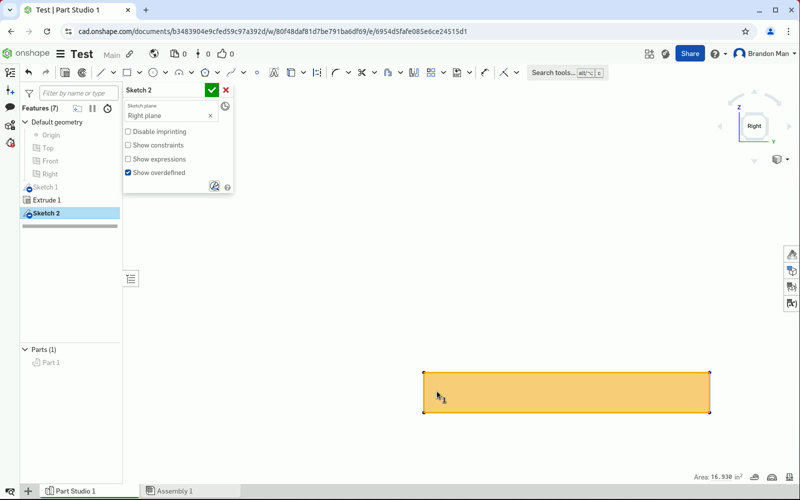
scroll(-6)
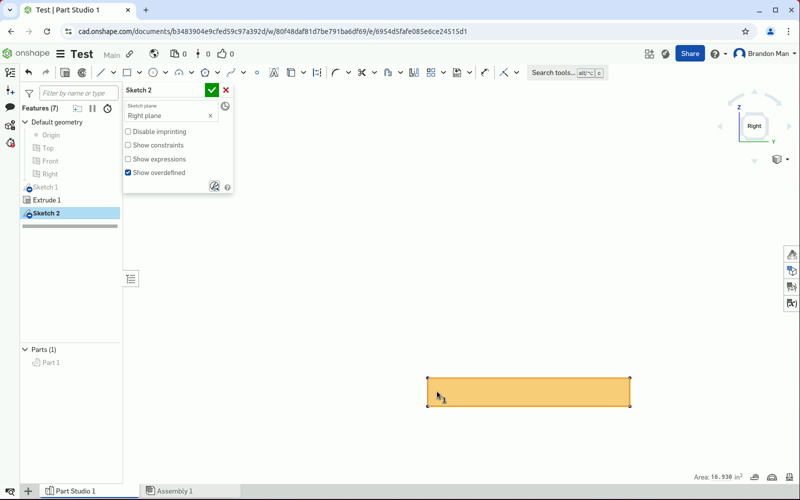
scroll(-6)
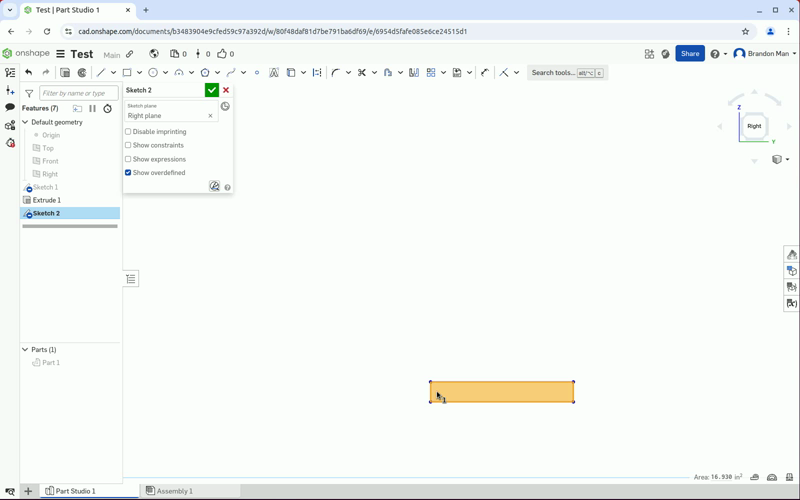
scroll(-6)
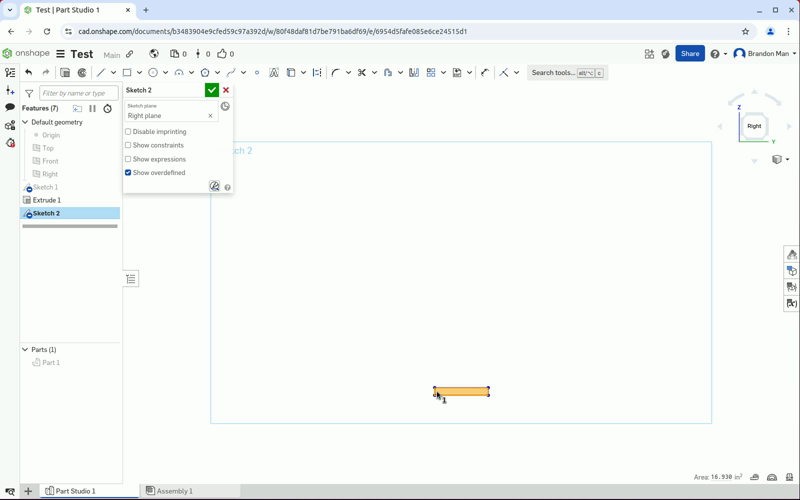
mouse_move(73, 352)
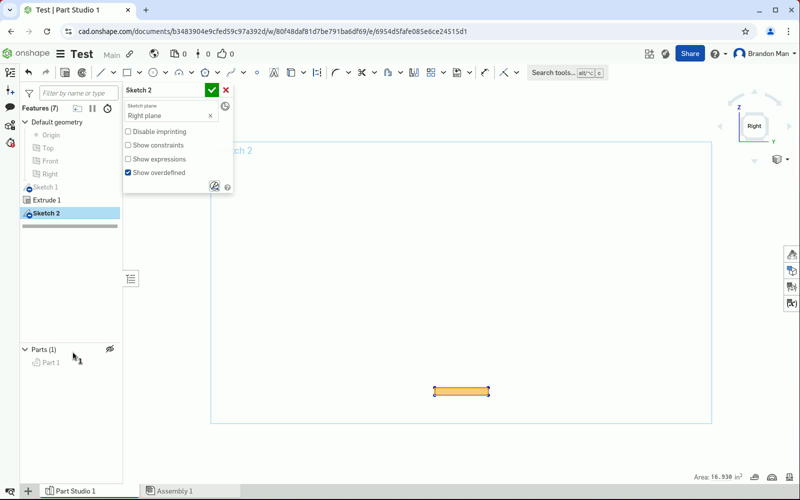
key(shift+y)
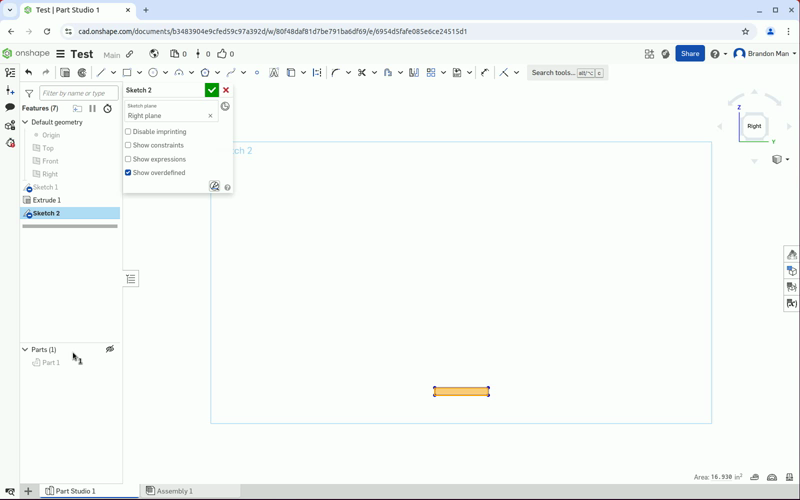
key(shift+e)
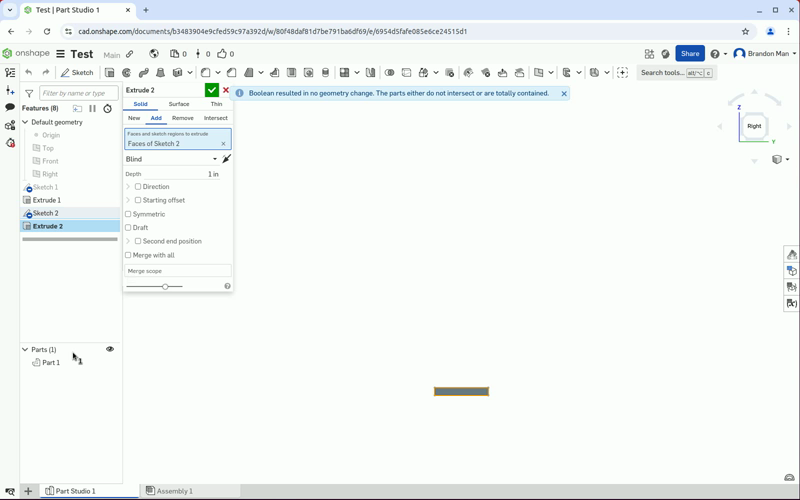
mouse_move(143, 106)
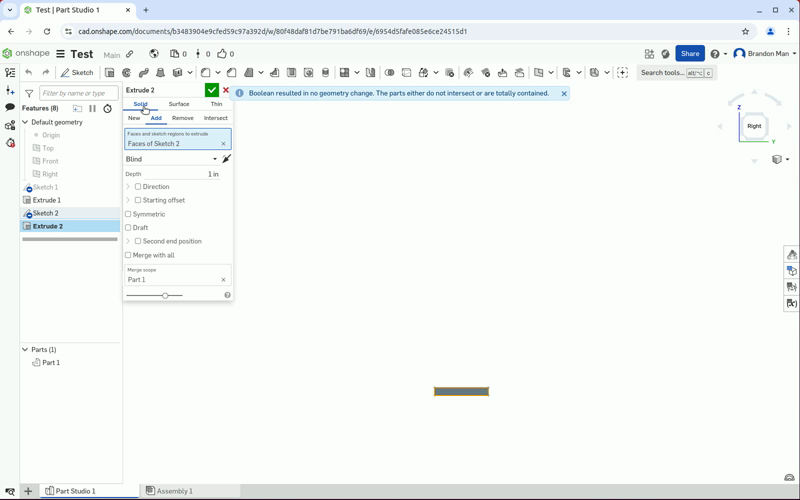
click(143, 106)
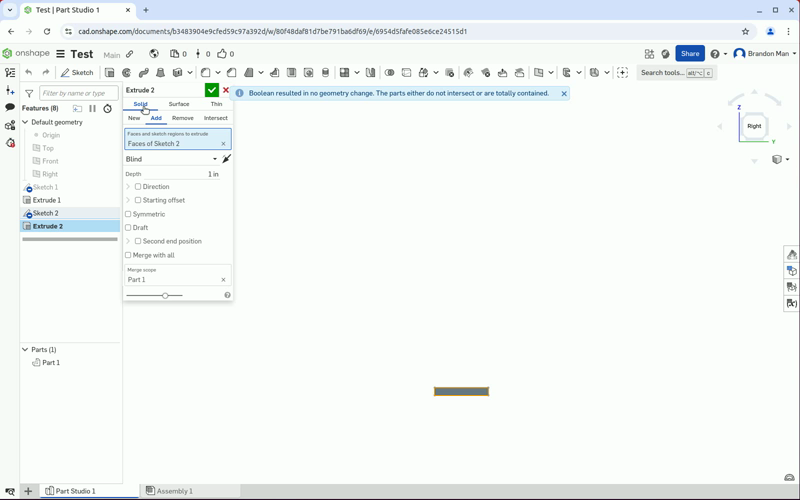
mouse_move(137, 120)
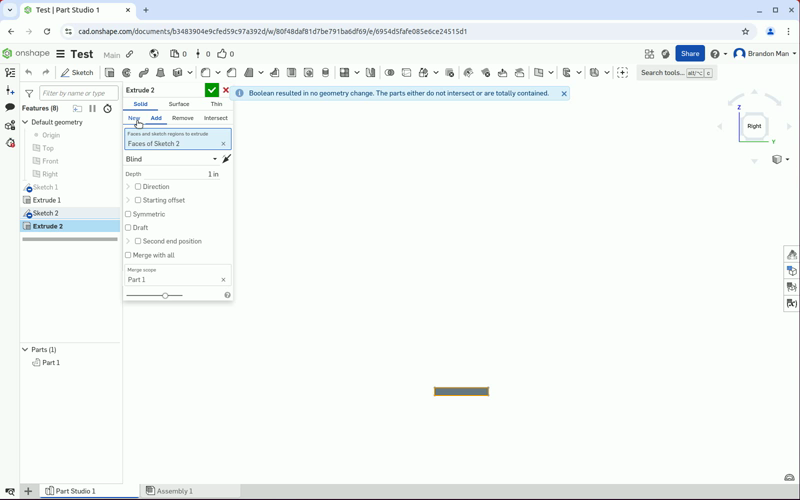
click(137, 120)
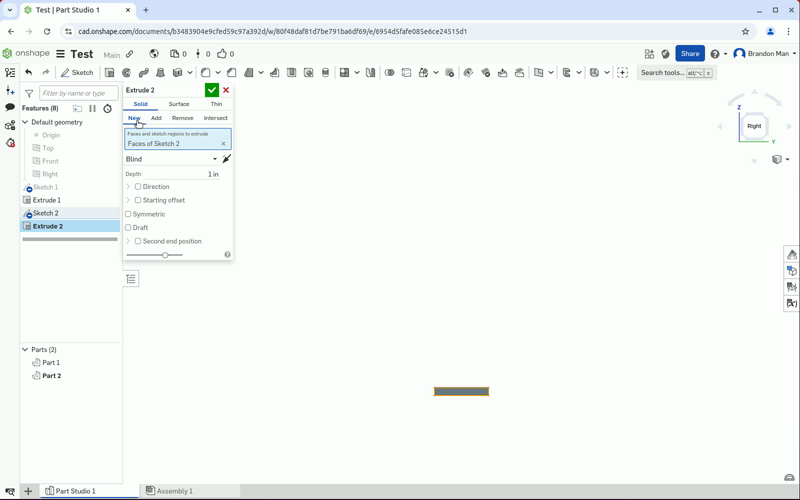
key(tab, 4)
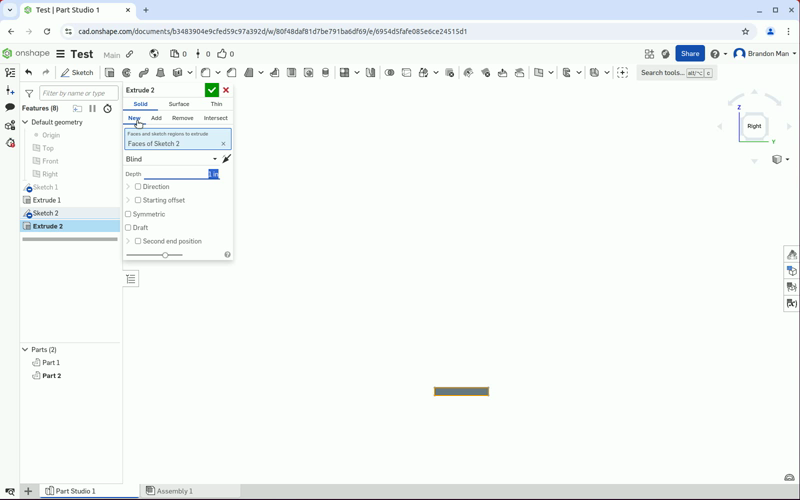
text(1.685)
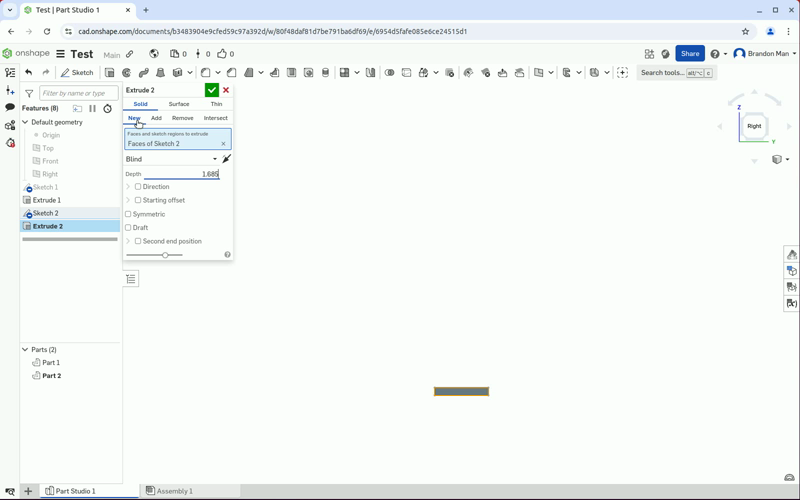
key(enter)
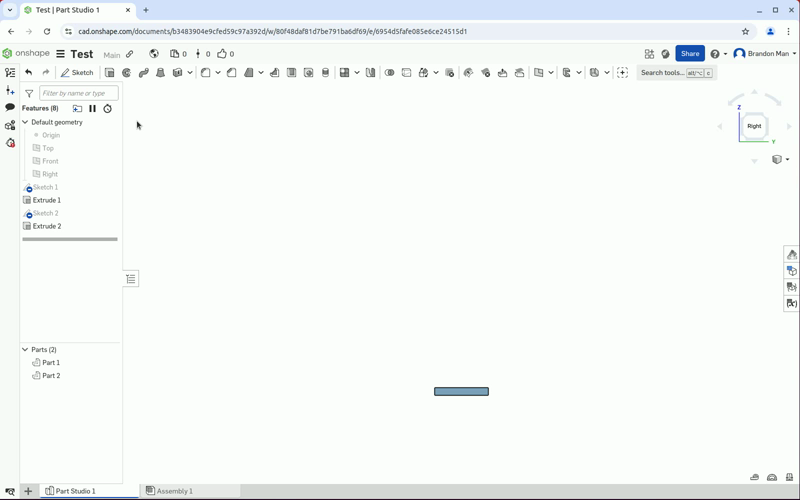
key(shift+h)
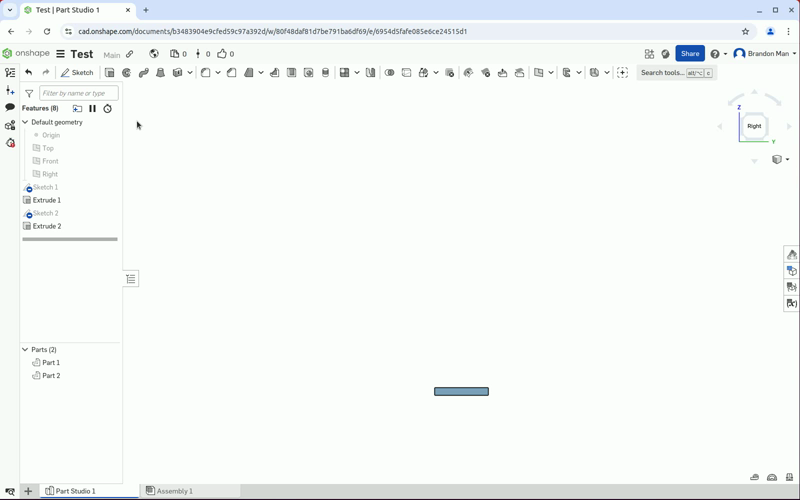
key(shift+h)
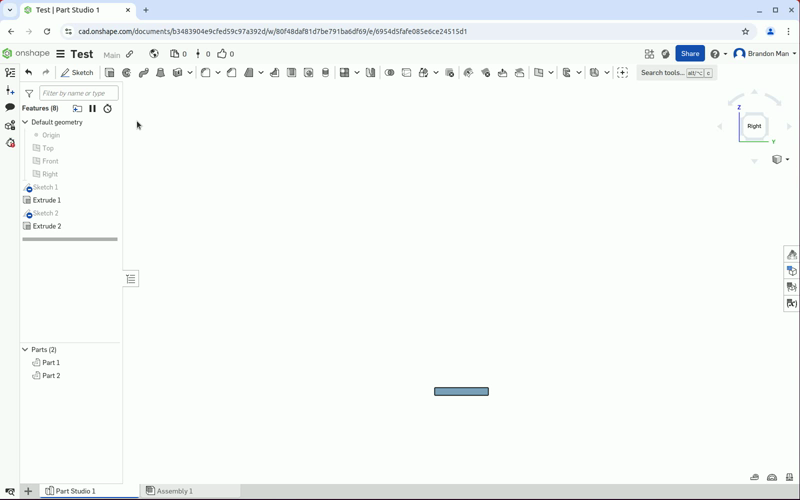
mouse_move(73, 189)
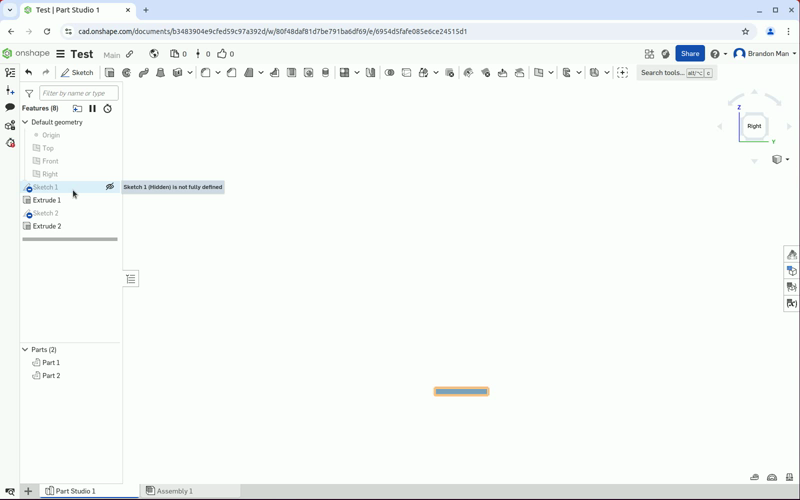
click(73, 189)
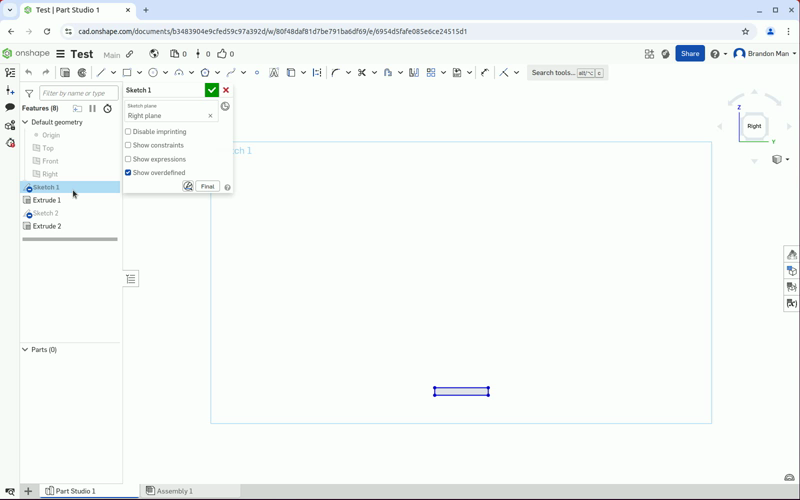
mouse_move(229, 92)
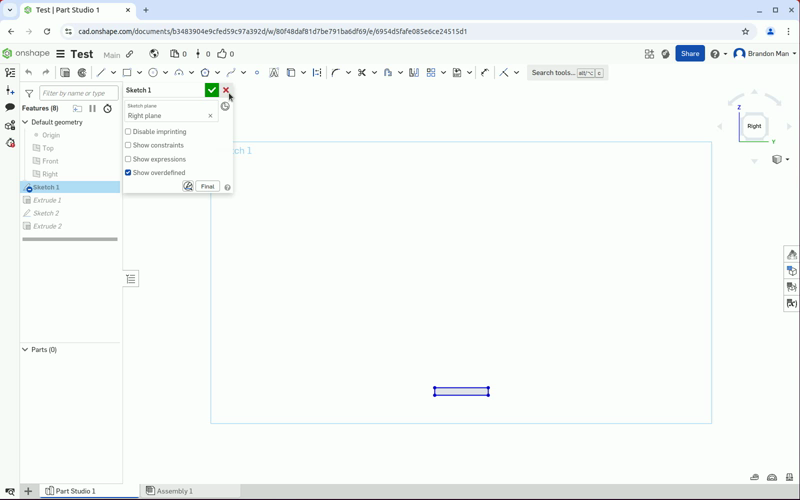
click(229, 92)
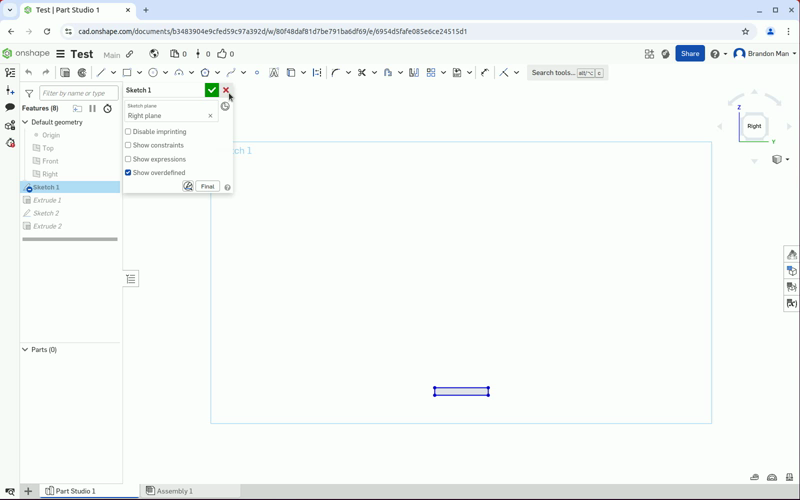
key(shift+s)
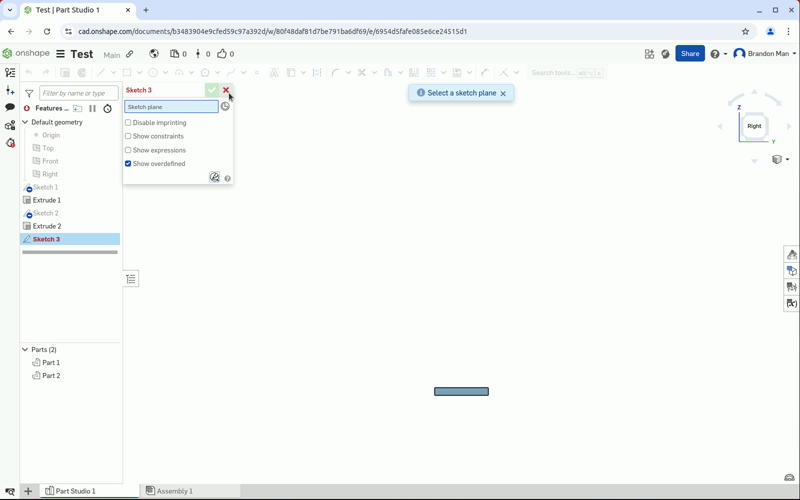
mouse_move(73, 176)
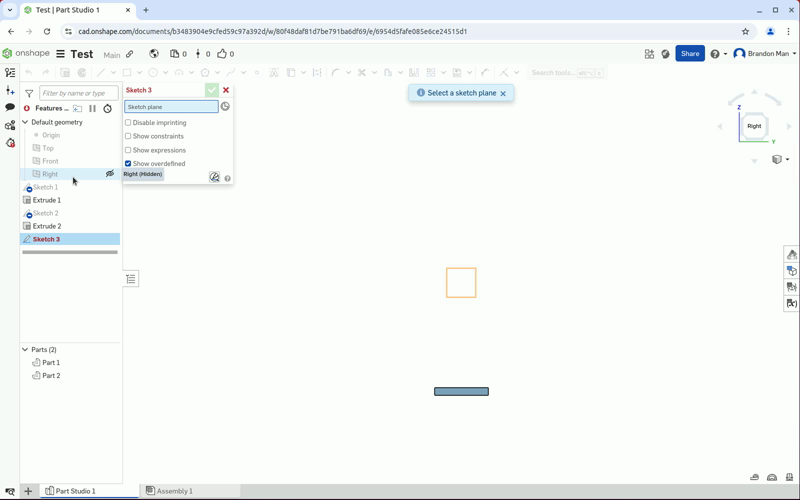
click(73, 176)
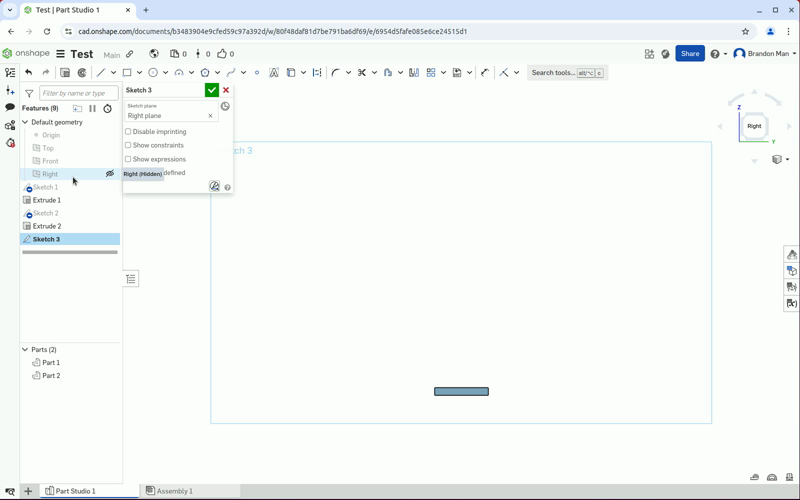
mouse_move(73, 352)
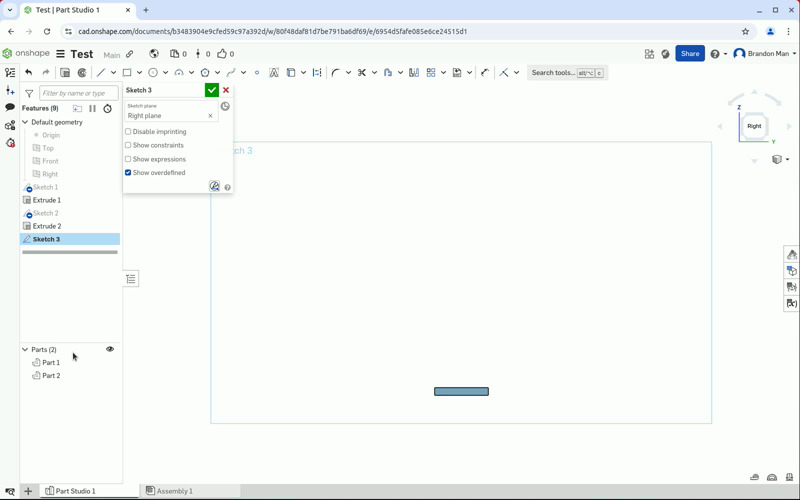
key(y)
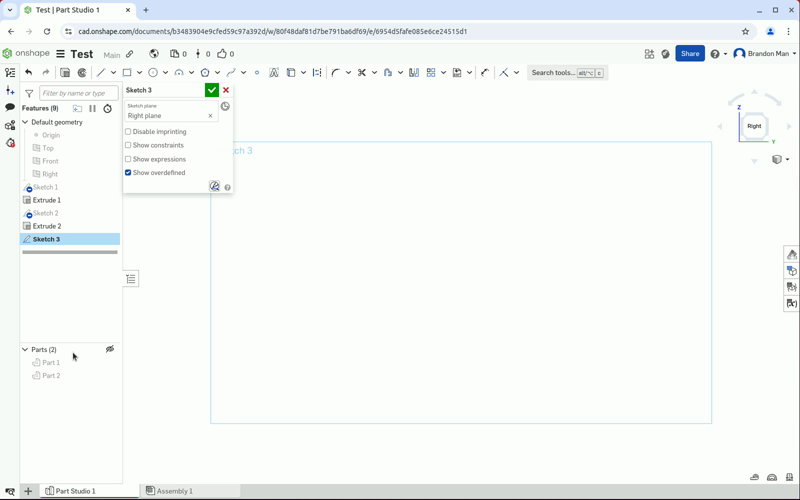
key(l)
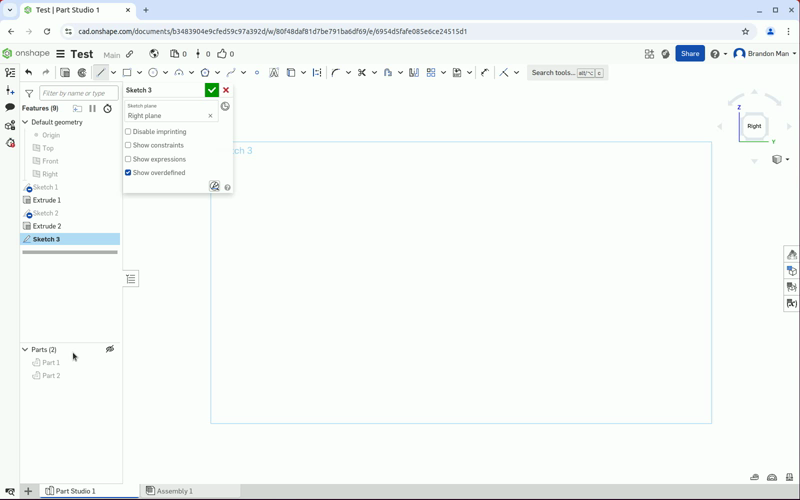
key_down(shift)
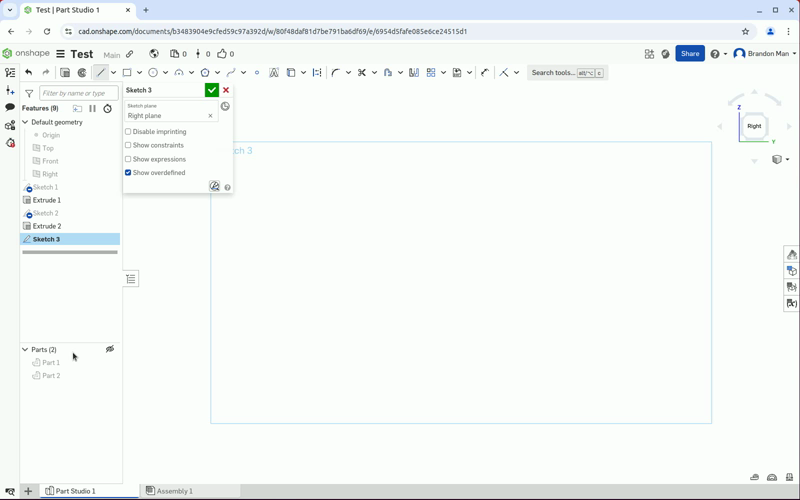
mouse_move(434, 387)
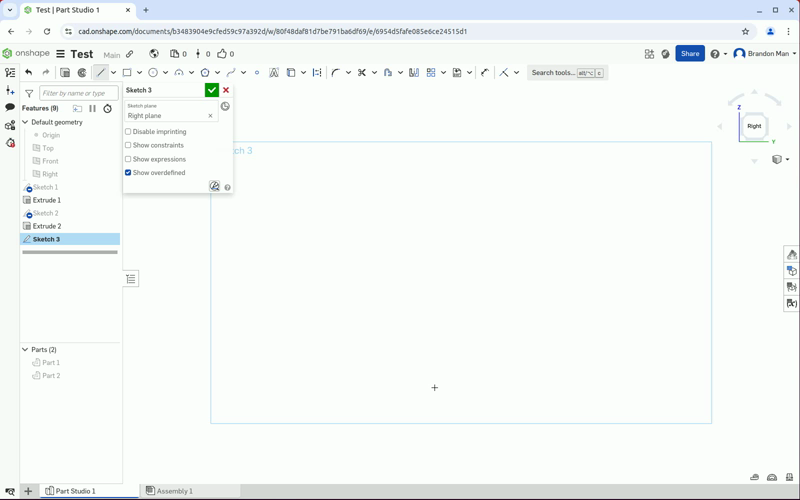
click(434, 387)
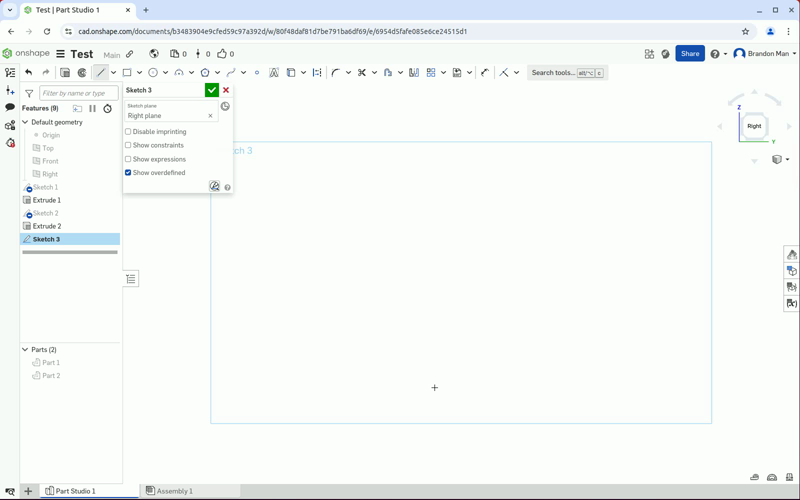
key_up(shift)
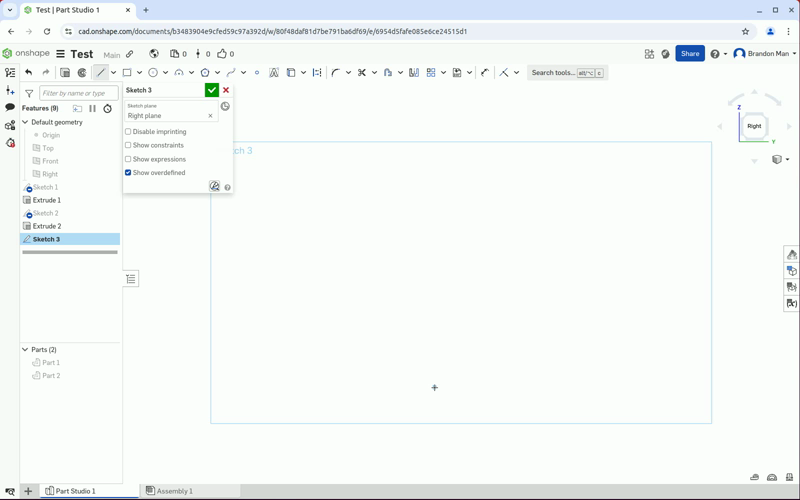
key_down(shift)
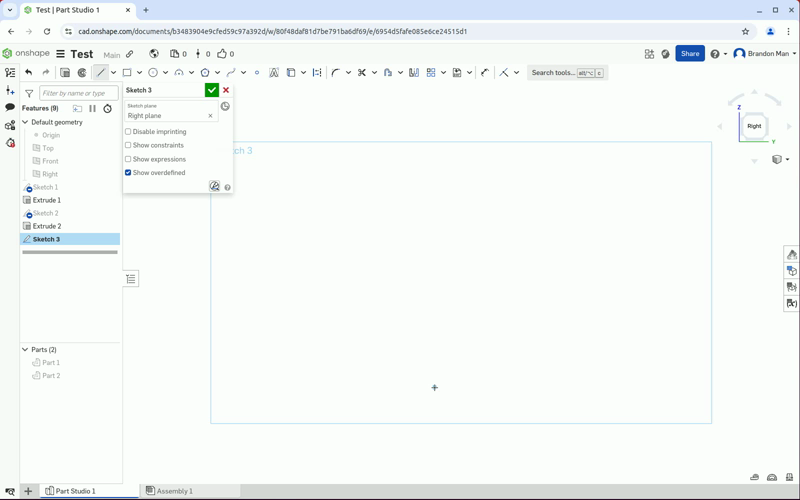
mouse_move(464, 387)
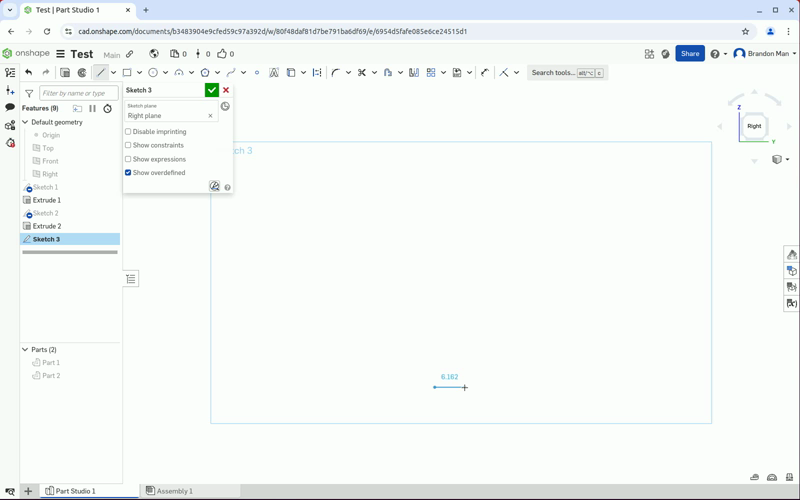
mouse_move(486, 387)
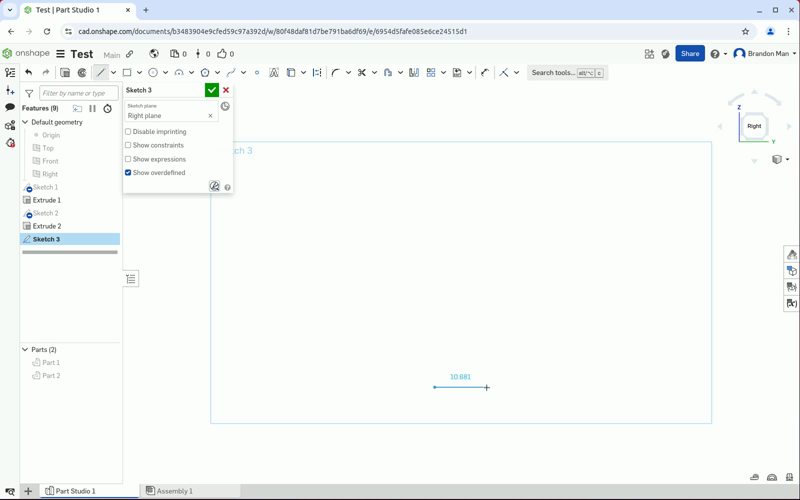
click(486, 387)
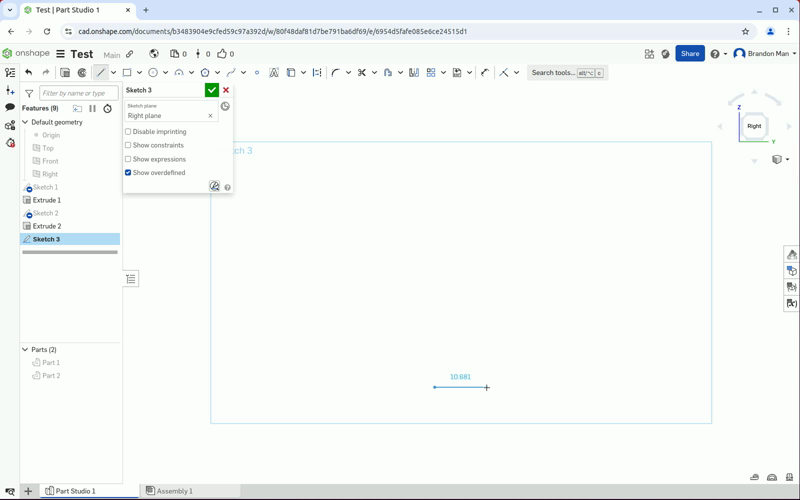
key_up(shift)
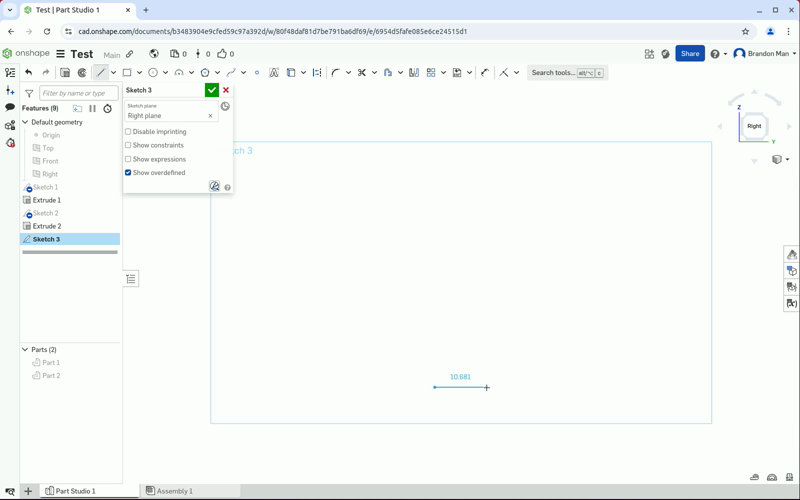
key_down(shift)
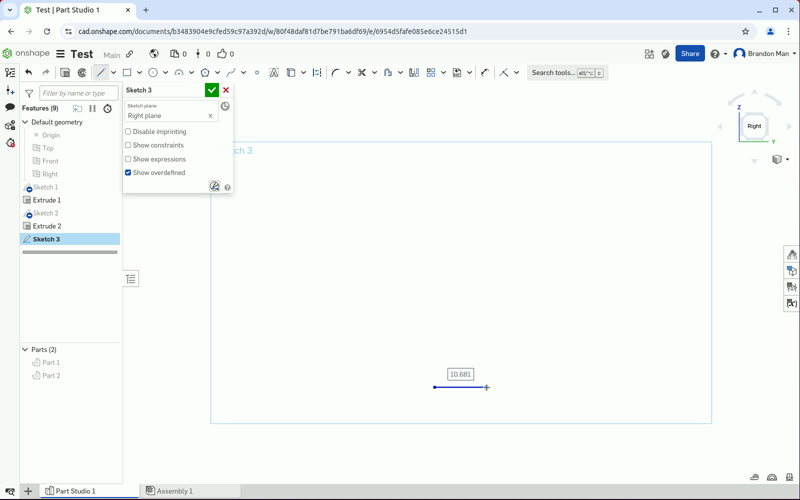
mouse_move(486, 277)
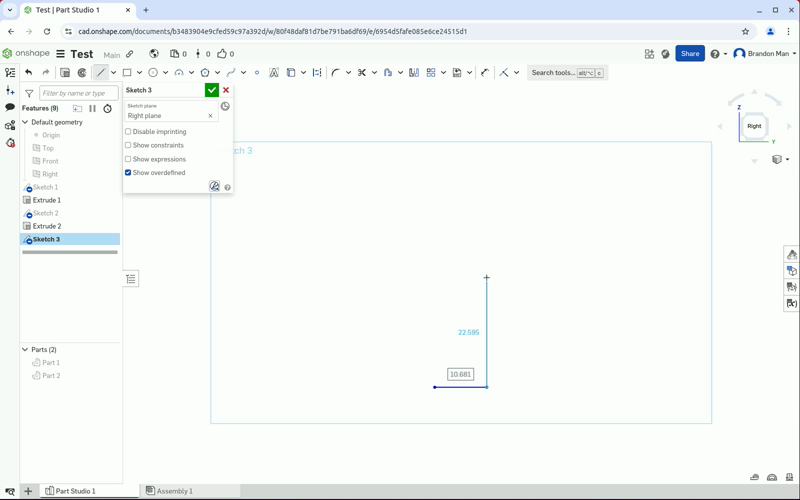
click(486, 277)
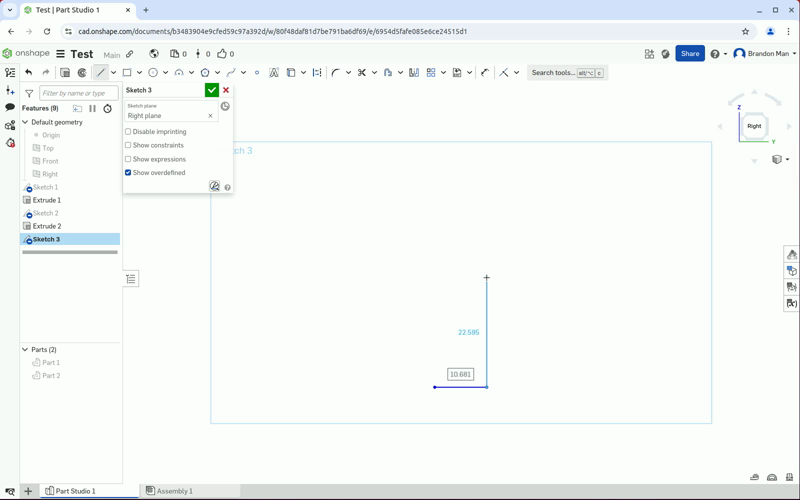
key_up(shift)
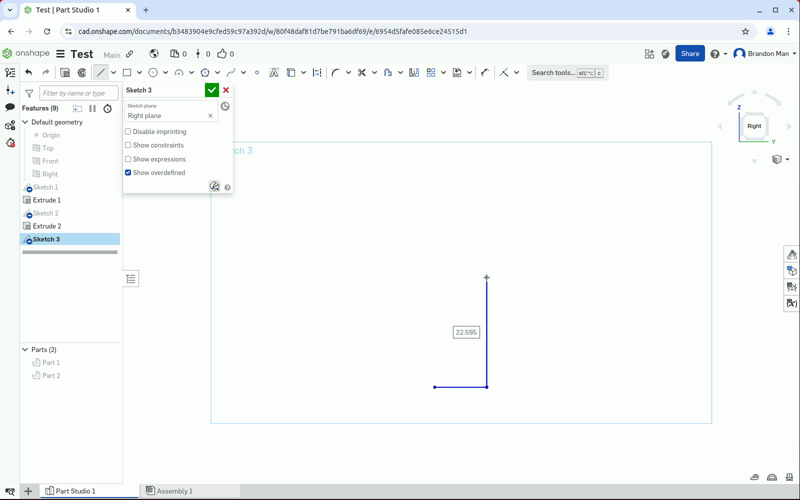
key(esc)
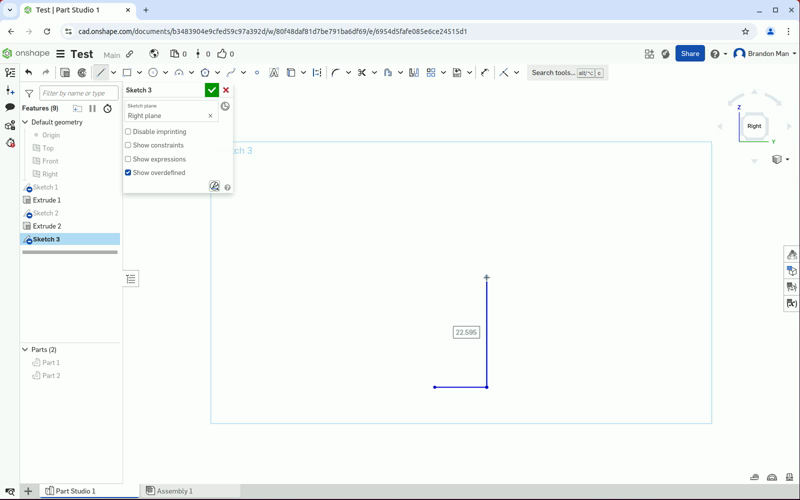
key(a)
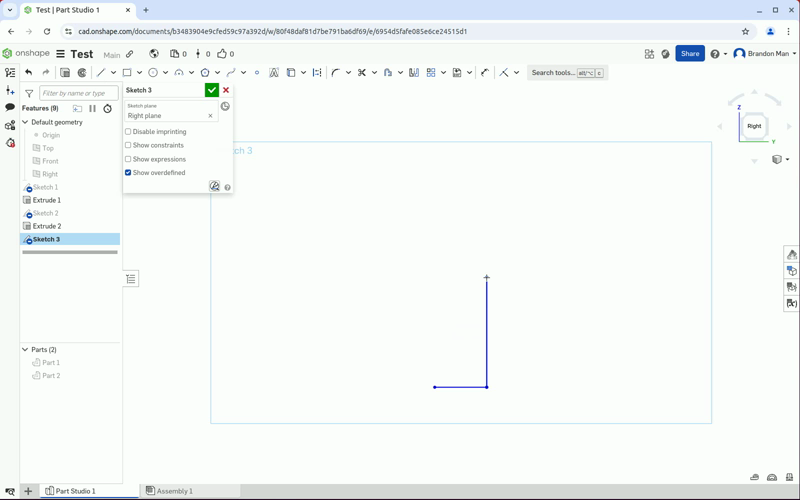
mouse_move(486, 277)
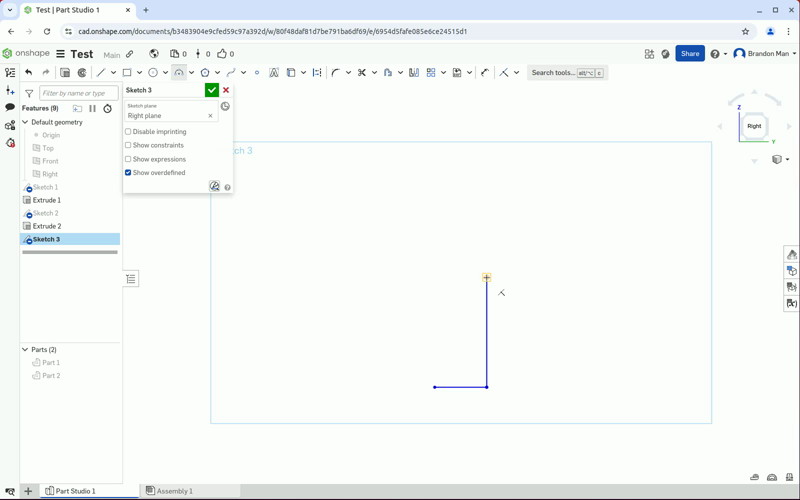
click(486, 277)
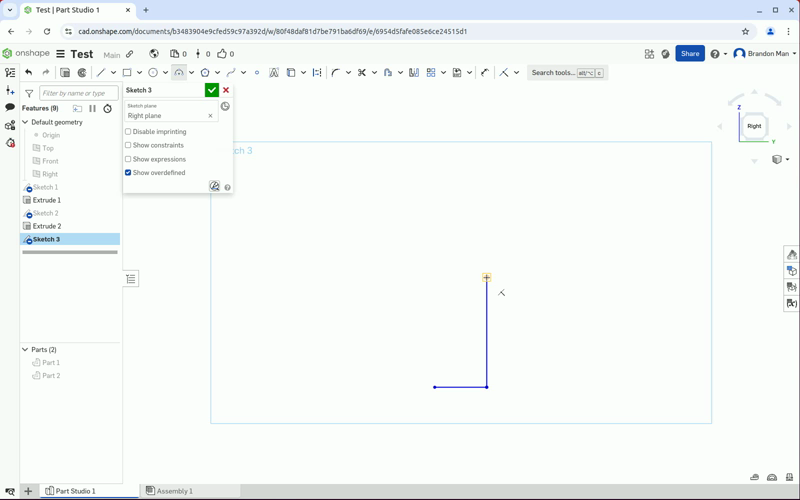
key_down(shift)
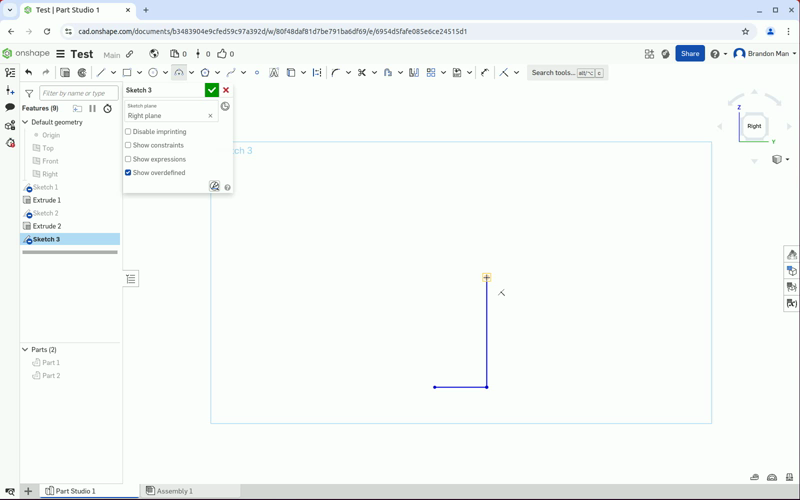
mouse_move(473, 264)
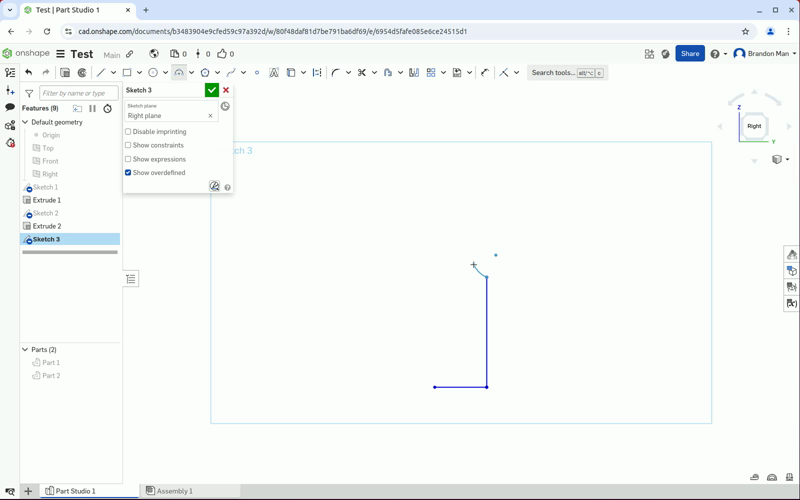
click(473, 264)
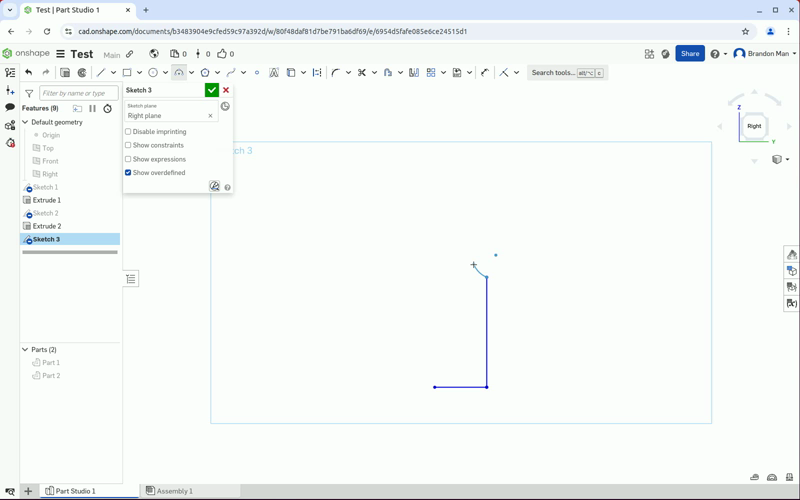
mouse_move(483, 267)
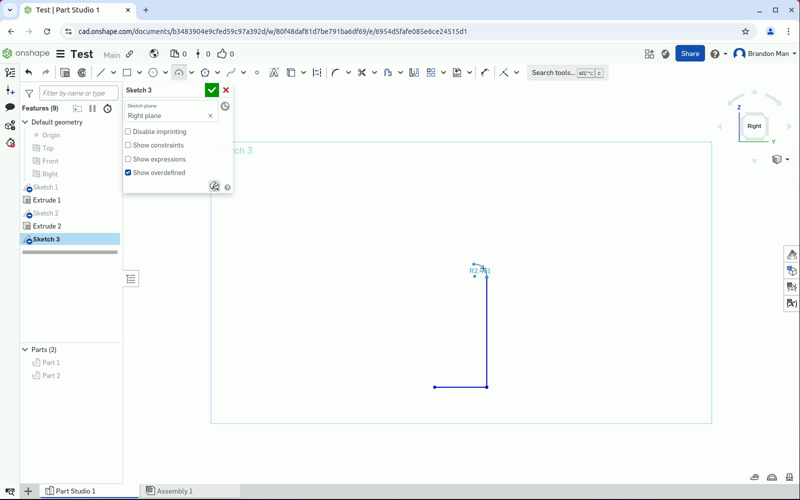
click(483, 267)
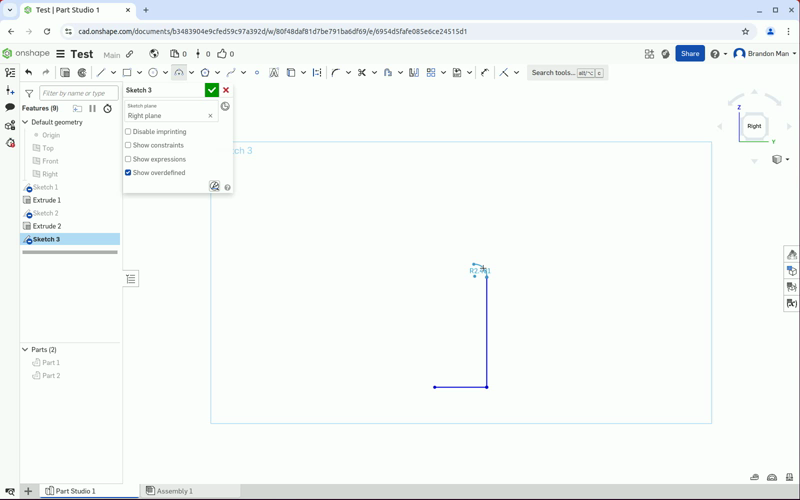
key_up(shift)
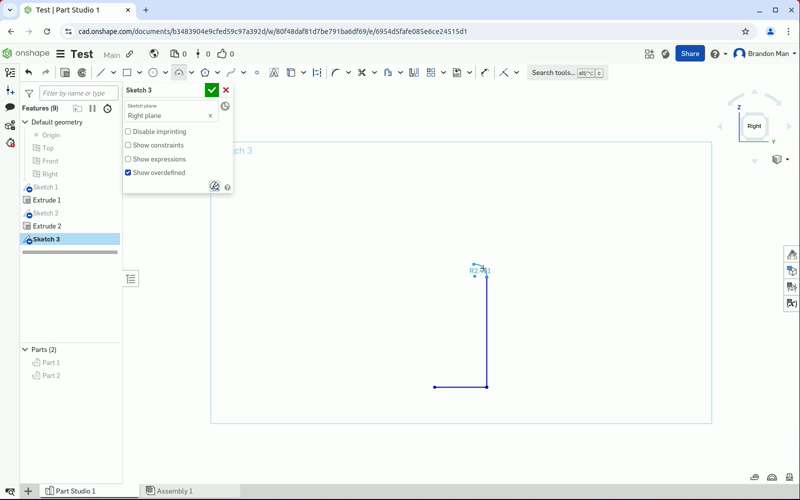
key(esc)
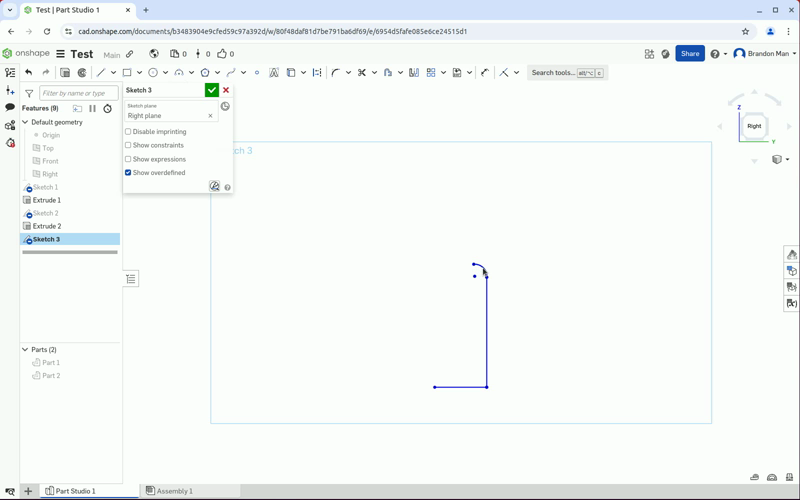
key(l)
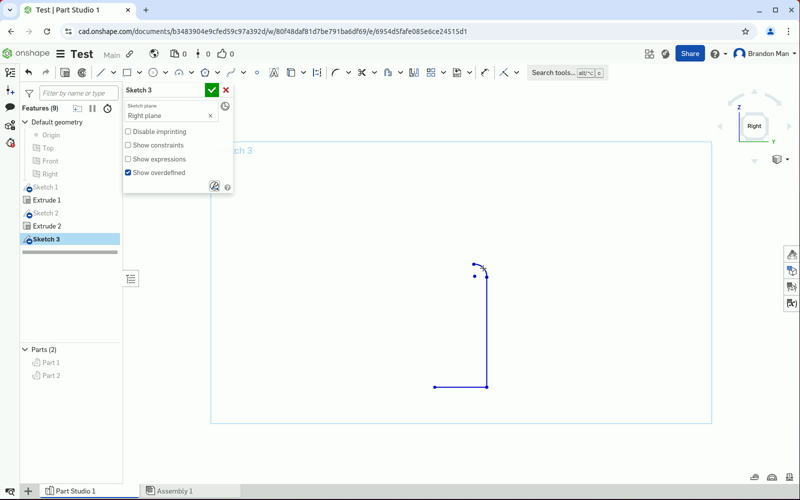
mouse_move(473, 264)
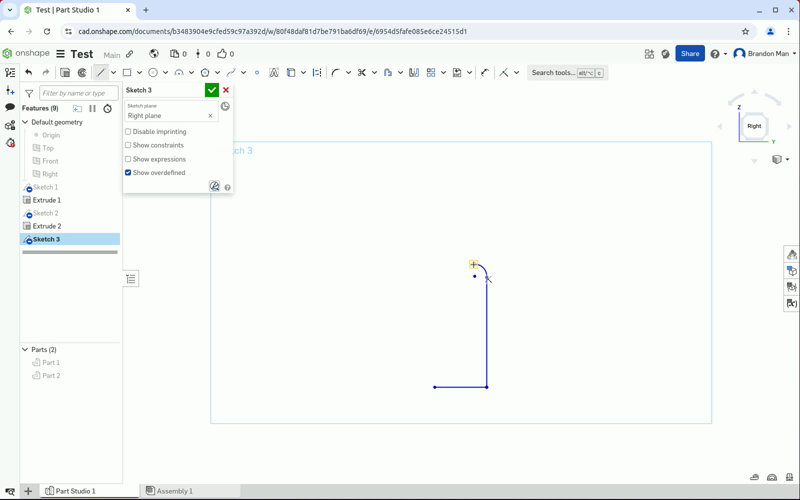
click(473, 264)
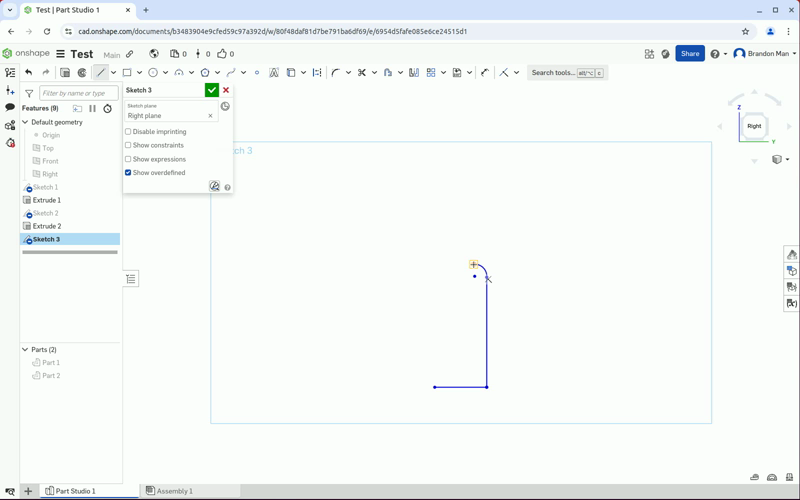
key_down(shift)
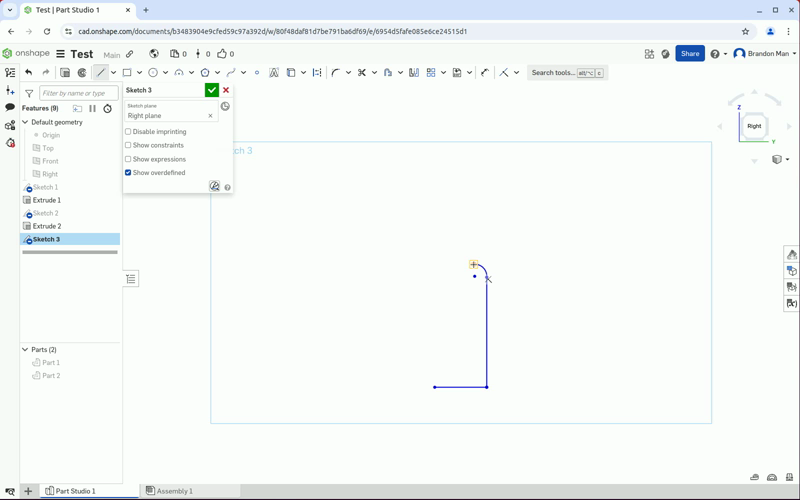
mouse_move(503, 264)
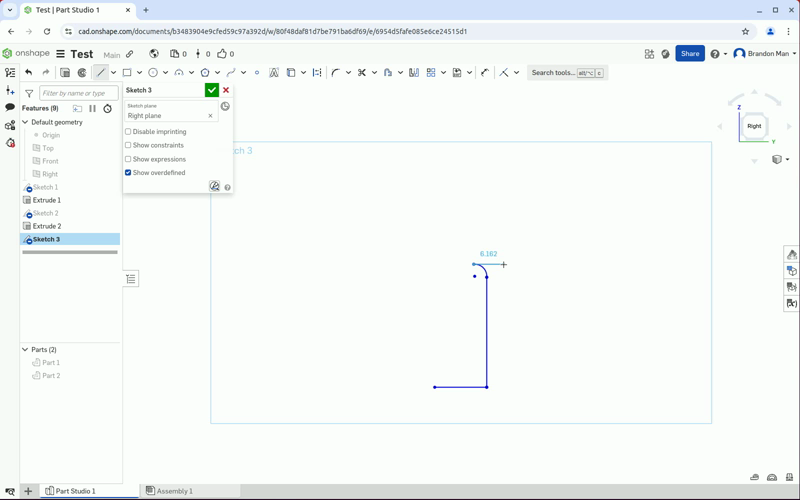
mouse_move(447, 264)
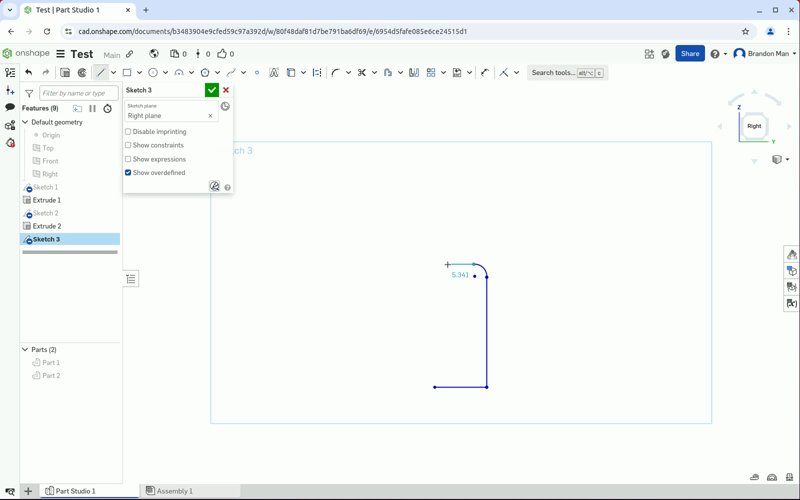
click(447, 264)
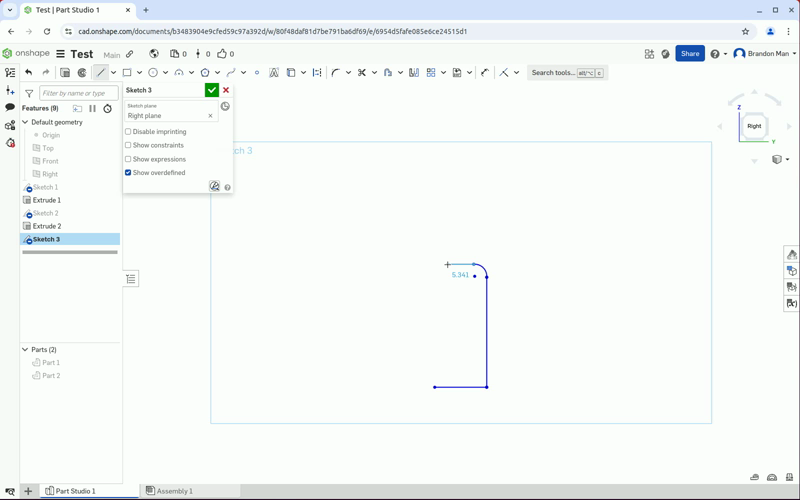
key_up(shift)
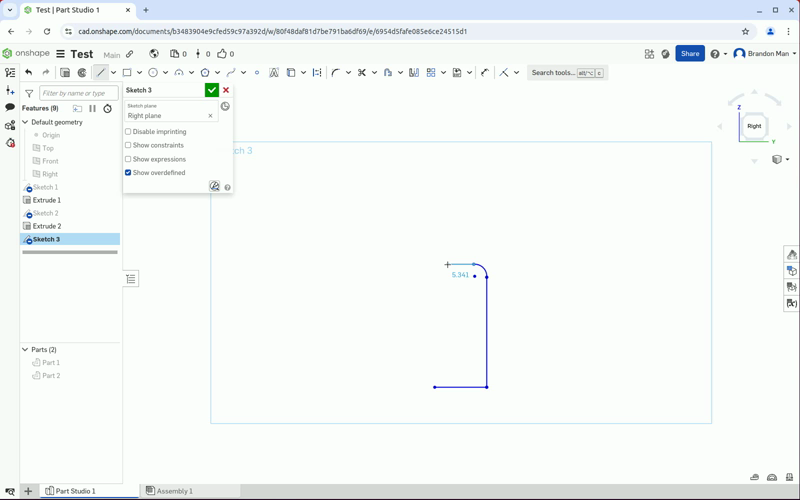
key(esc)
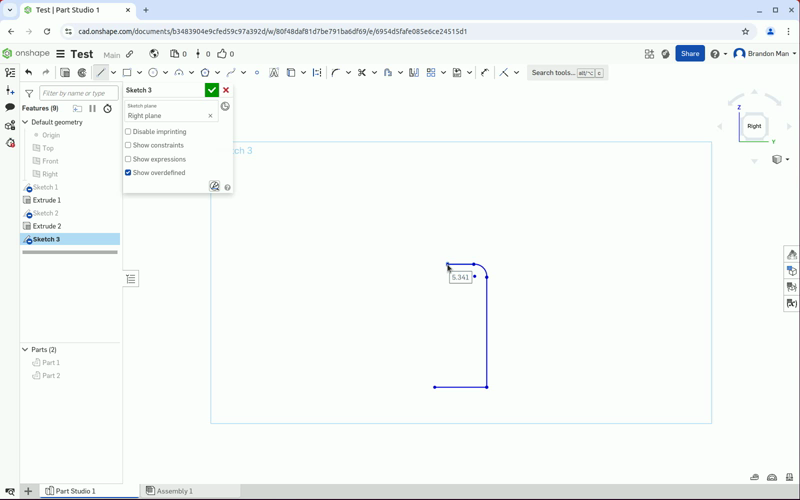
key(a)
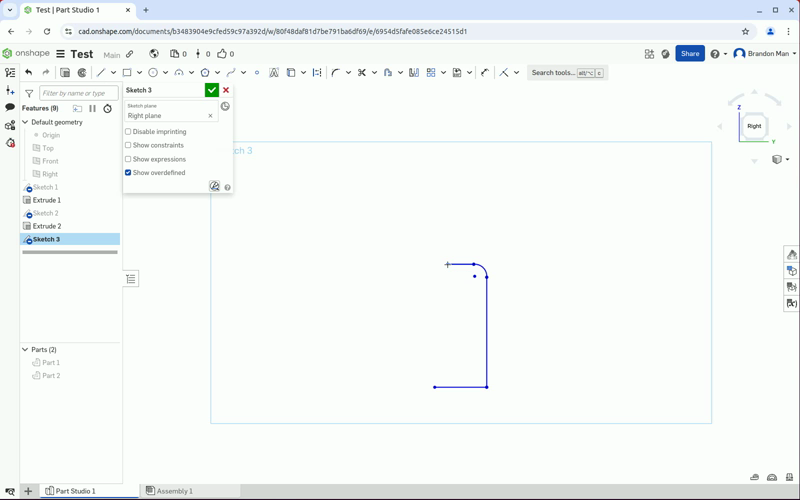
mouse_move(447, 264)
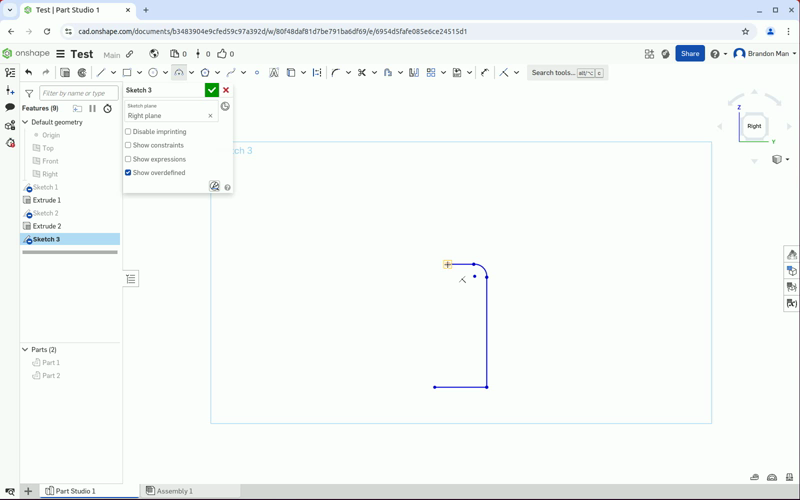
click(447, 264)
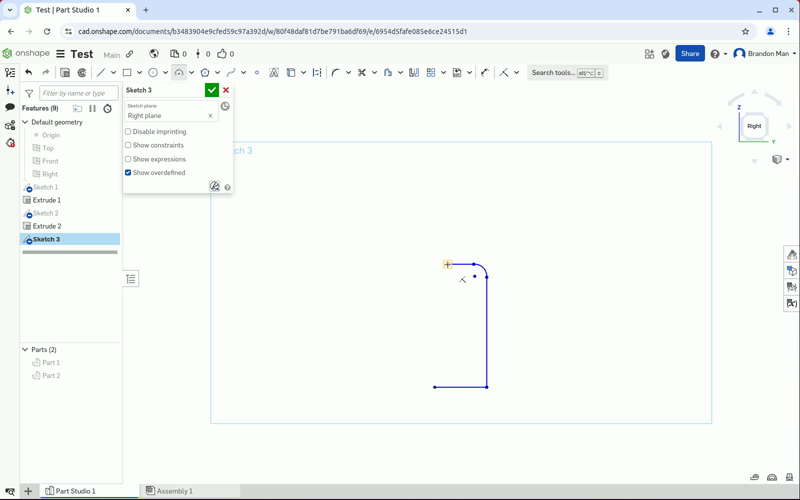
key_down(shift)
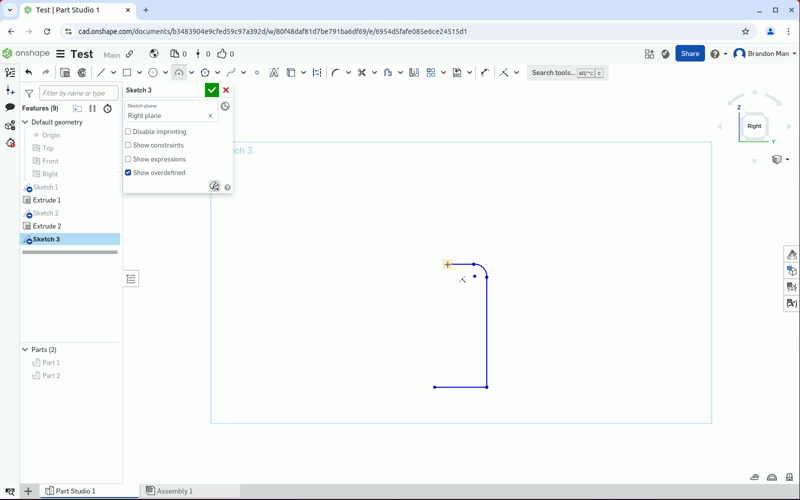
mouse_move(434, 277)
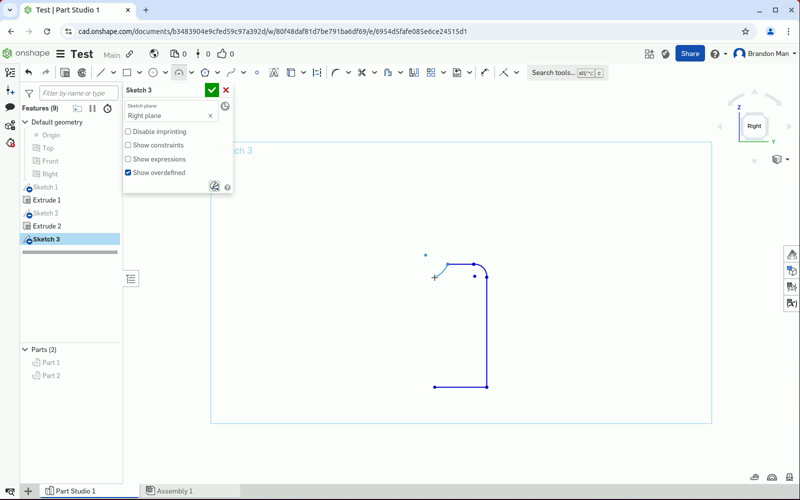
click(434, 277)
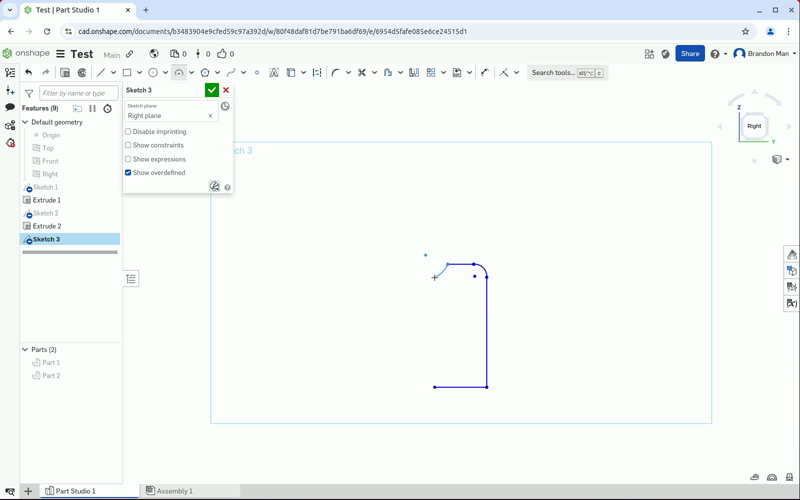
mouse_move(438, 267)
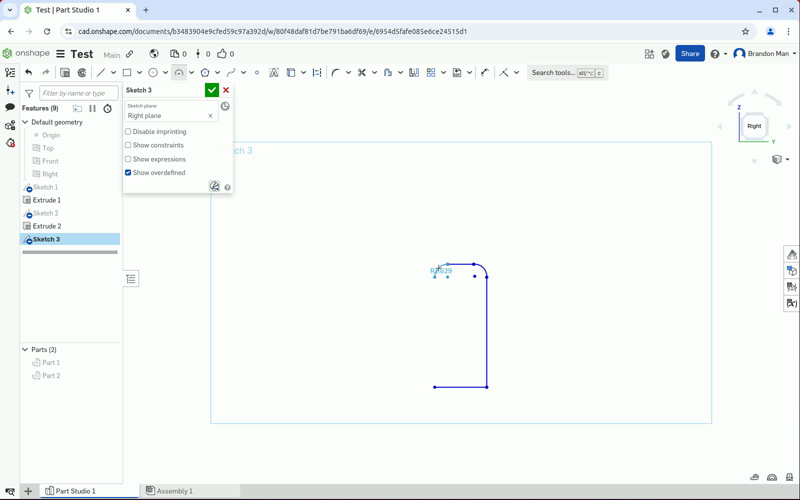
click(438, 267)
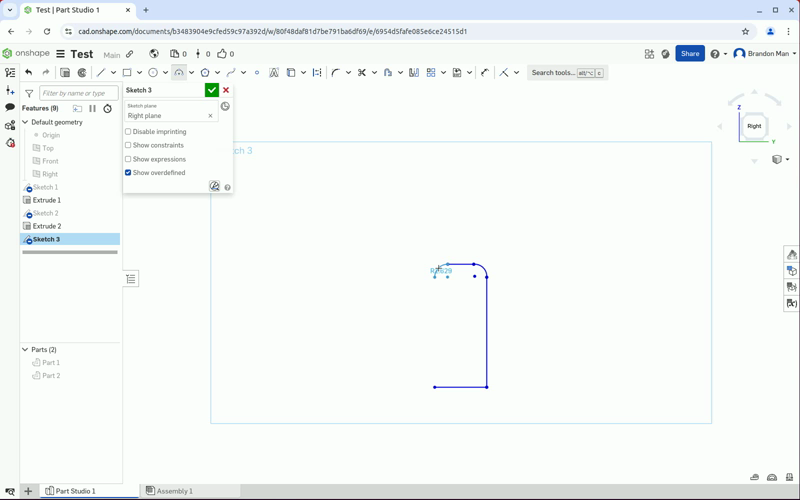
key_up(shift)
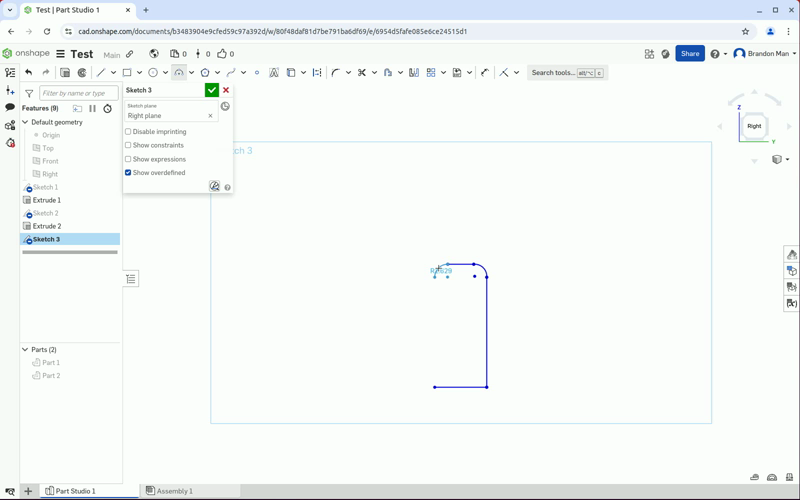
key(esc)
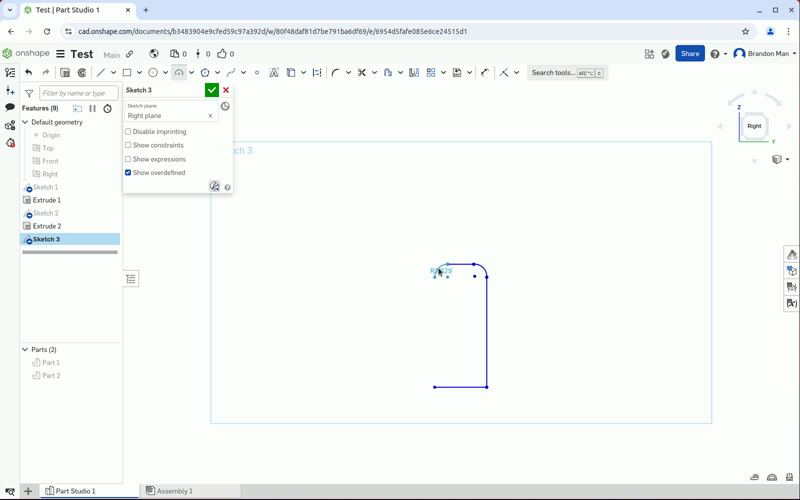
key(l)
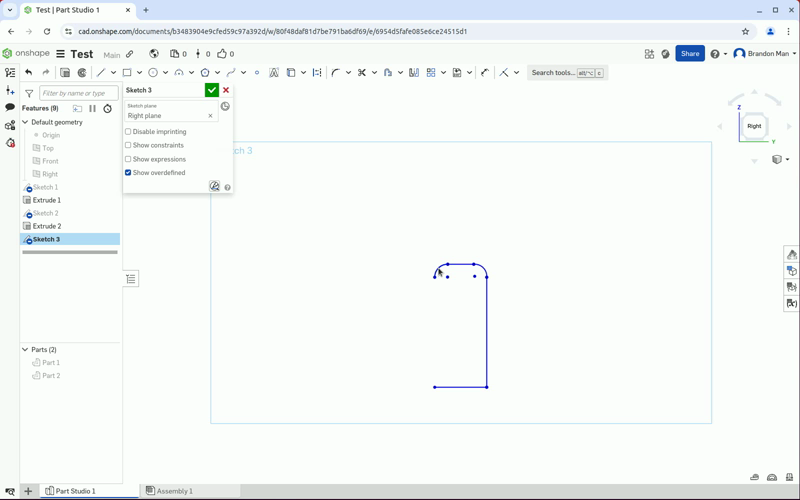
mouse_move(434, 277)
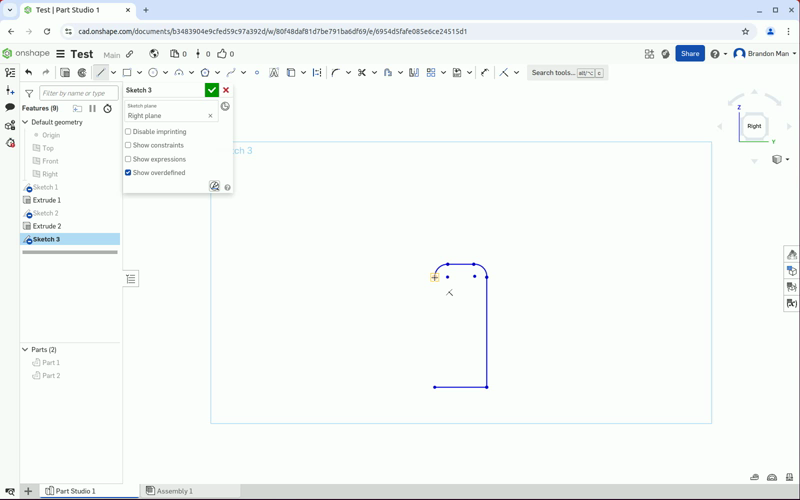
click(434, 277)
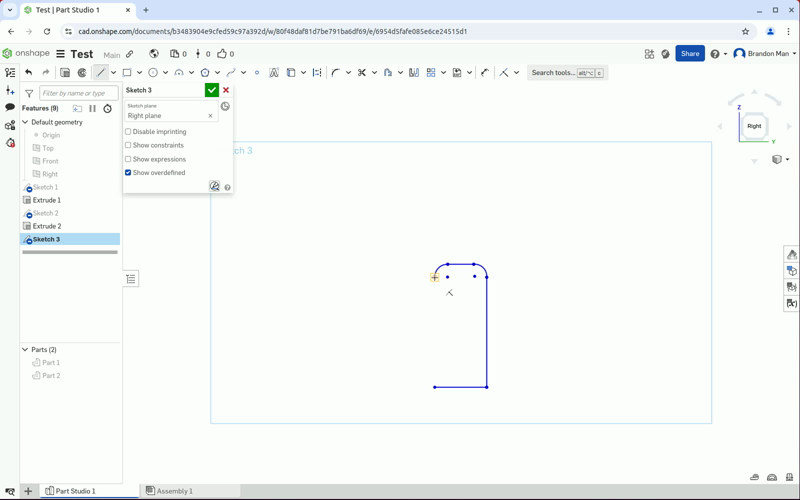
key_down(shift)
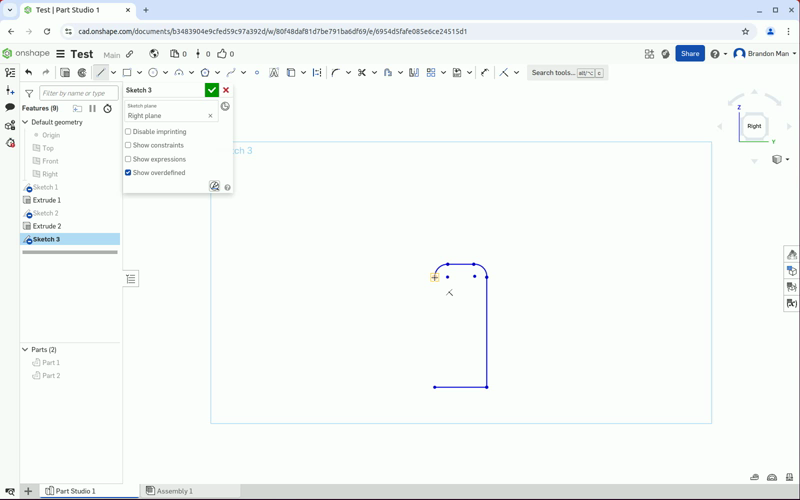
mouse_move(434, 387)
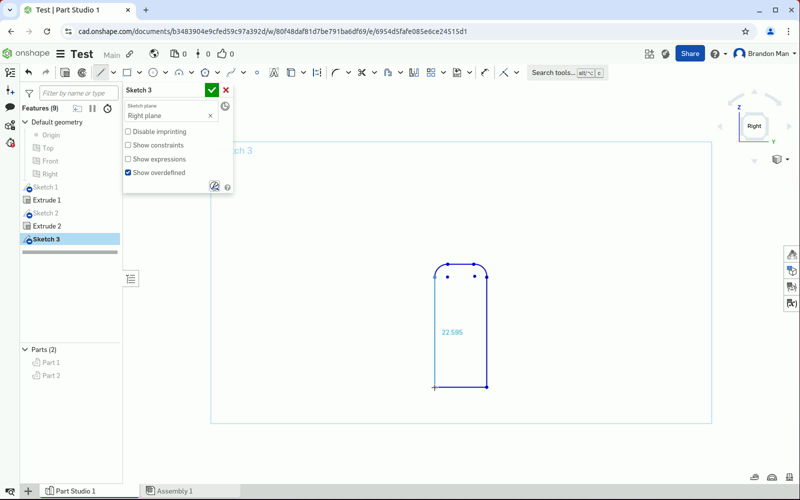
key_up(shift)
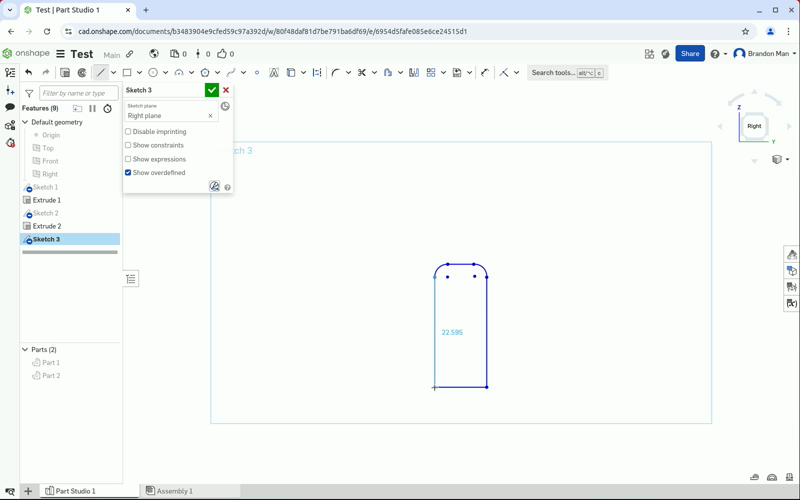
click(434, 387)
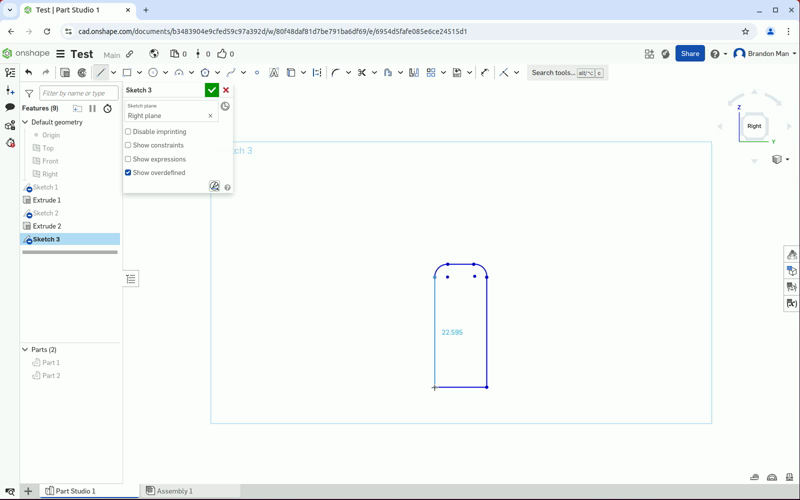
key(esc)
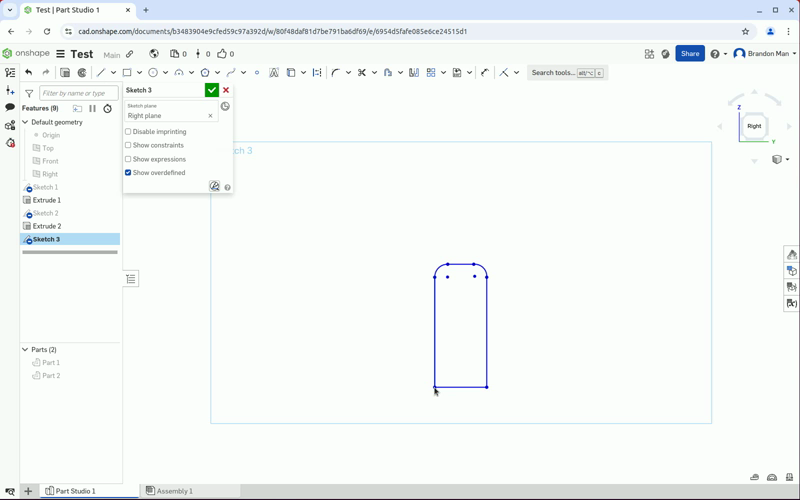
key(c)
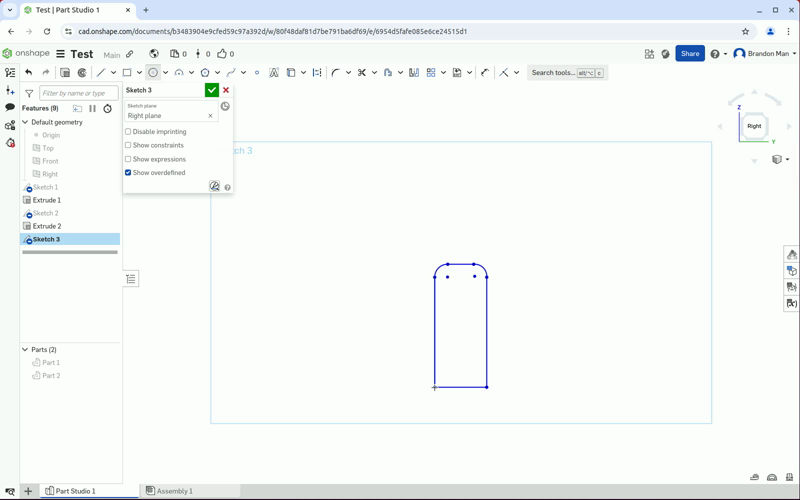
key_down(shift)
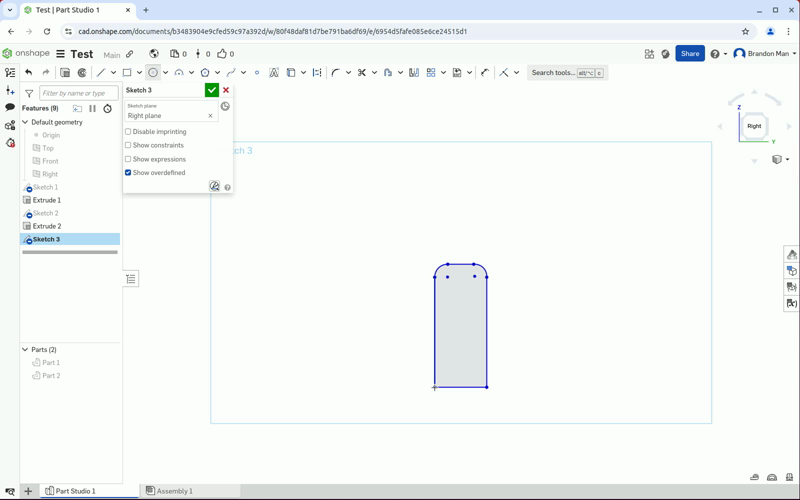
mouse_move(462, 330)
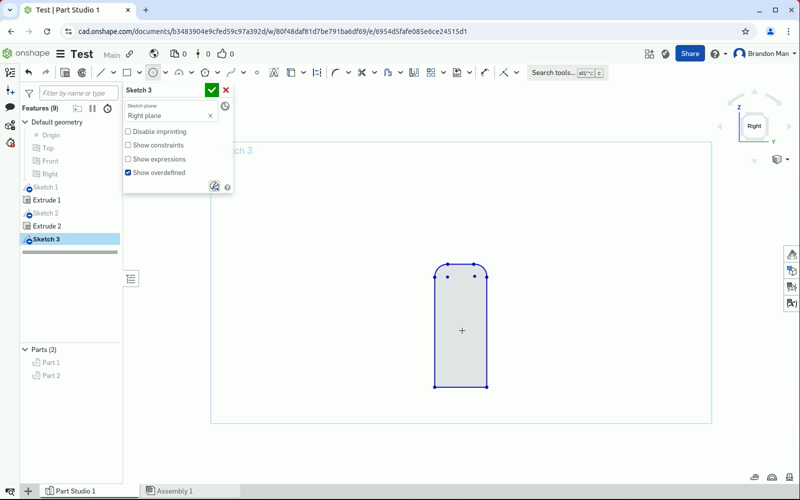
click(462, 330)
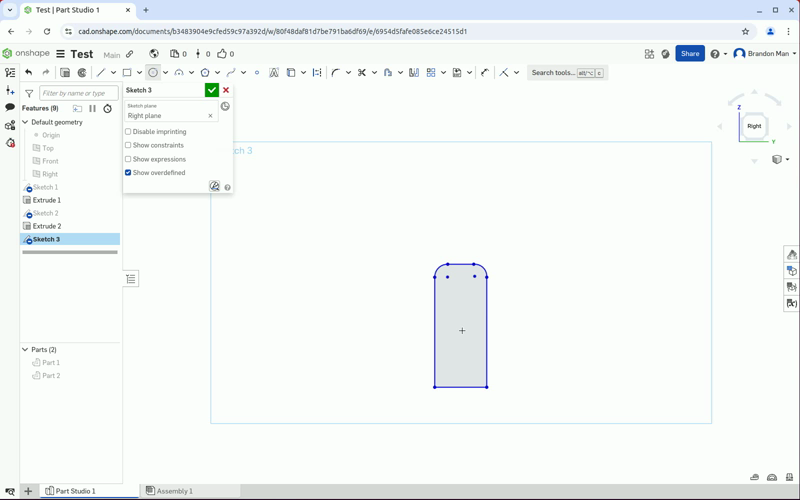
key_up(shift)
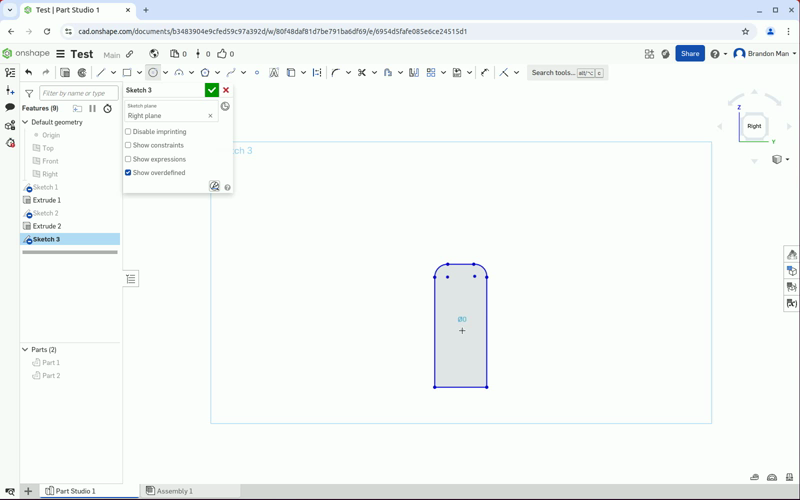
mouse_move(472, 330)
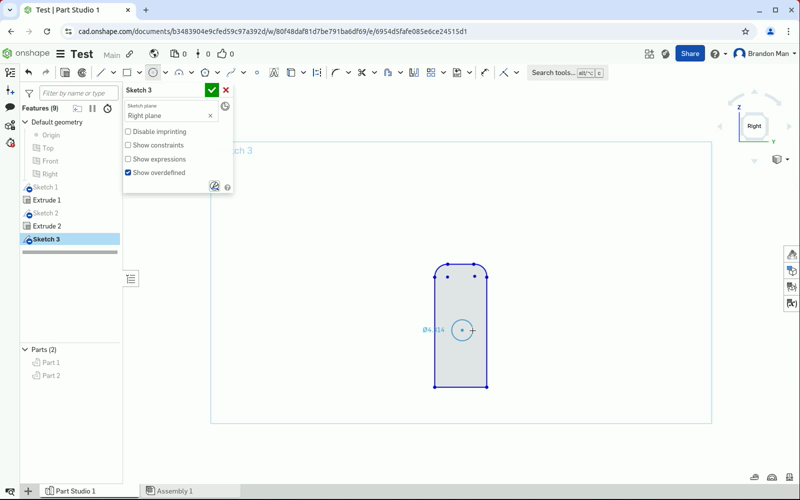
click(472, 330)
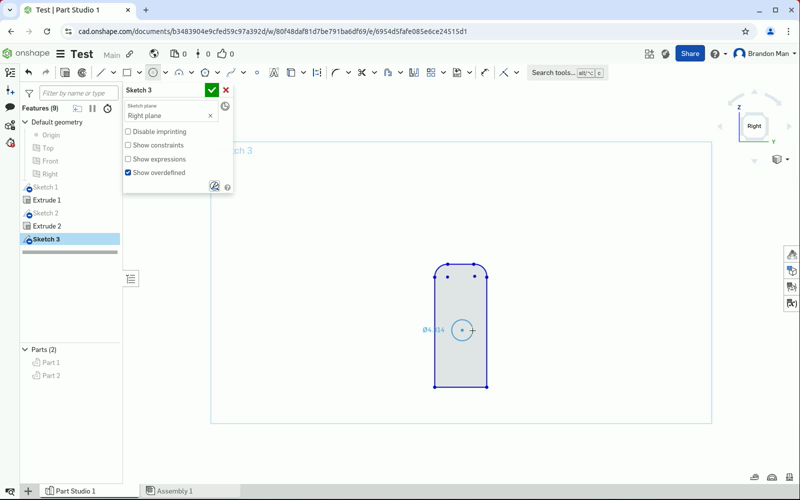
key(esc)
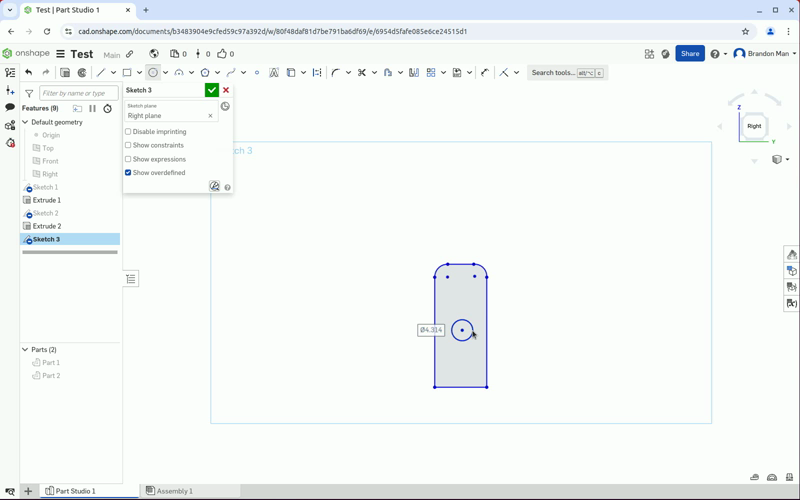
key(c)
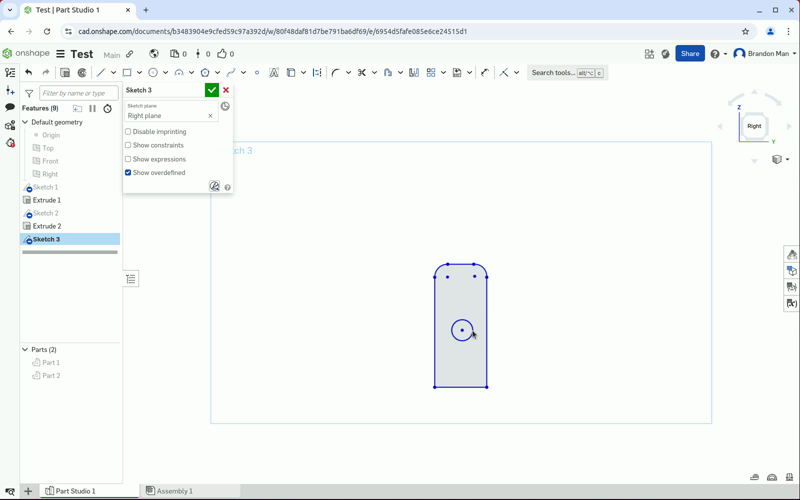
key_down(shift)
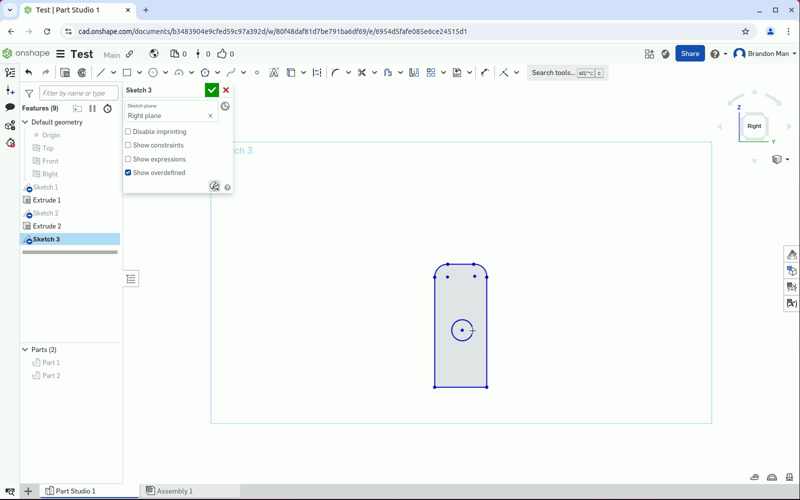
mouse_move(460, 282)
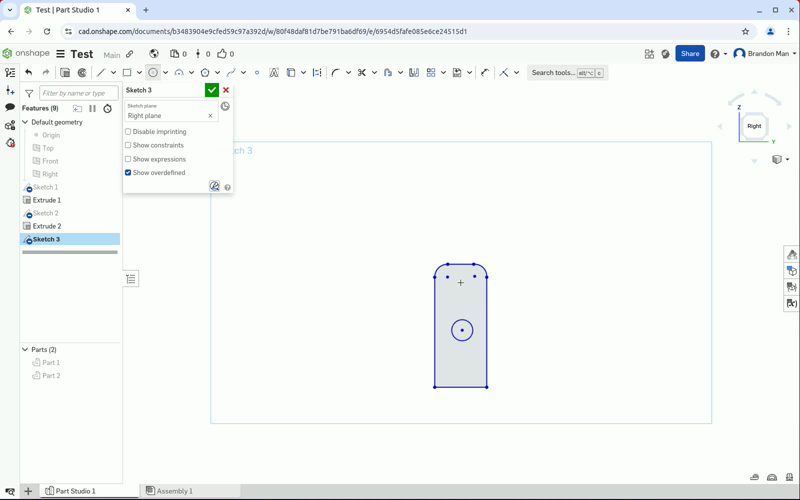
click(460, 282)
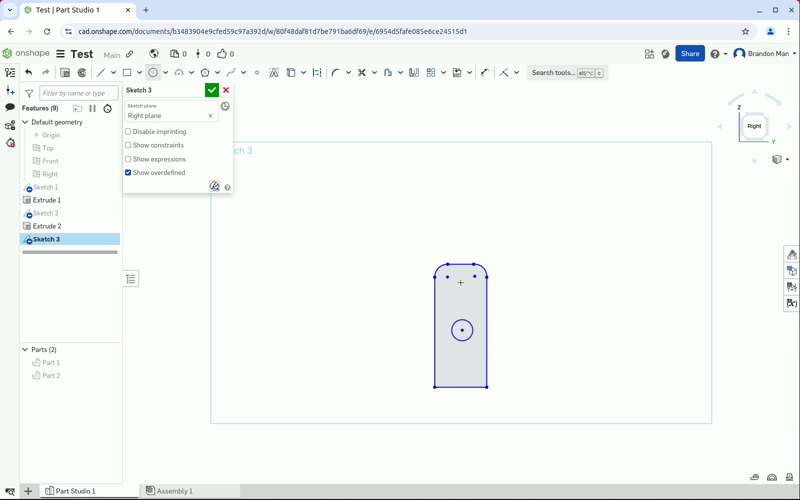
key_up(shift)
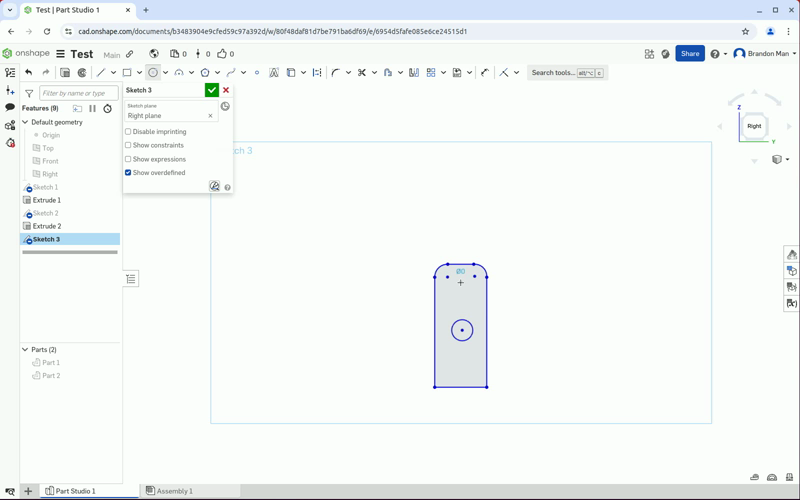
mouse_move(469, 282)
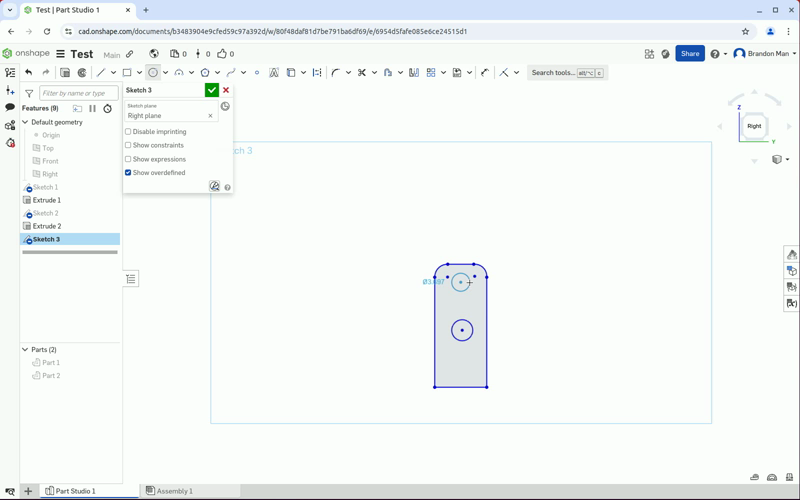
click(469, 282)
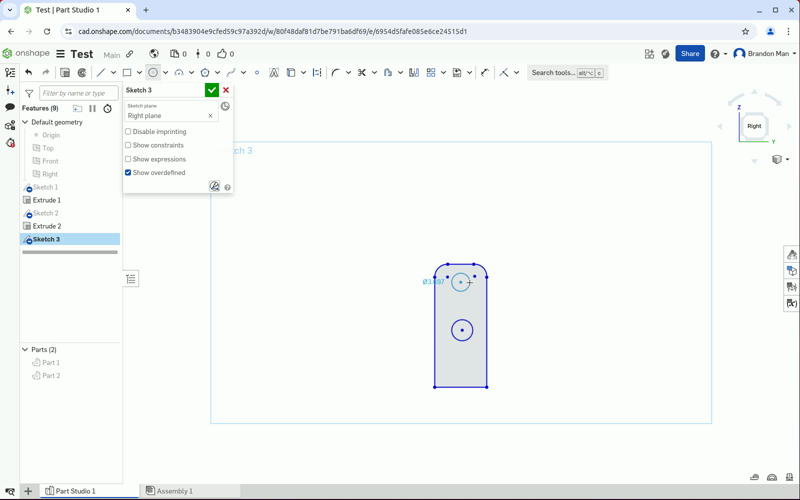
key(esc)
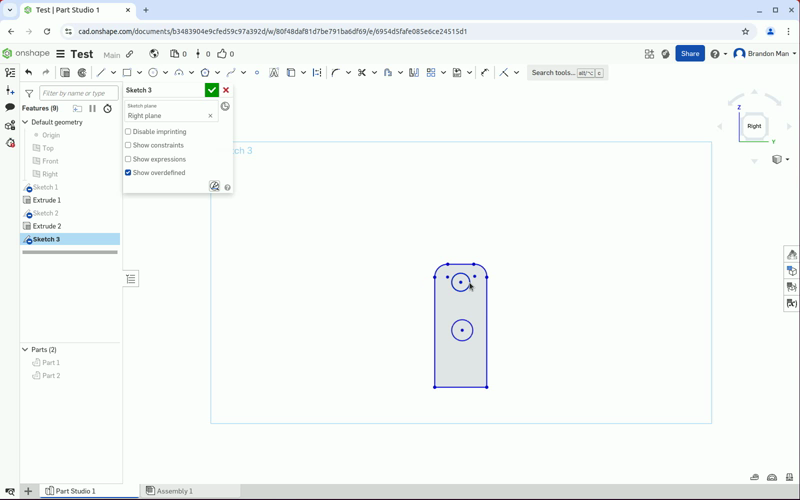
mouse_move(473, 276)
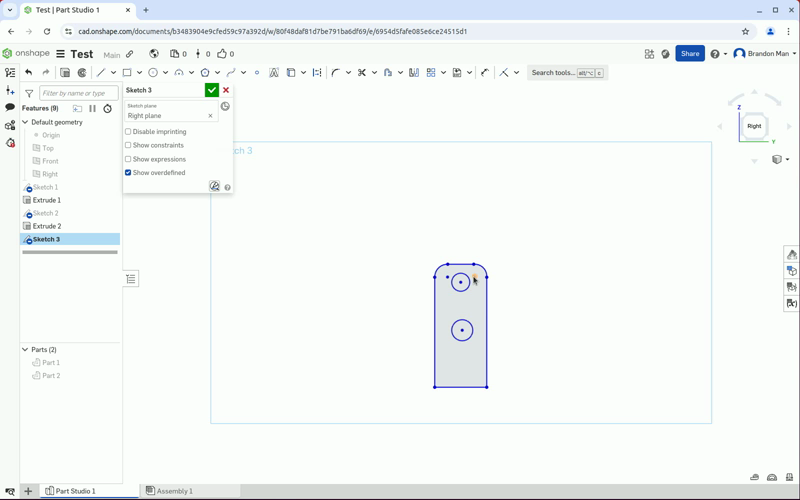
click(473, 276)
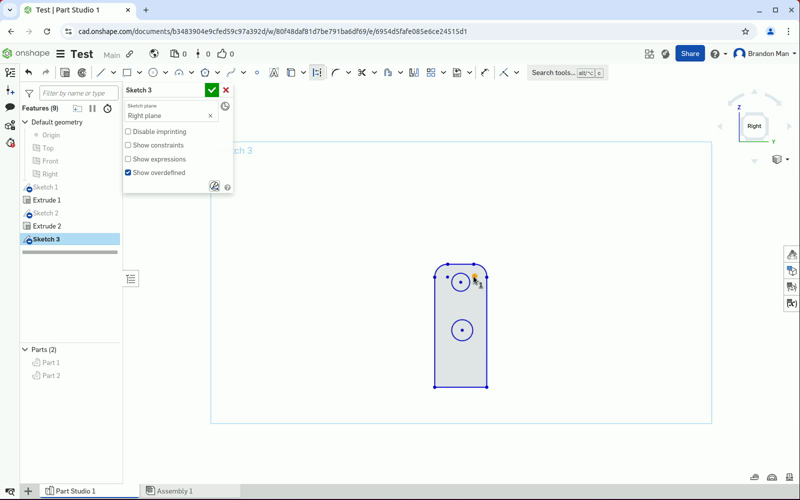
mouse_move(73, 352)
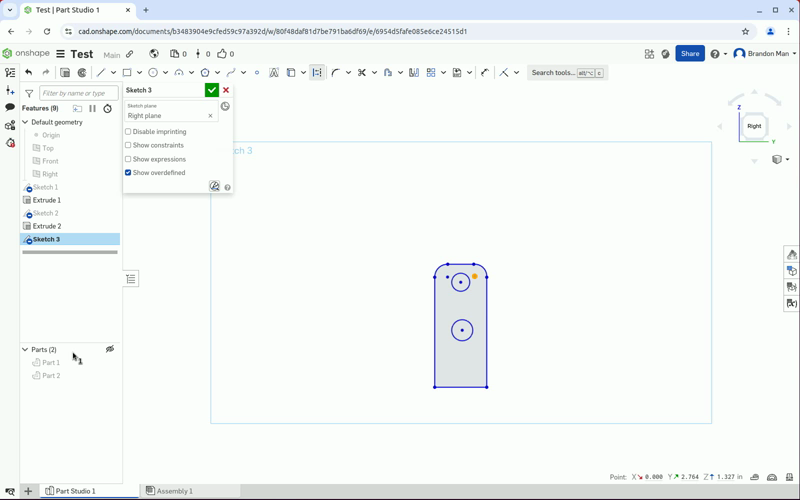
key(shift+y)
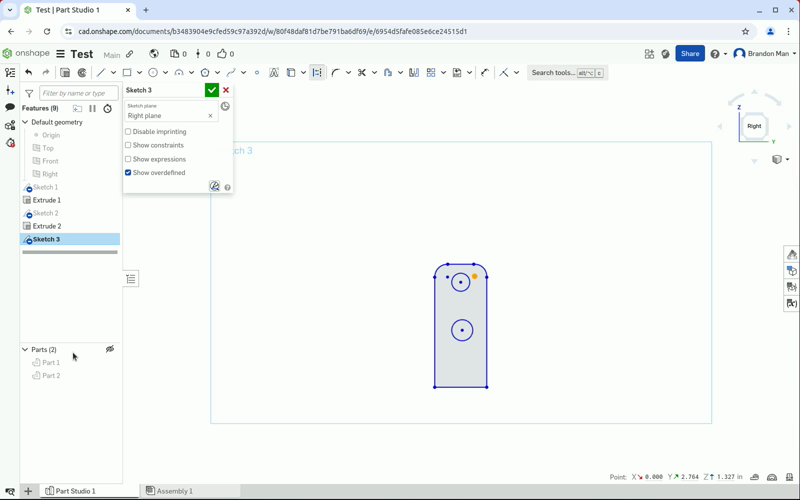
key(shift+e)
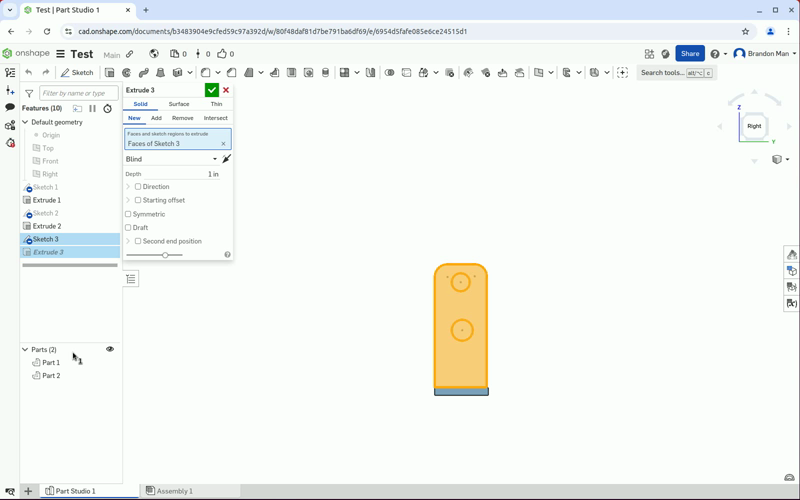
mouse_move(143, 106)
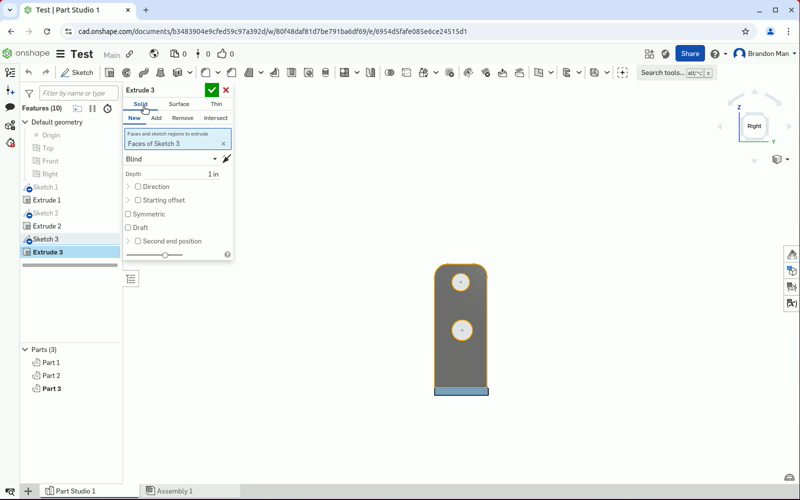
click(143, 106)
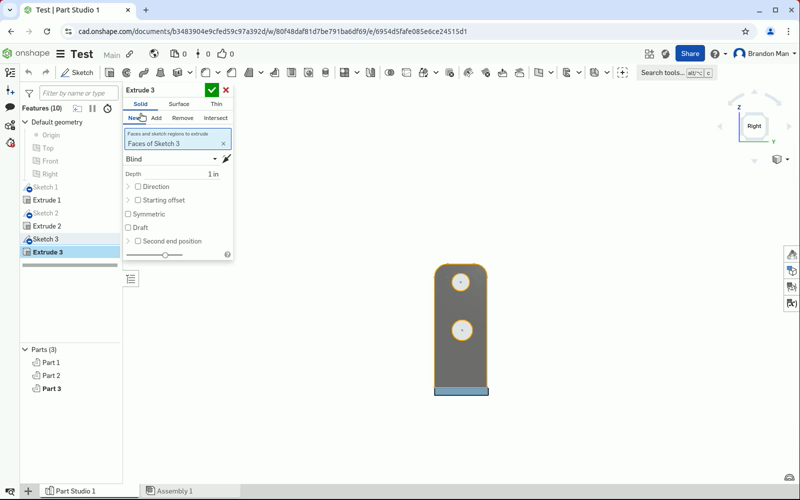
mouse_move(137, 120)
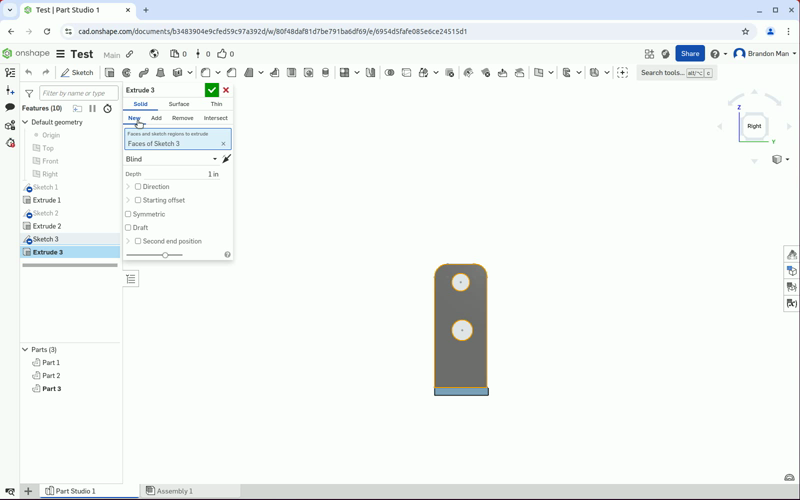
click(137, 120)
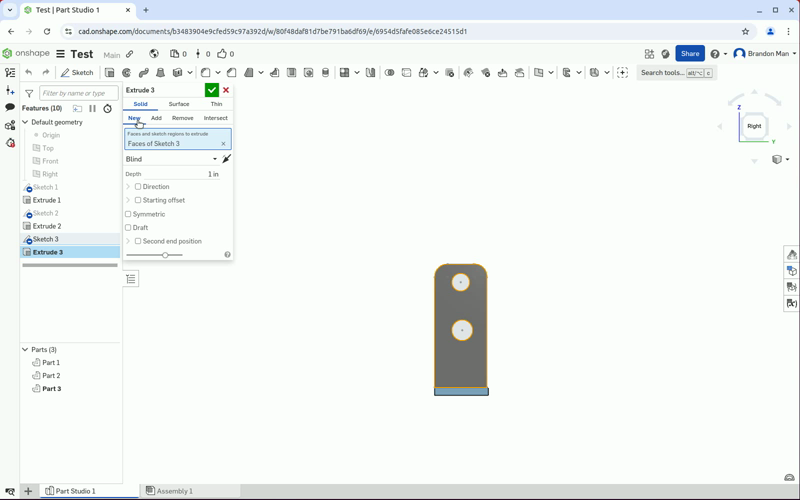
key(tab, 4)
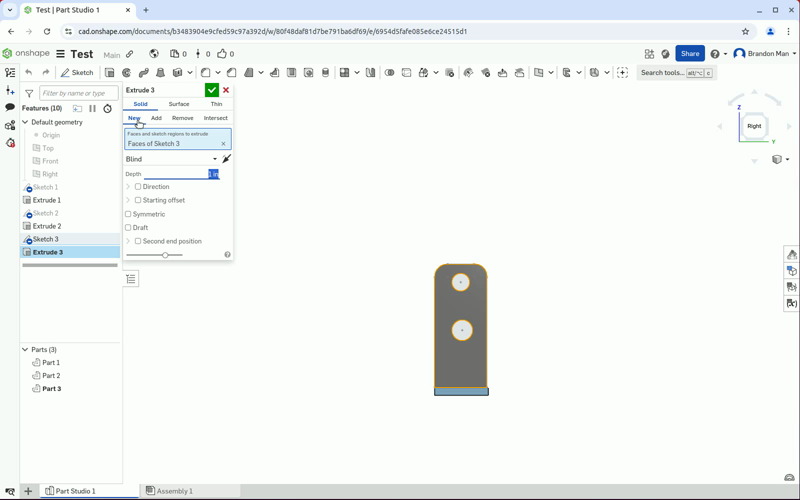
text(1.685)
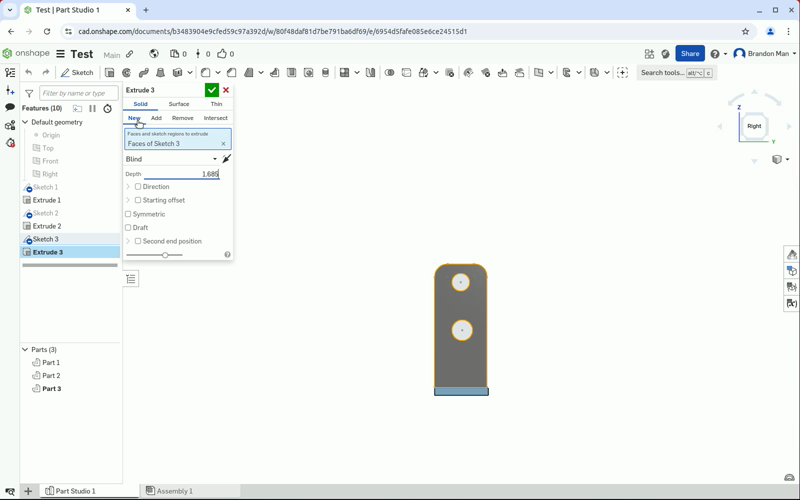
key(enter)
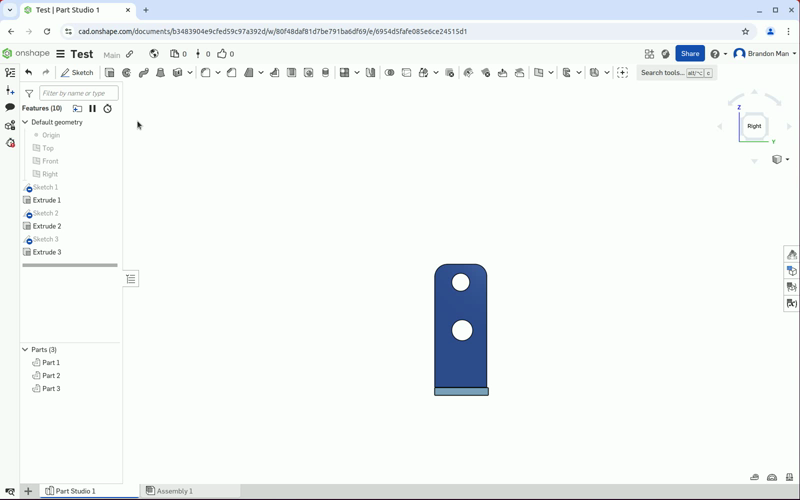
key(shift+h)
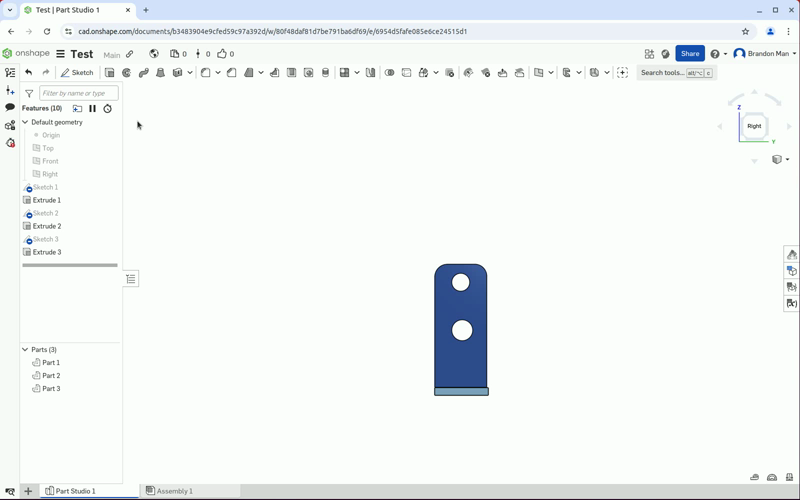
key(shift+h)
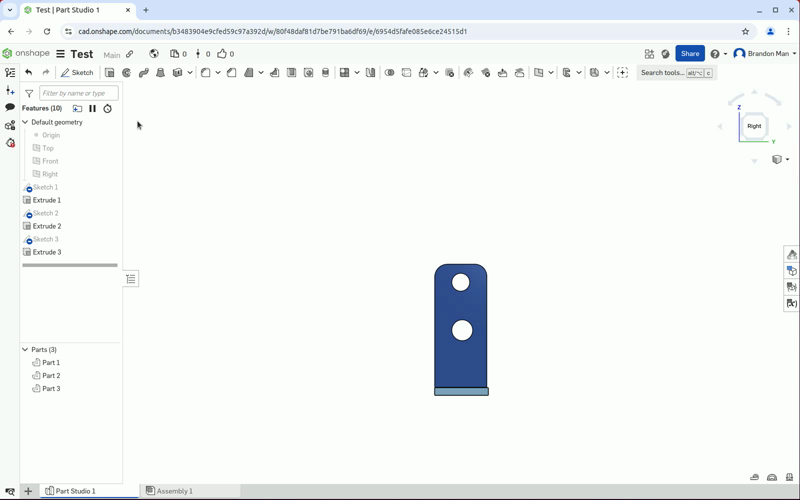
mouse_move(73, 189)
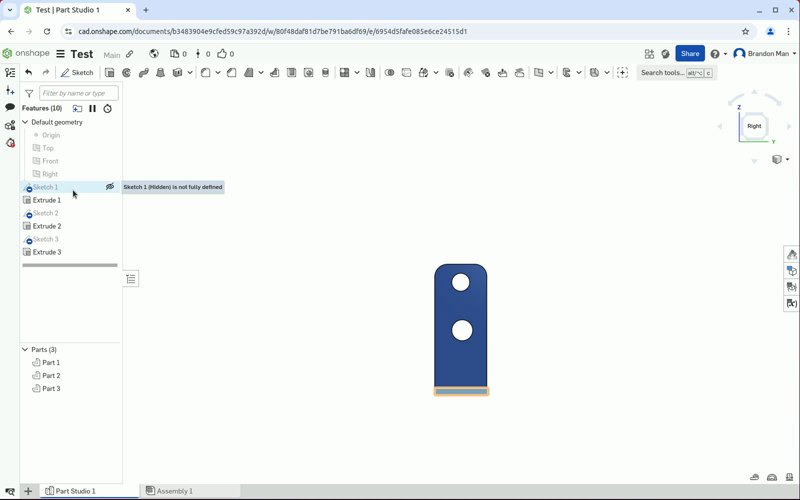
click(73, 189)
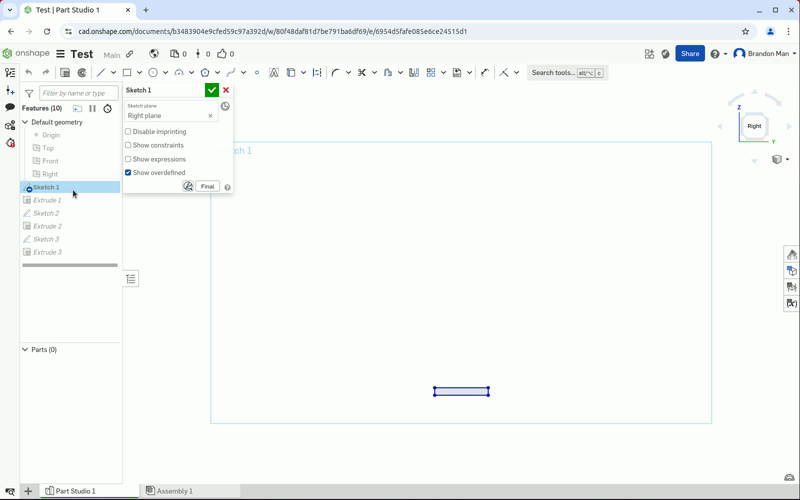
mouse_move(229, 92)
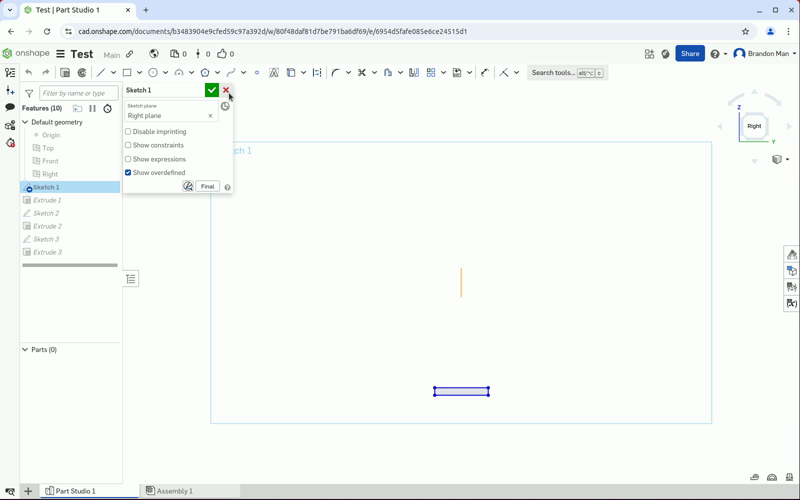
click(229, 92)
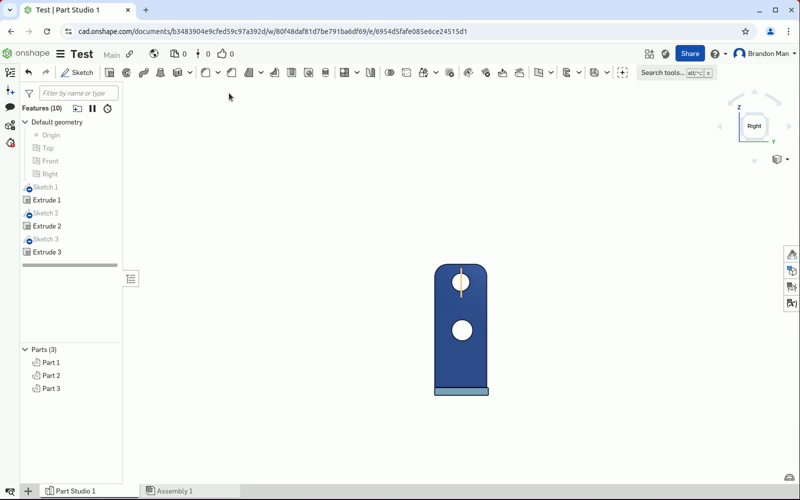
mouse_move(73, 352)
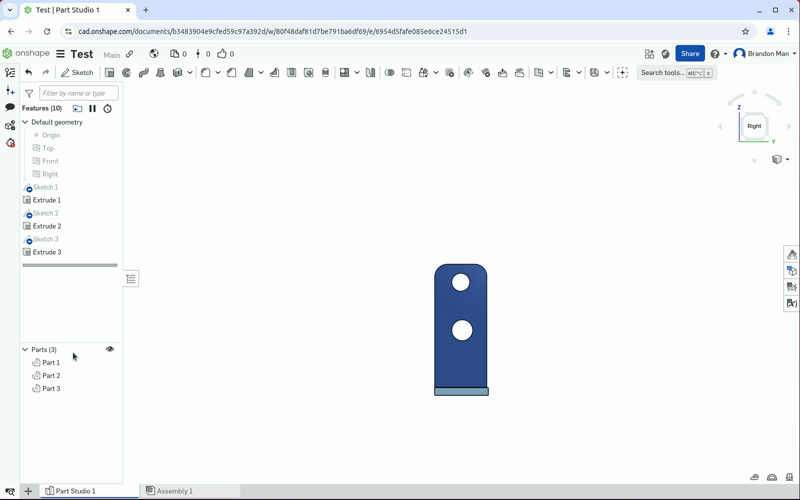
key(y)
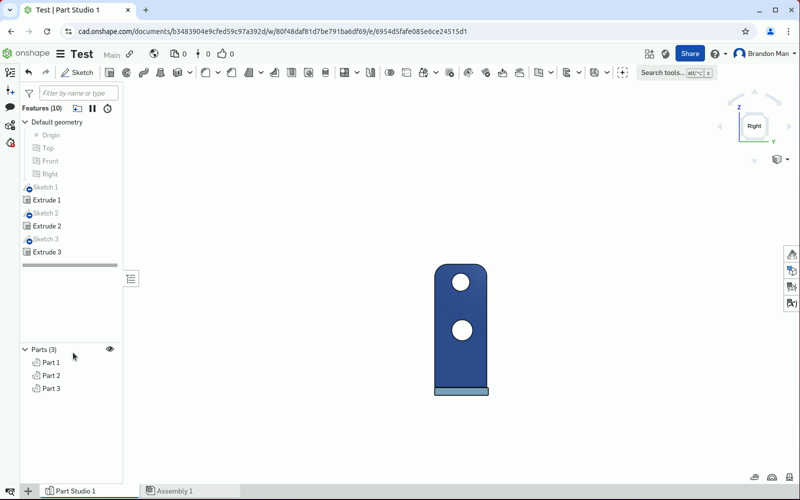
key(shift+p)
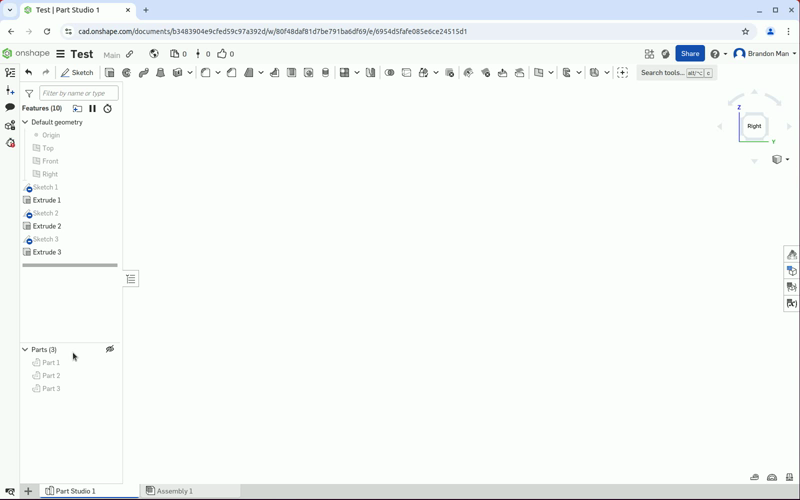
key(space)
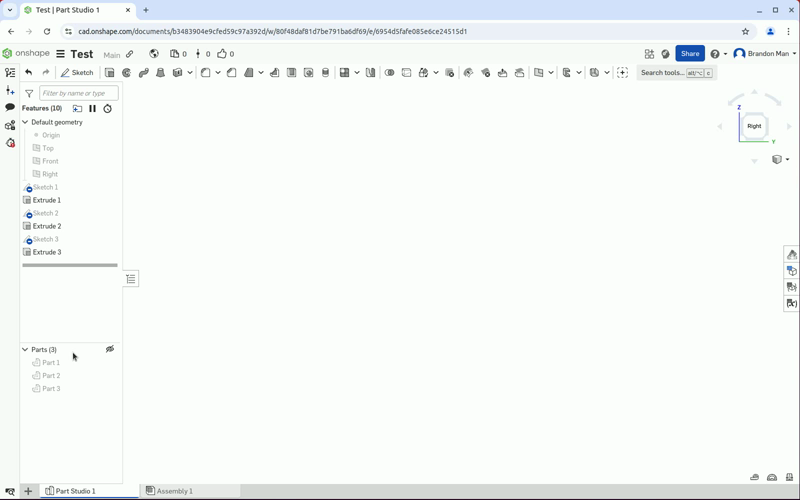
key_down(shift)
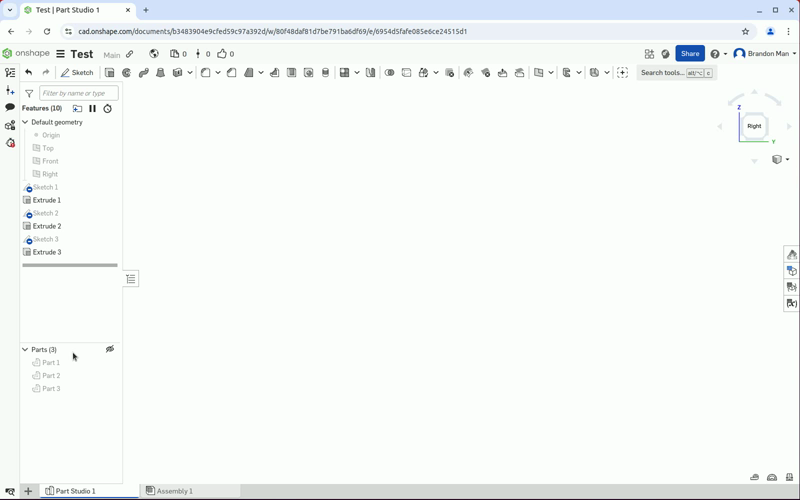
key(right)
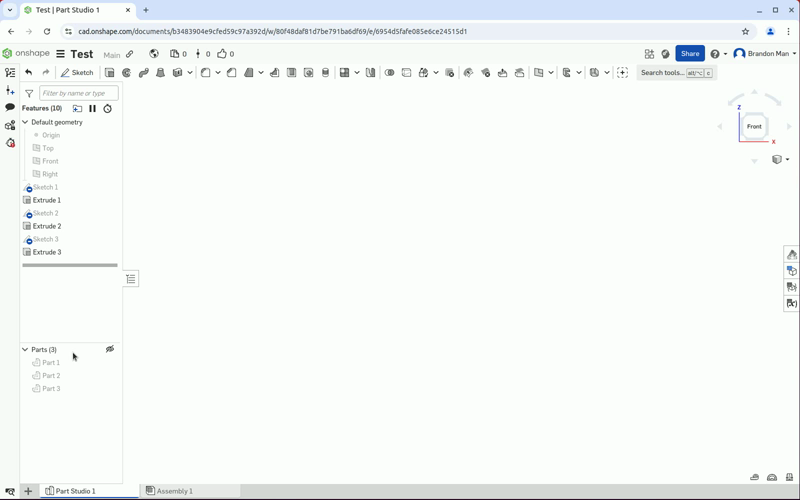
key_up(shift)
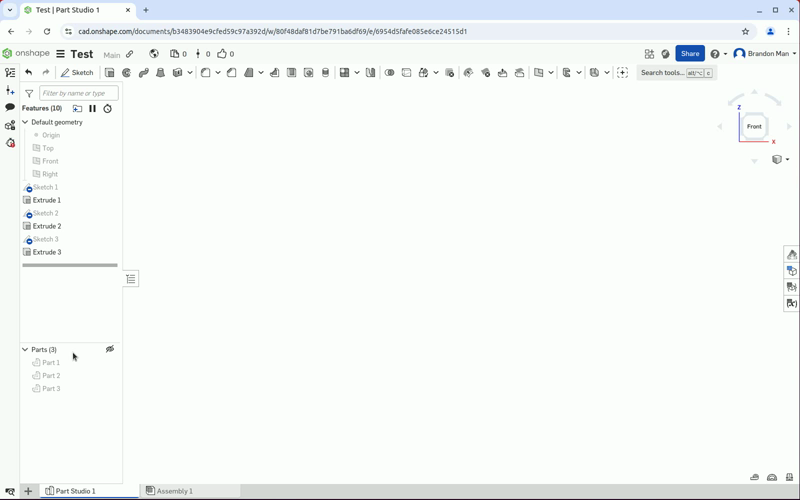
key(space)
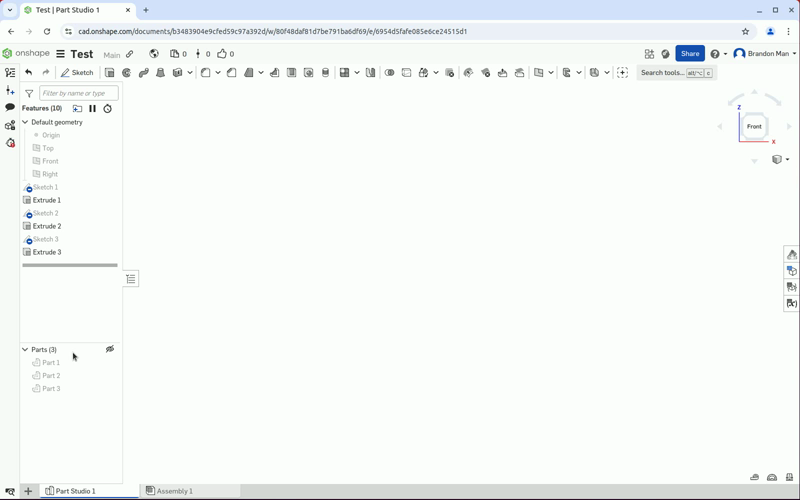
key_down(shift)
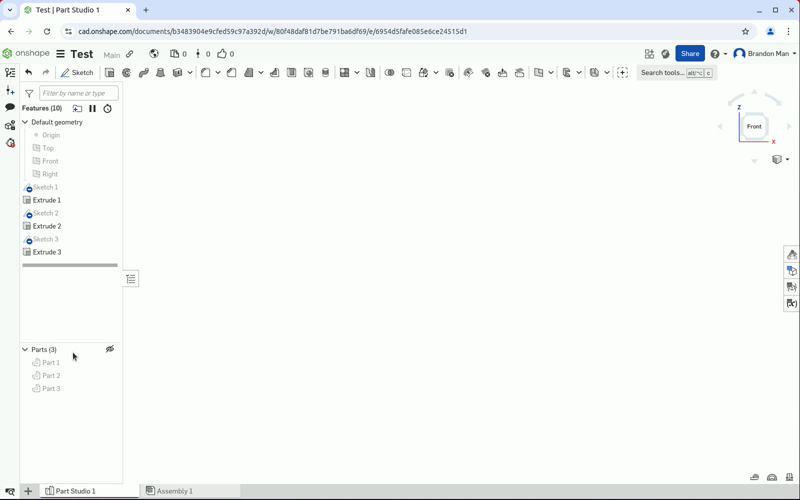
key(down)
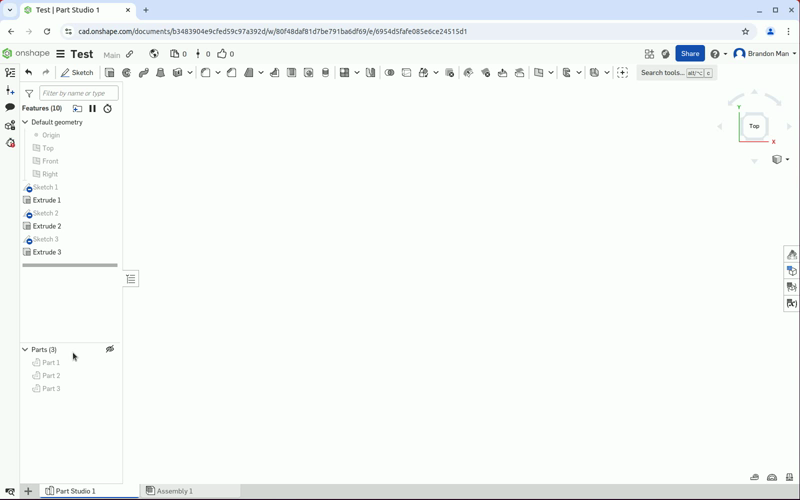
key_up(shift)
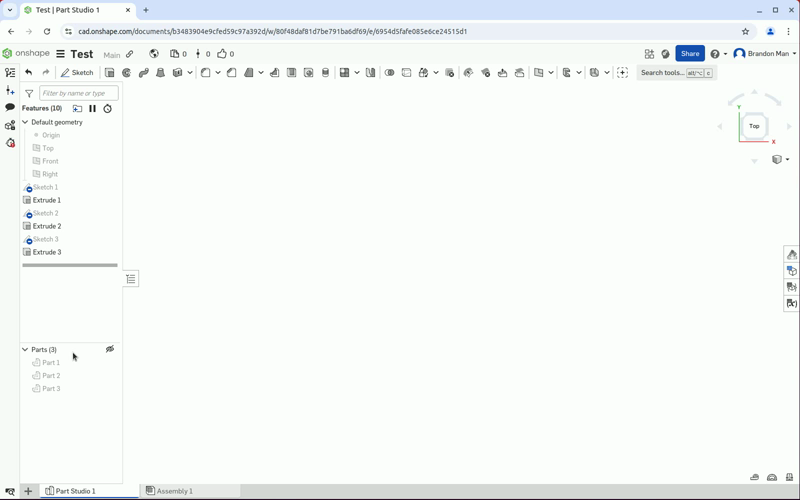
mouse_move(73, 352)
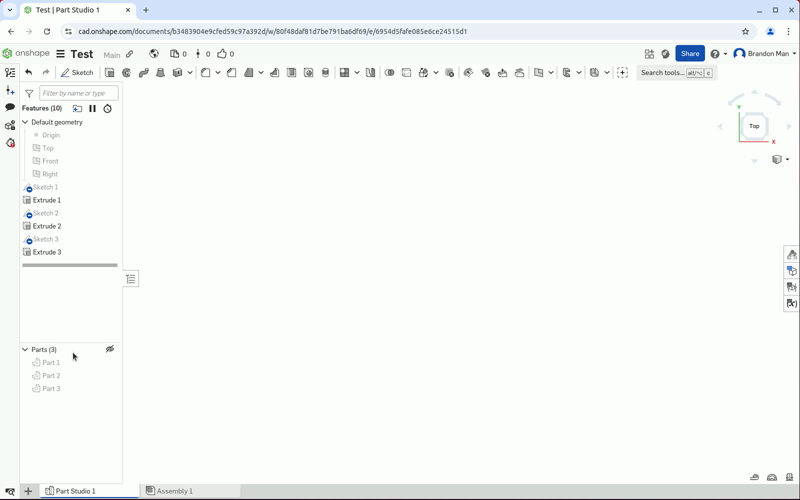
key(shift+y)
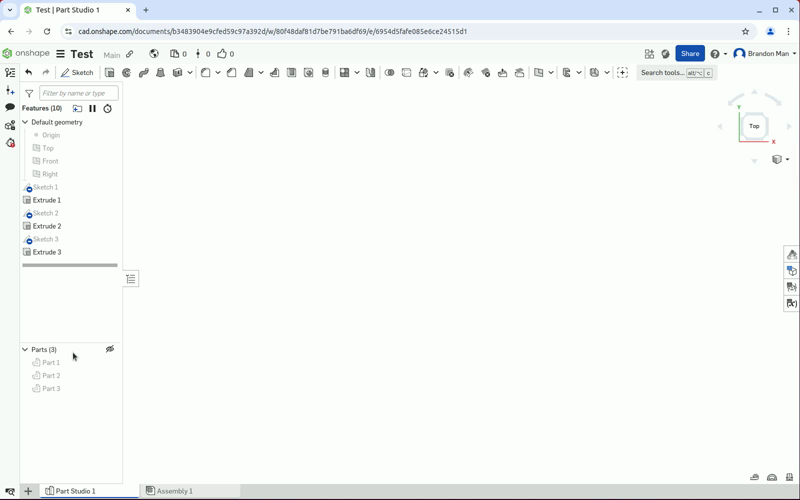
key(shift+s)
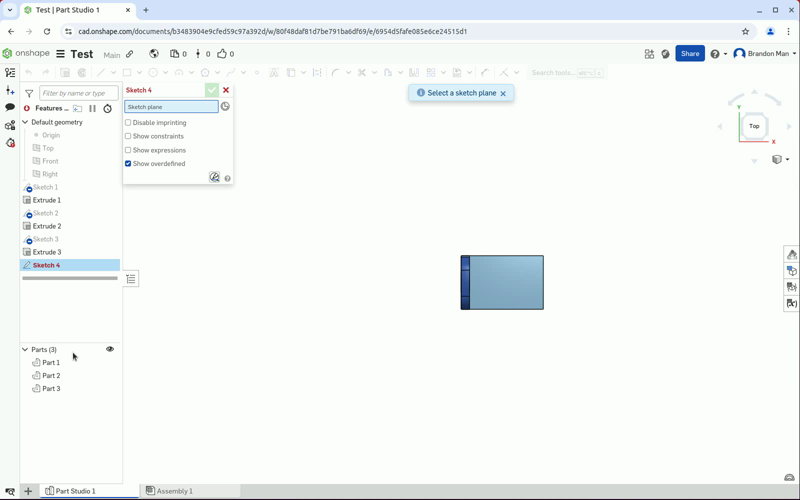
mouse_move(73, 150)
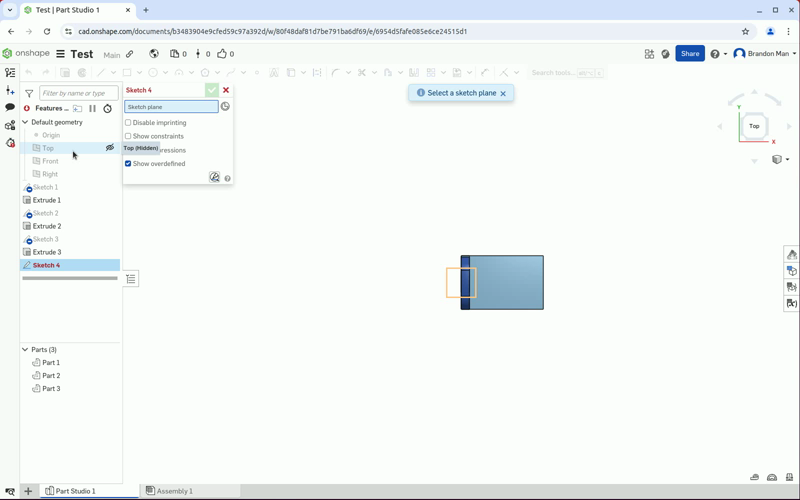
click(73, 150)
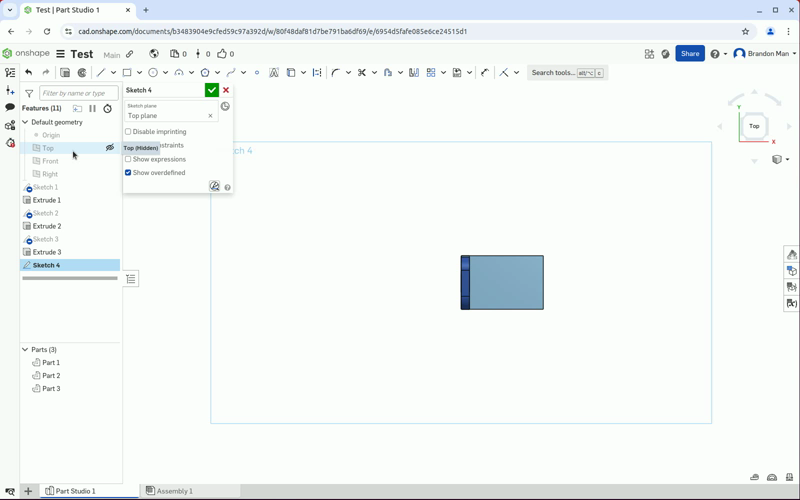
mouse_move(73, 352)
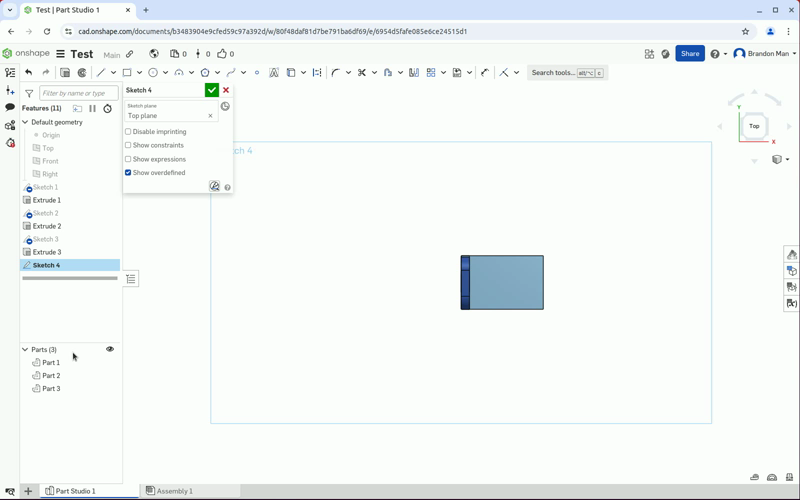
key(y)
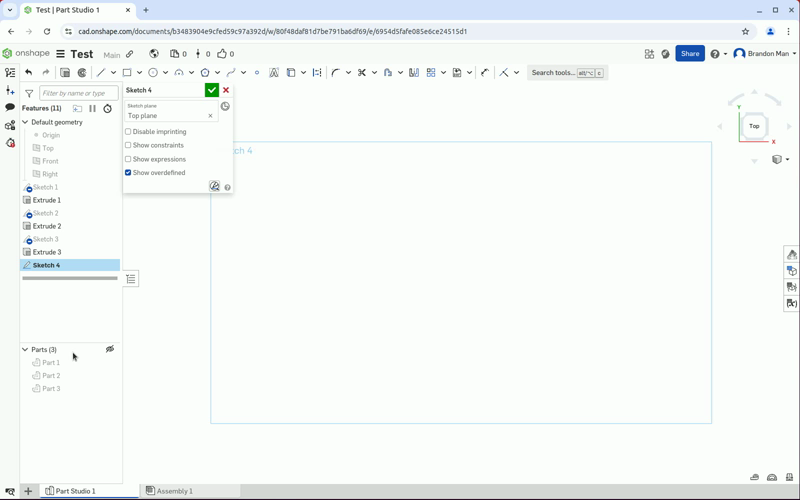
key(c)
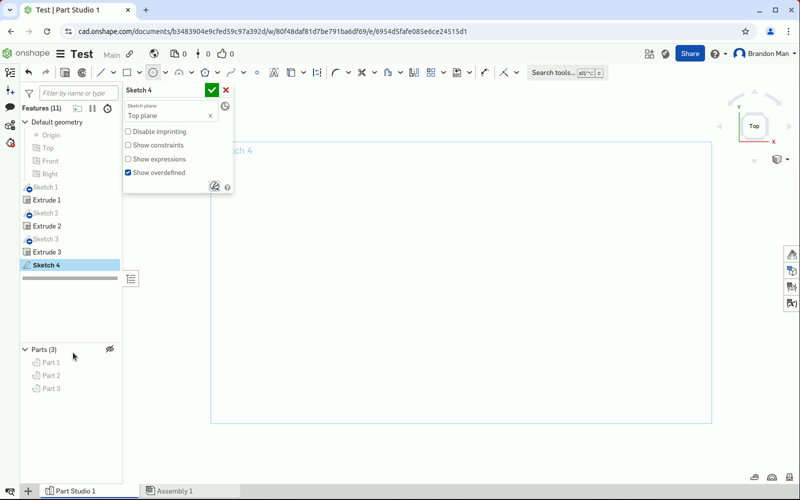
key_down(shift)
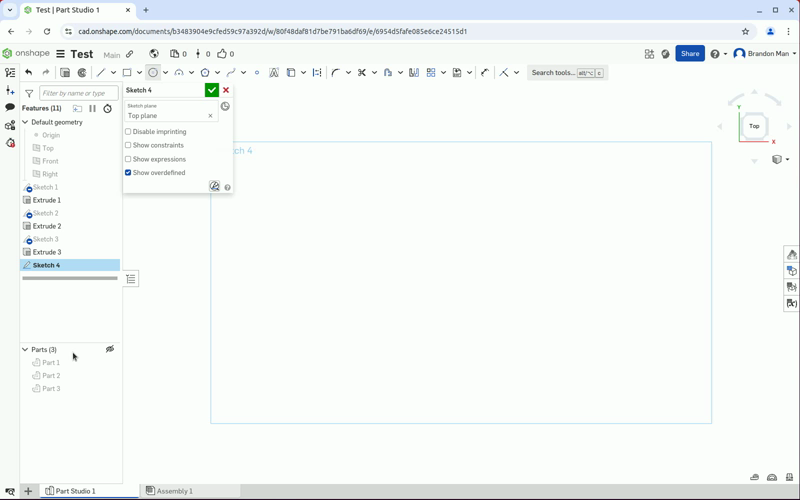
mouse_move(531, 270)
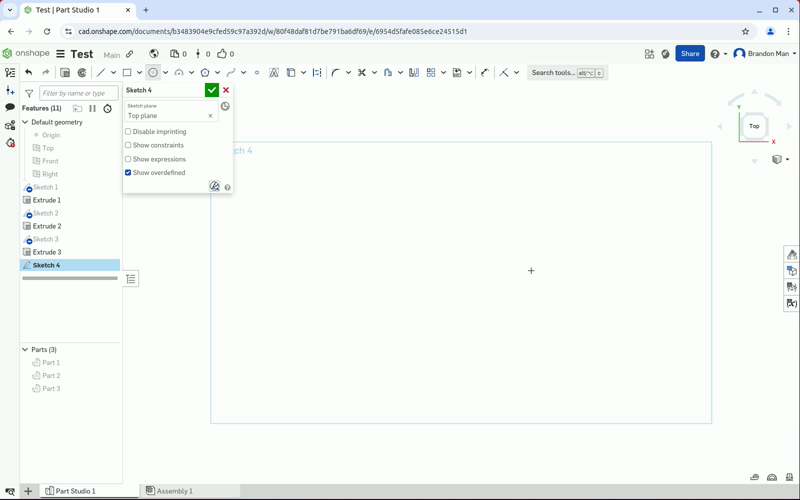
click(531, 270)
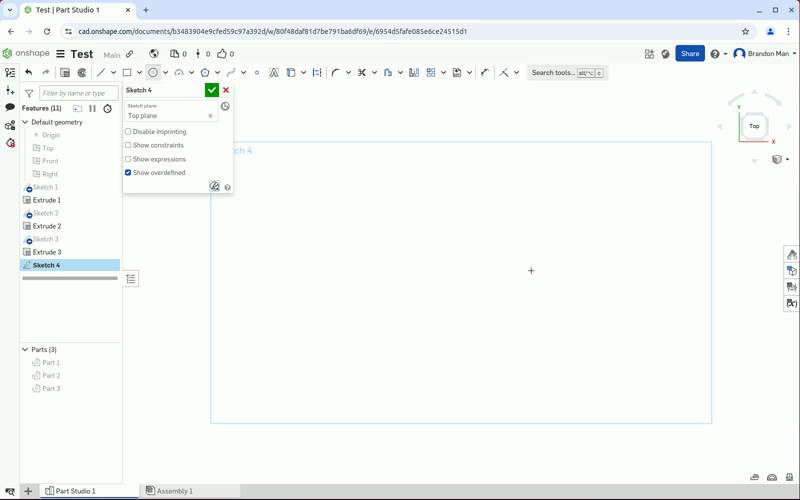
key_up(shift)
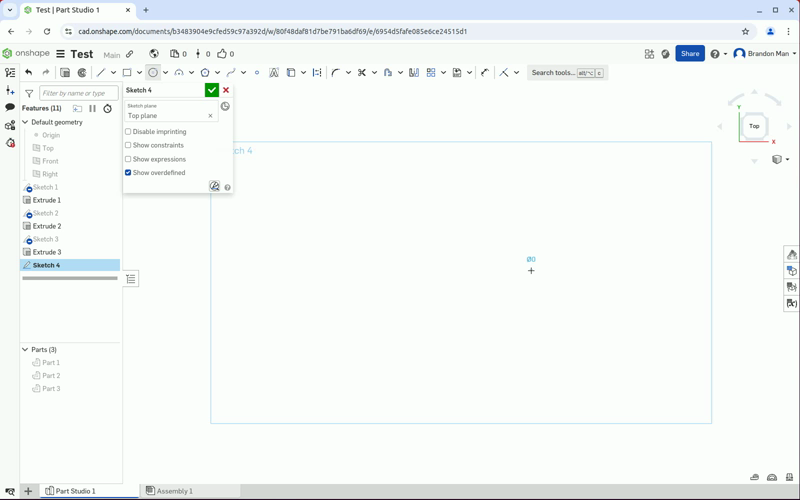
mouse_move(537, 270)
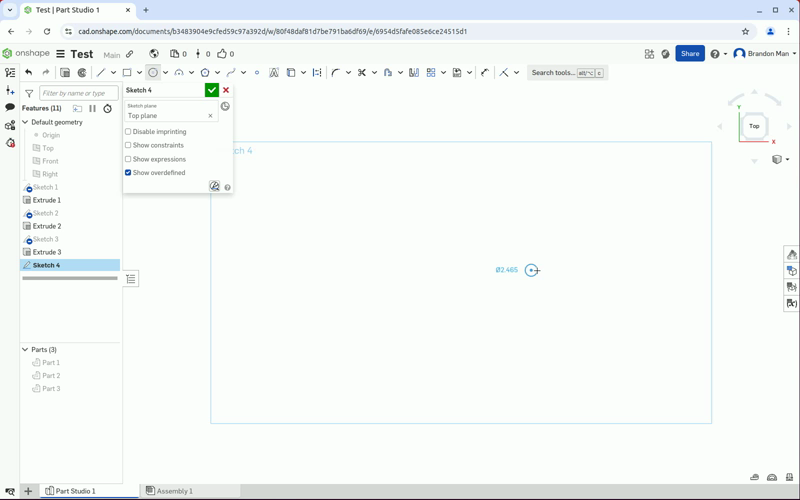
click(537, 270)
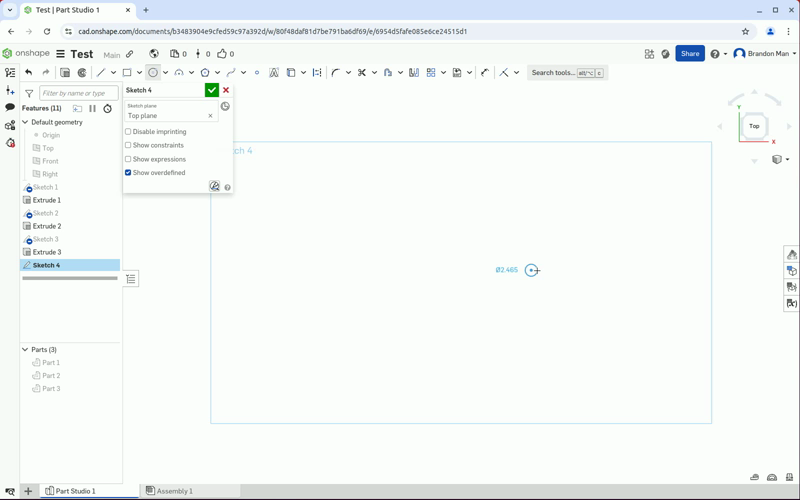
key(esc)
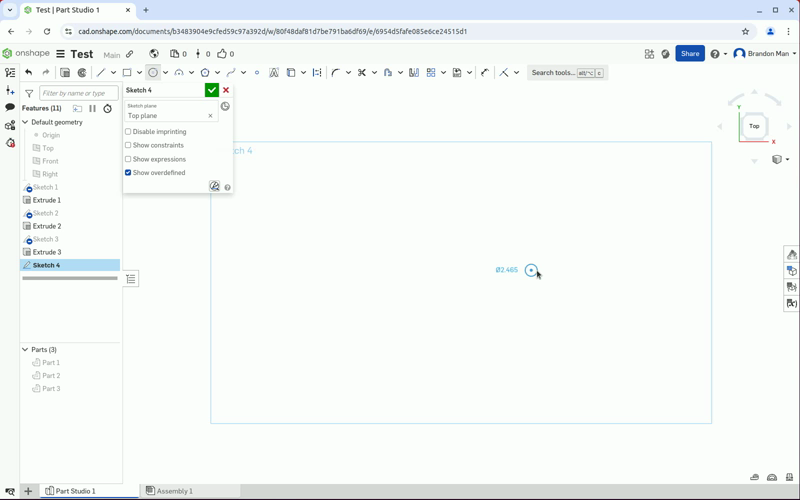
mouse_move(531, 274)
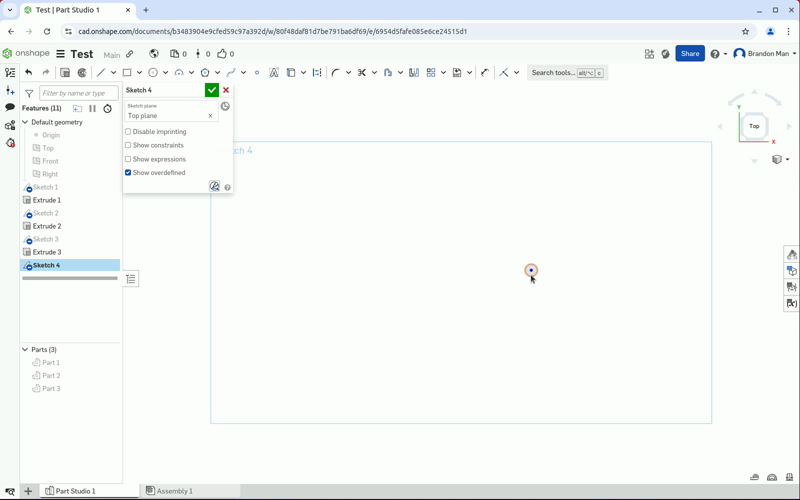
scroll(6)
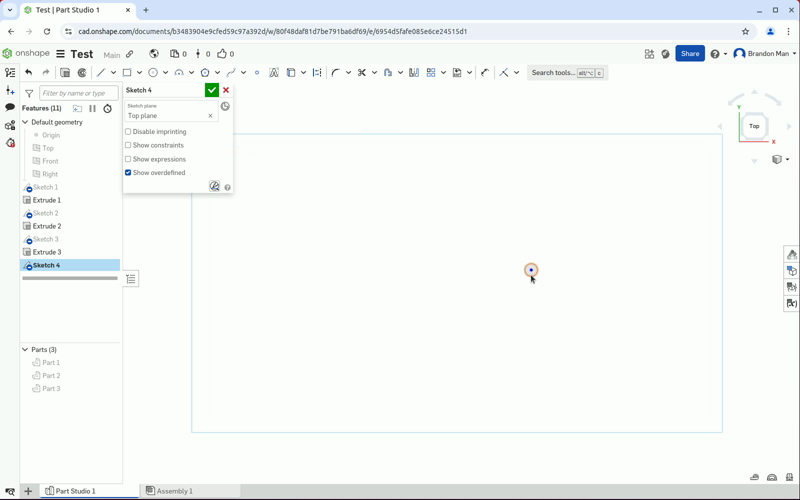
scroll(6)
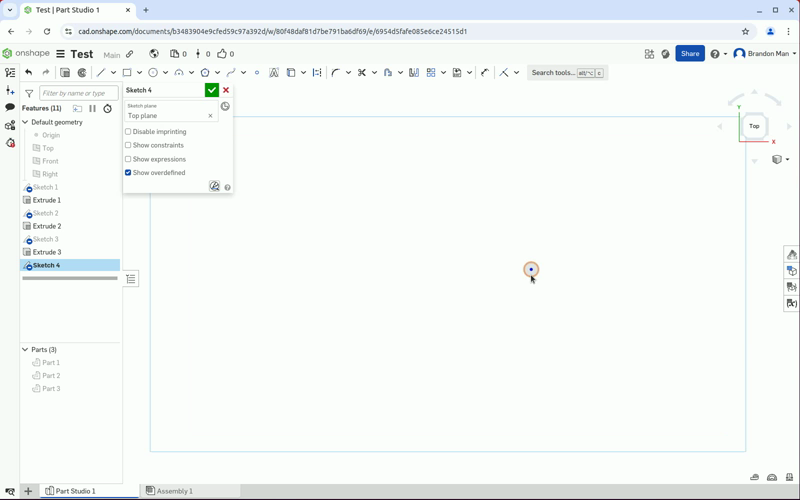
scroll(6)
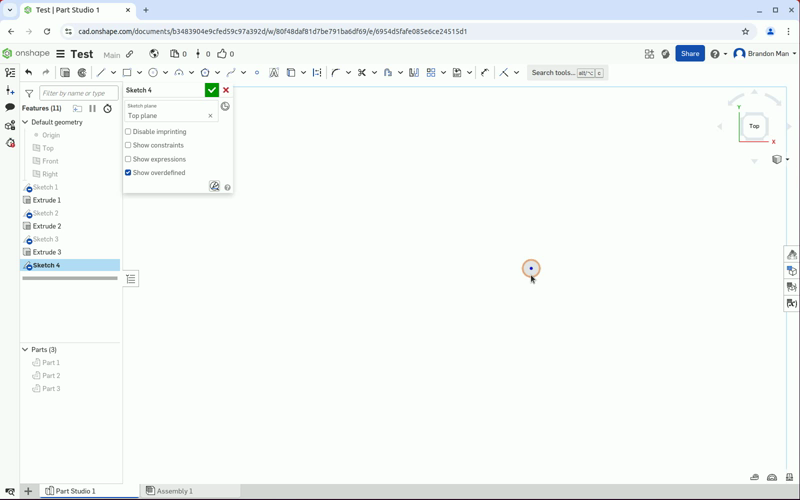
scroll(6)
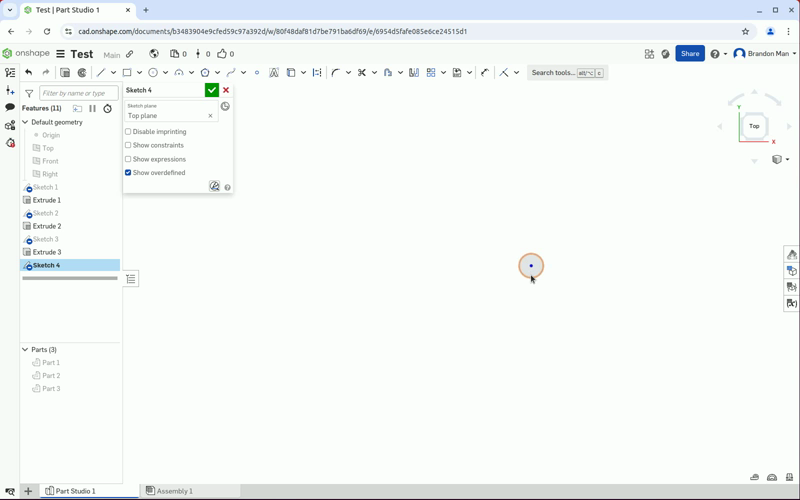
scroll(6)
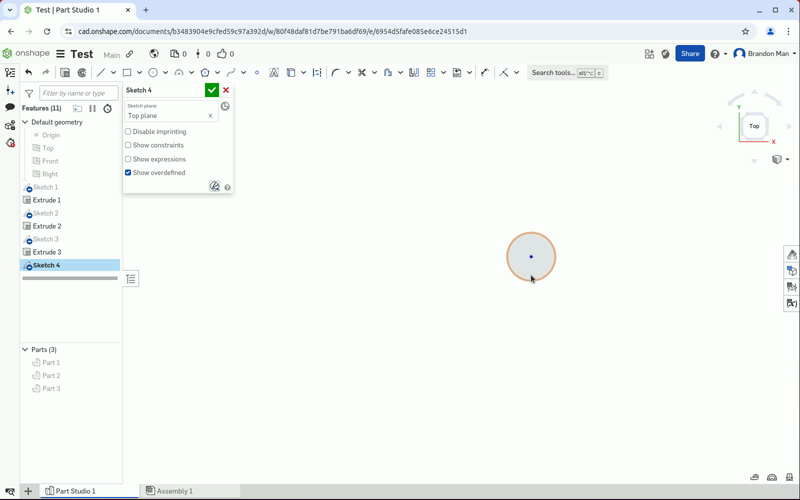
scroll(6)
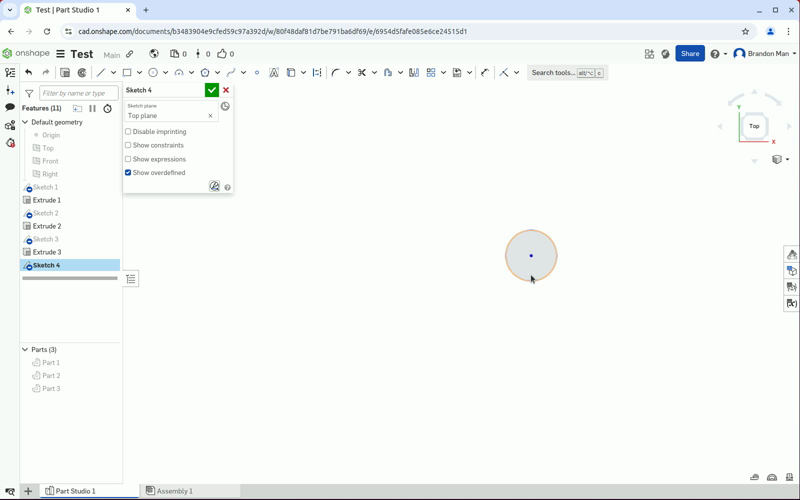
scroll(6)
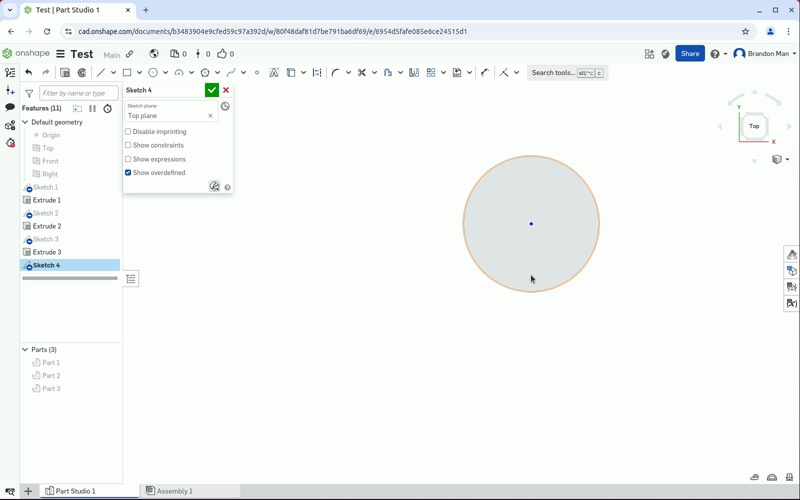
click(531, 274)
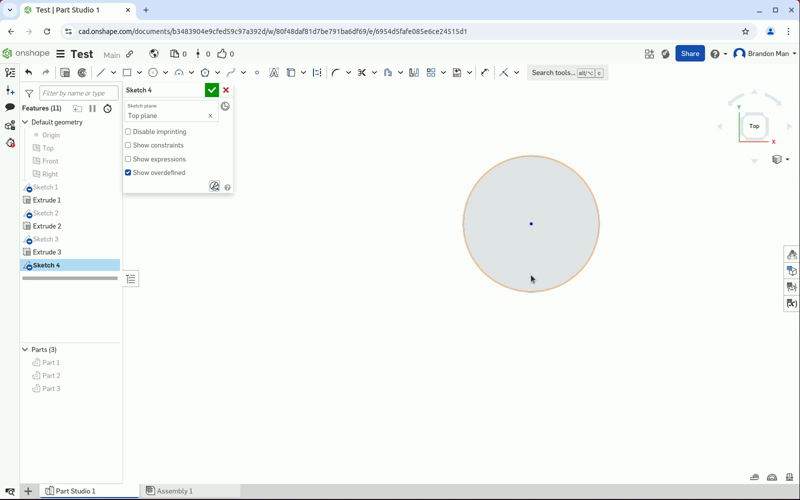
scroll(-6)
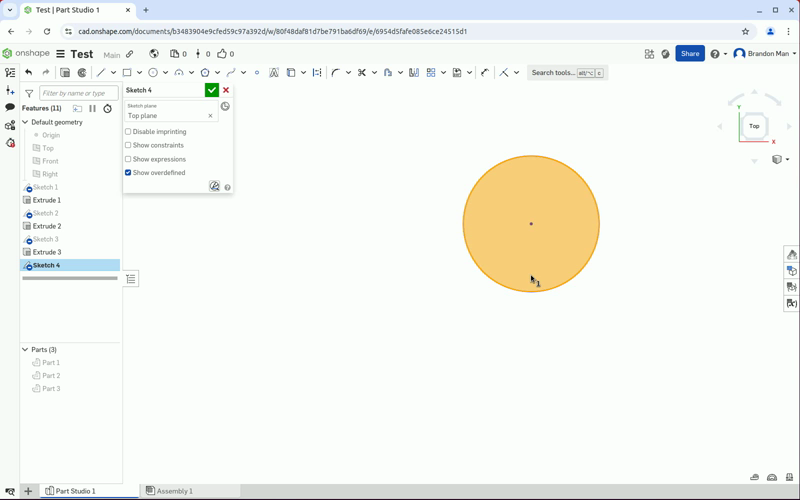
scroll(-6)
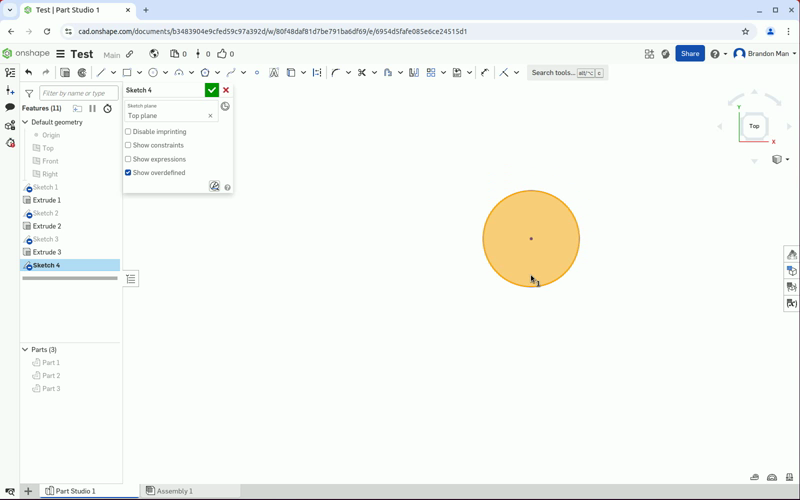
scroll(-6)
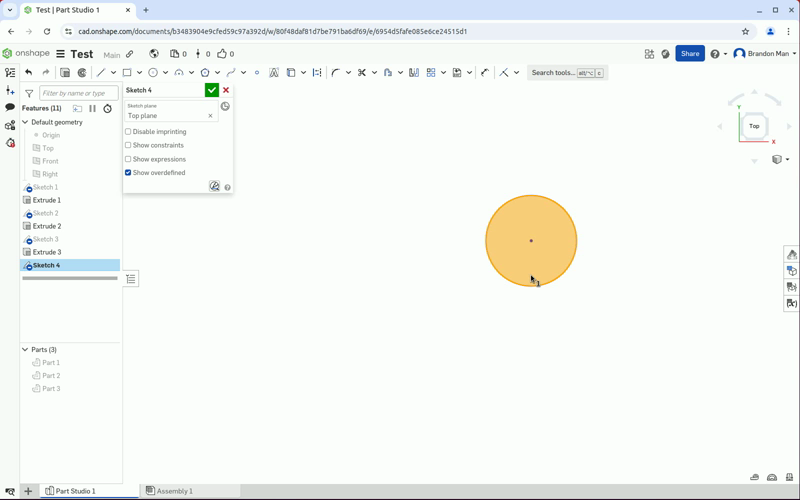
scroll(-6)
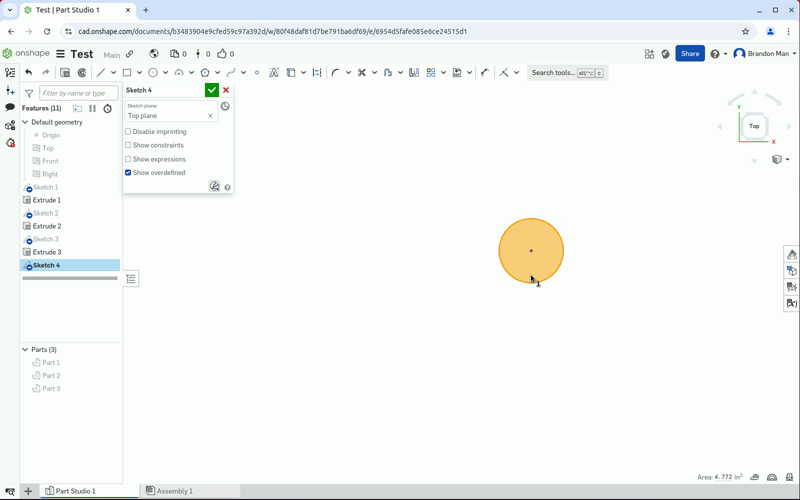
scroll(-6)
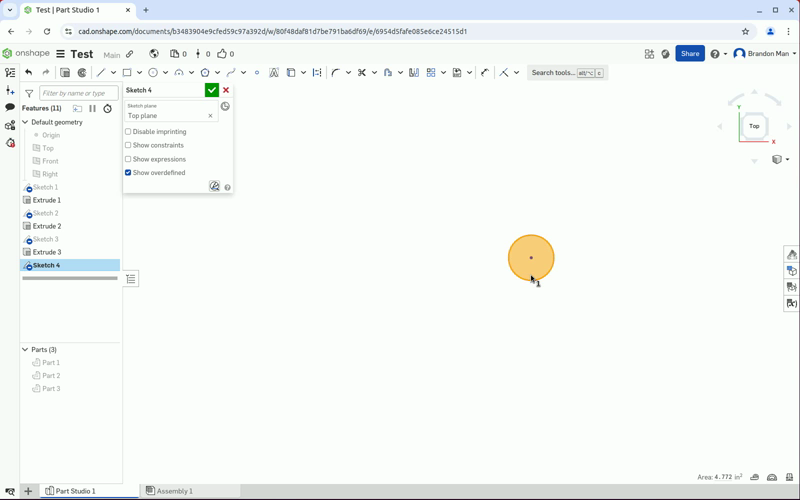
scroll(-6)
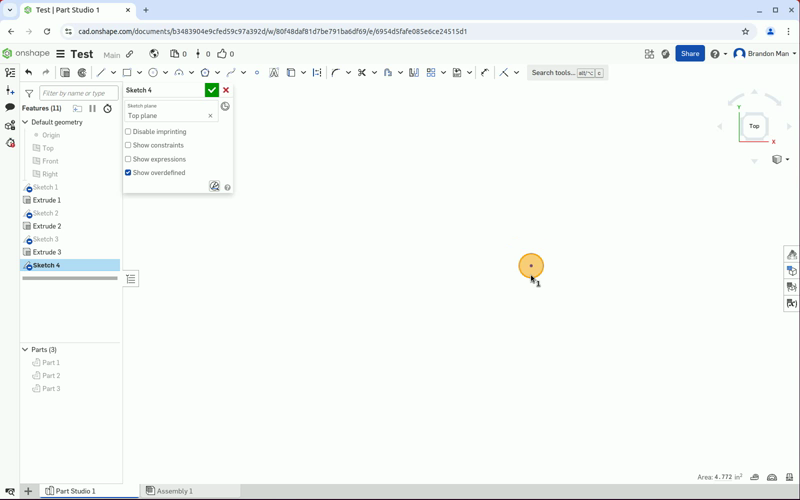
scroll(-6)
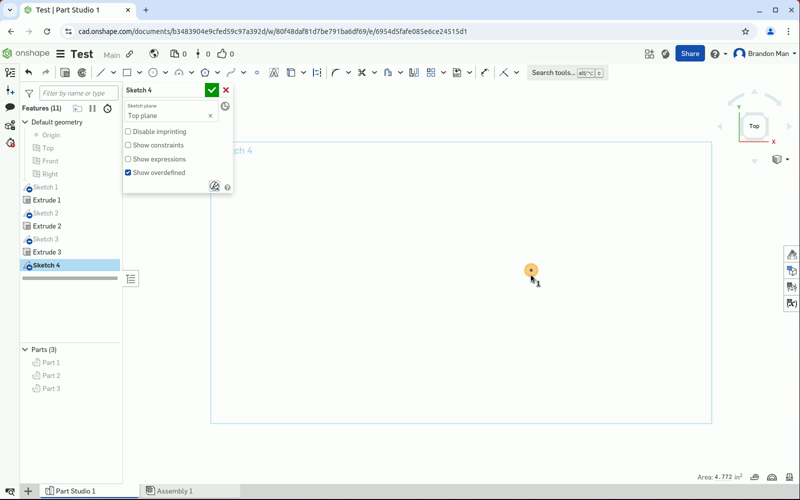
mouse_move(73, 352)
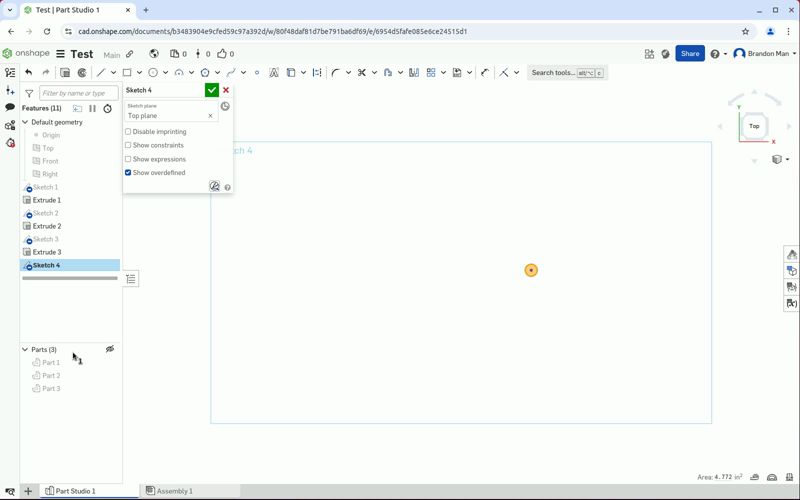
key(shift+y)
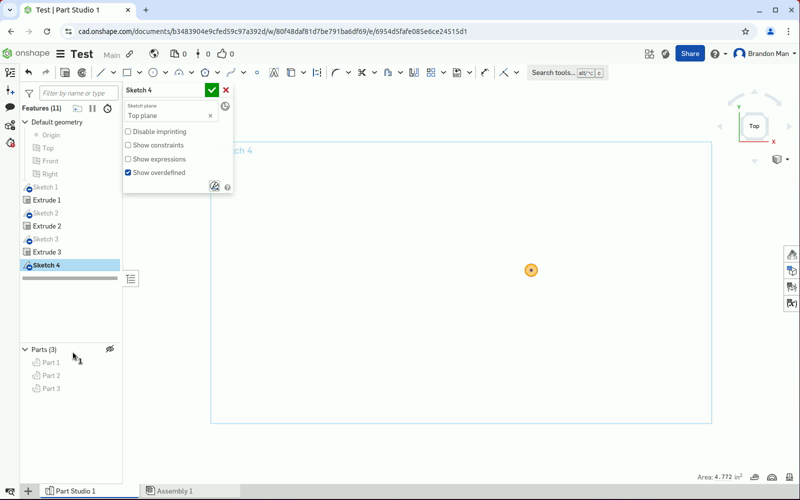
key(shift+e)
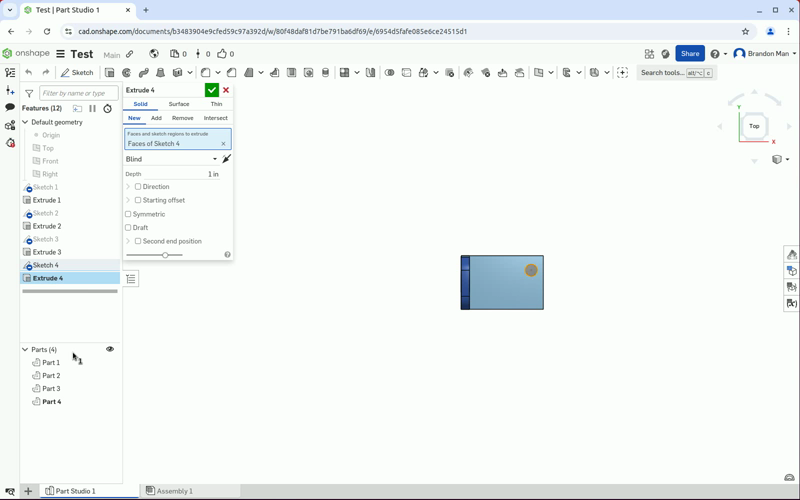
mouse_move(143, 106)
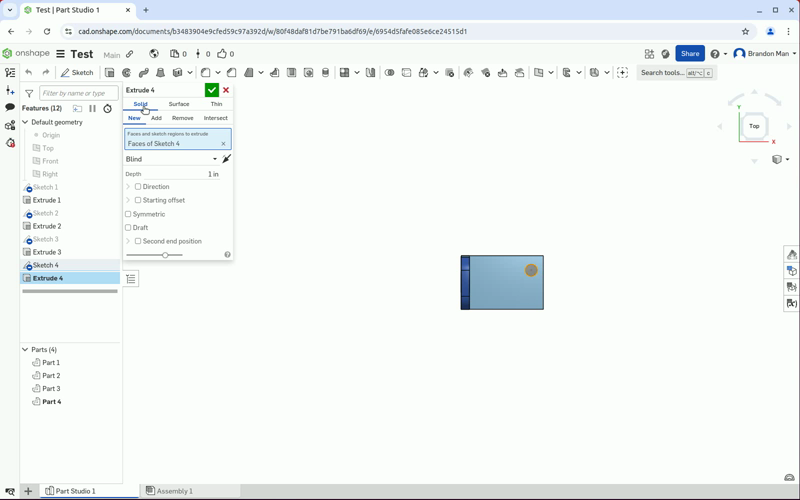
click(143, 106)
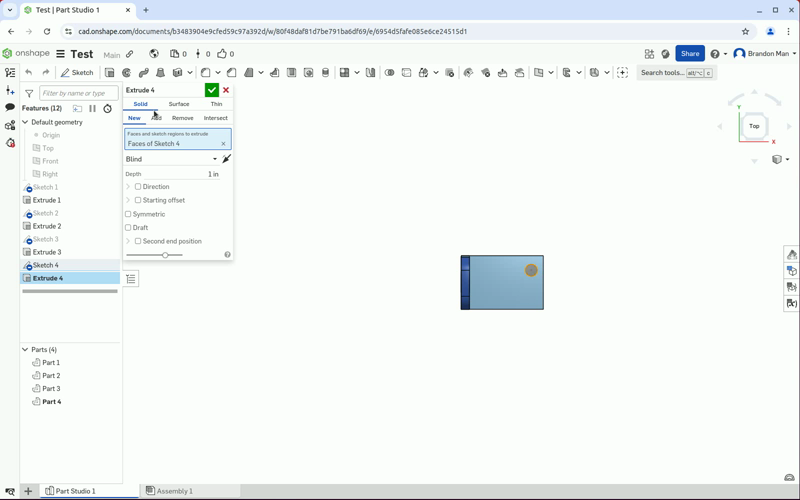
mouse_move(186, 120)
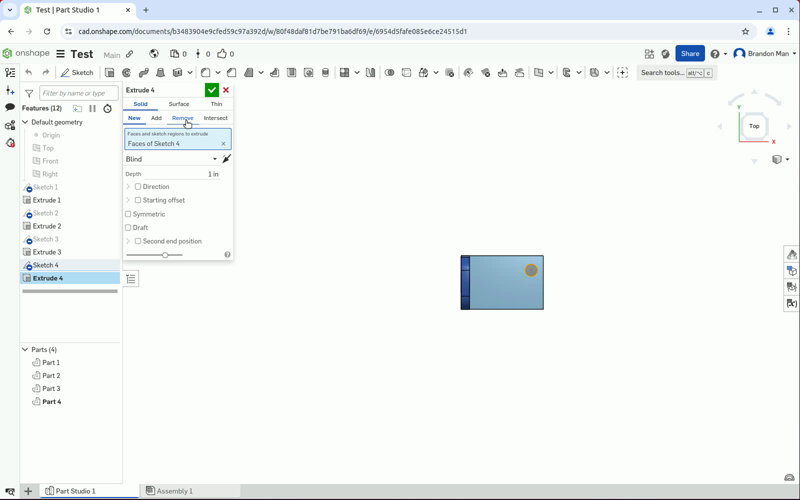
click(186, 120)
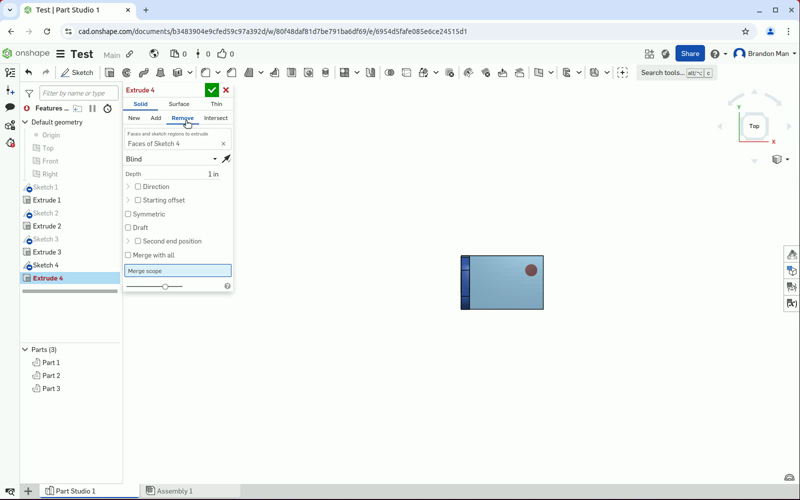
key(tab, 4)
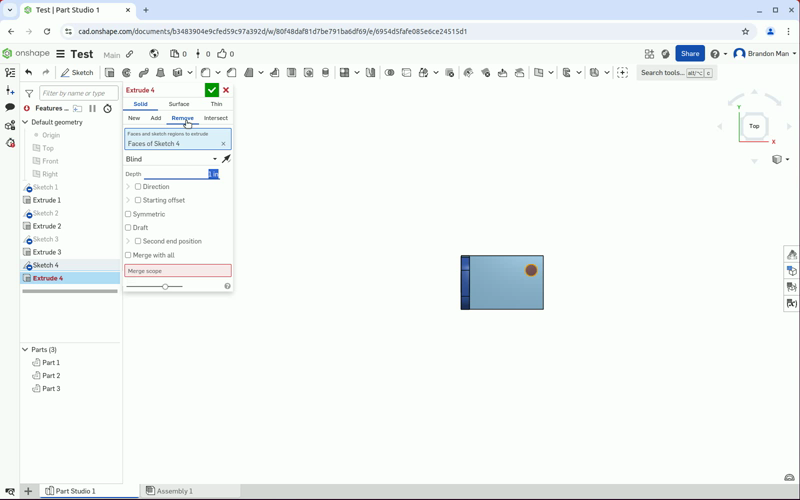
text(30.089)
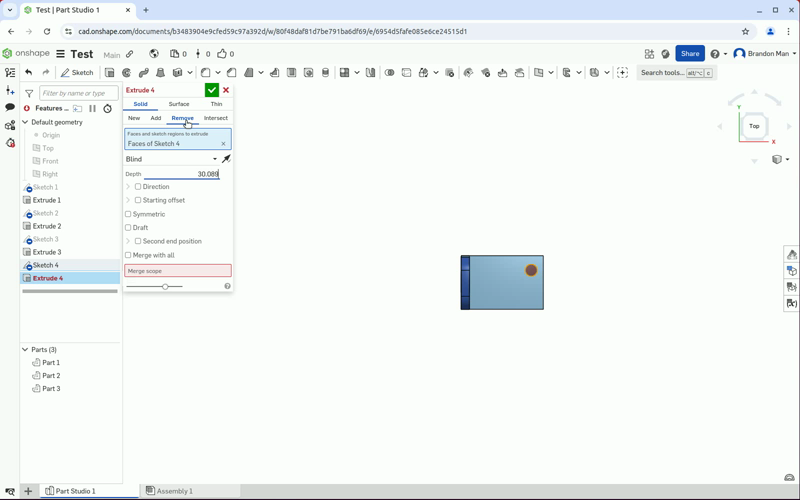
key(tab, 6)
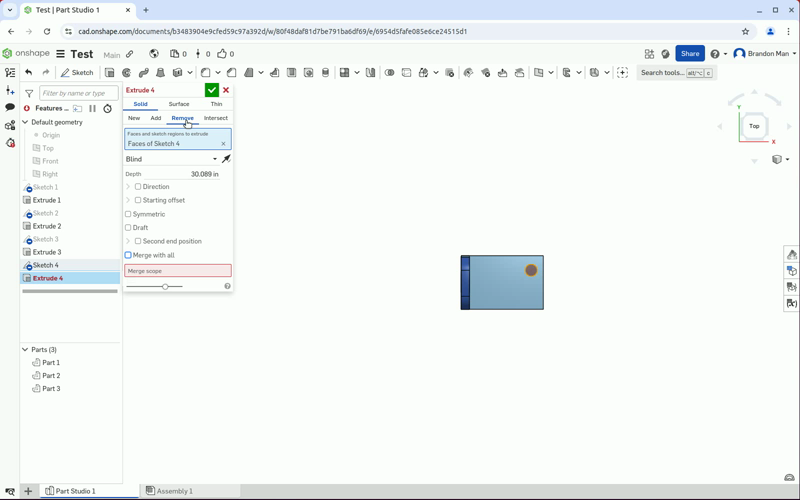
key(space)
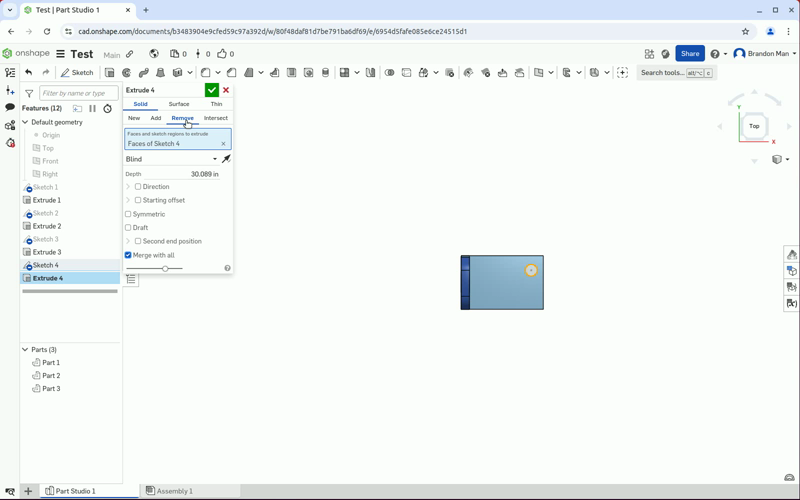
key(enter)
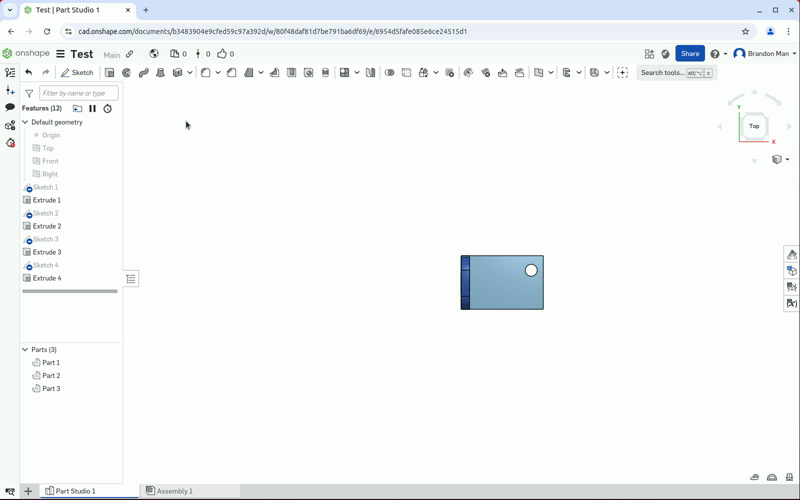
key(shift+h)
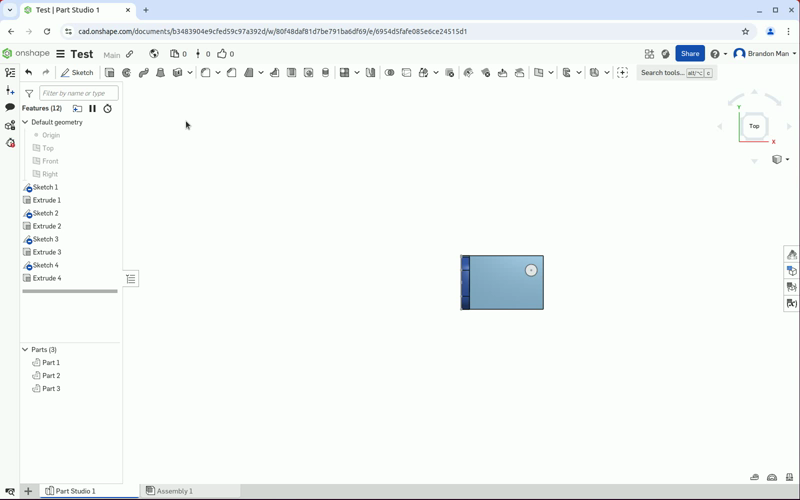
key(shift+h)
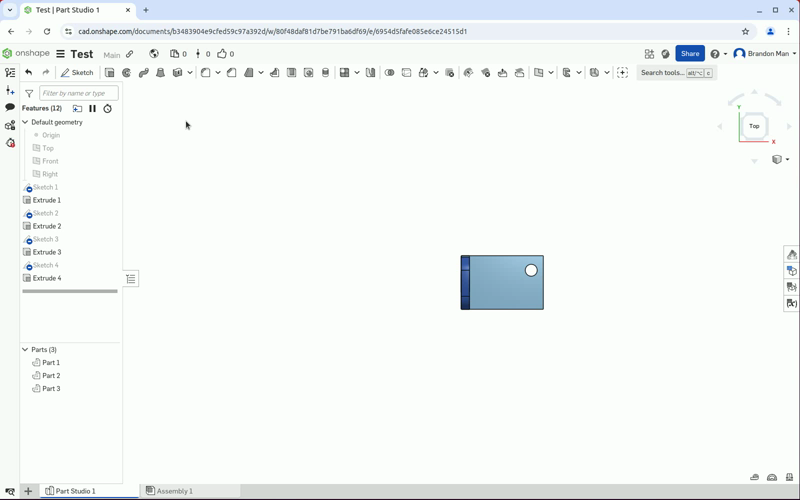
mouse_move(73, 189)
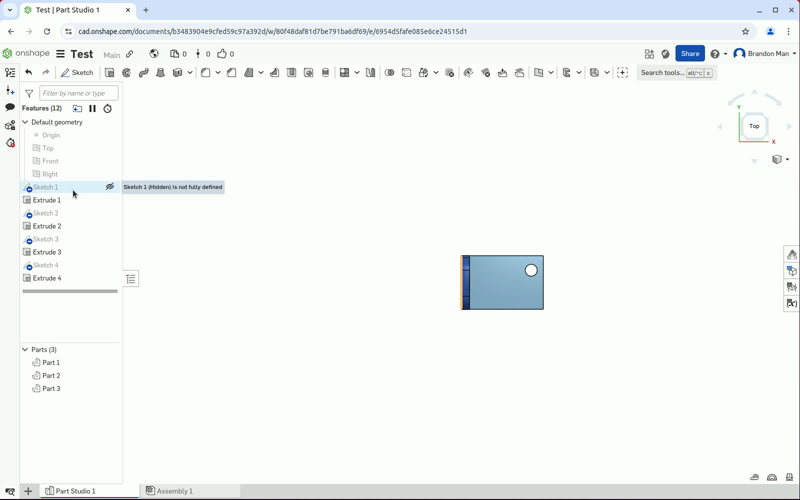
click(73, 189)
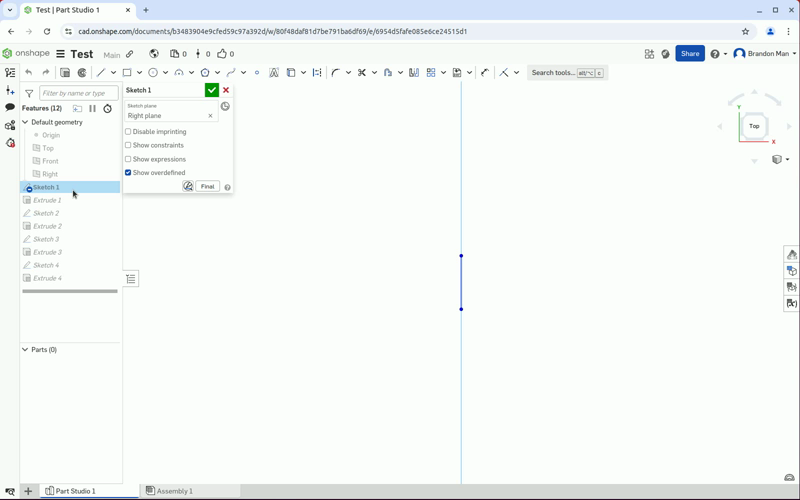
mouse_move(229, 92)
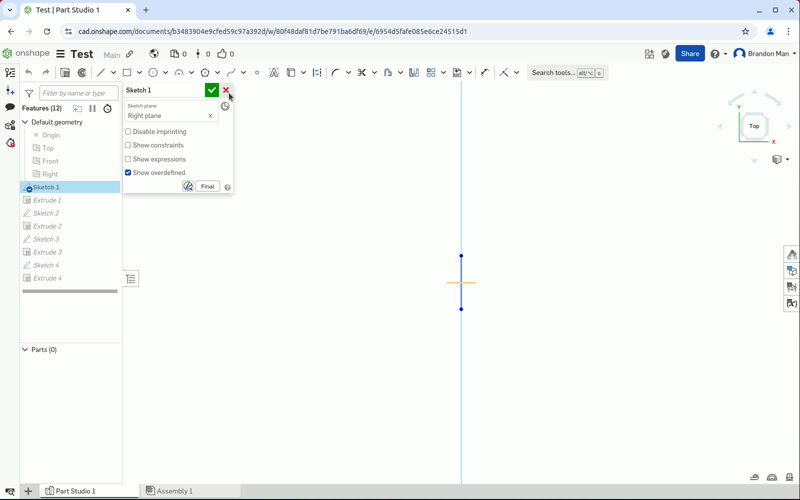
click(229, 92)
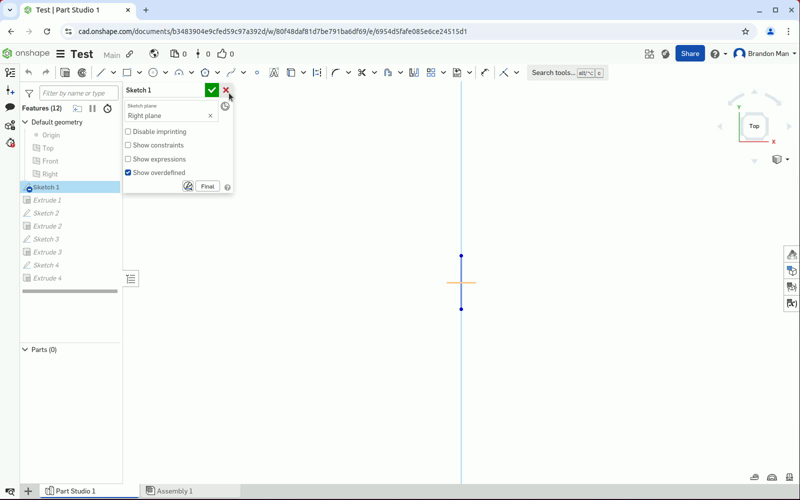
key(shift+s)
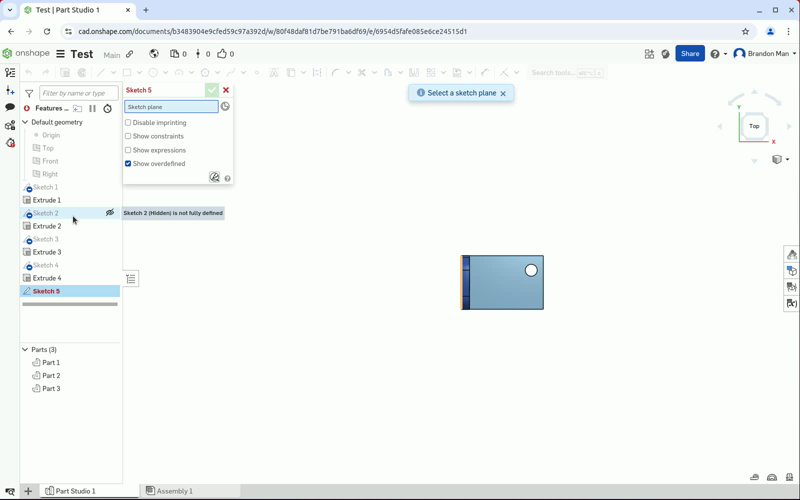
scroll(3)
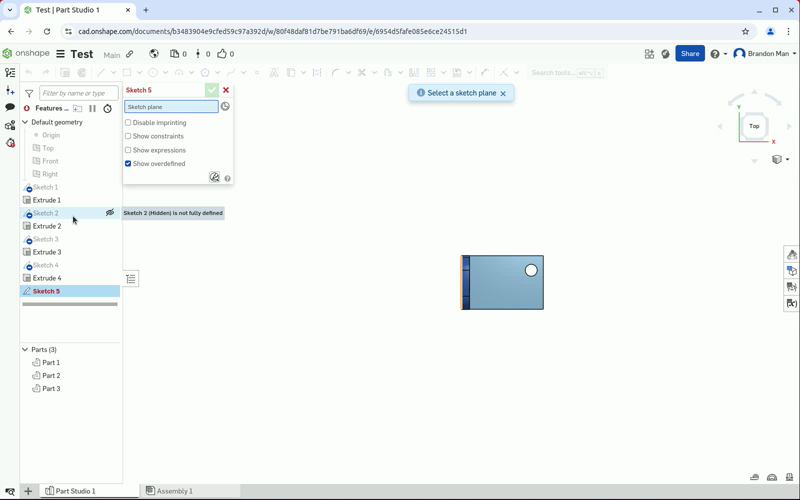
mouse_move(73, 150)
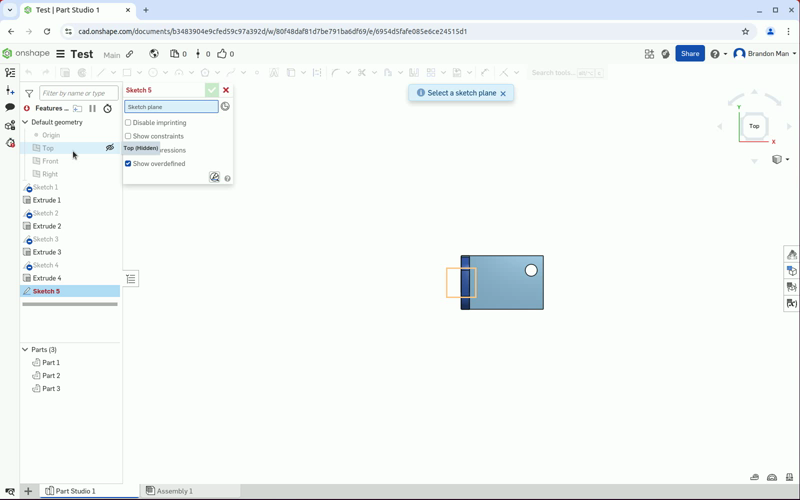
click(73, 150)
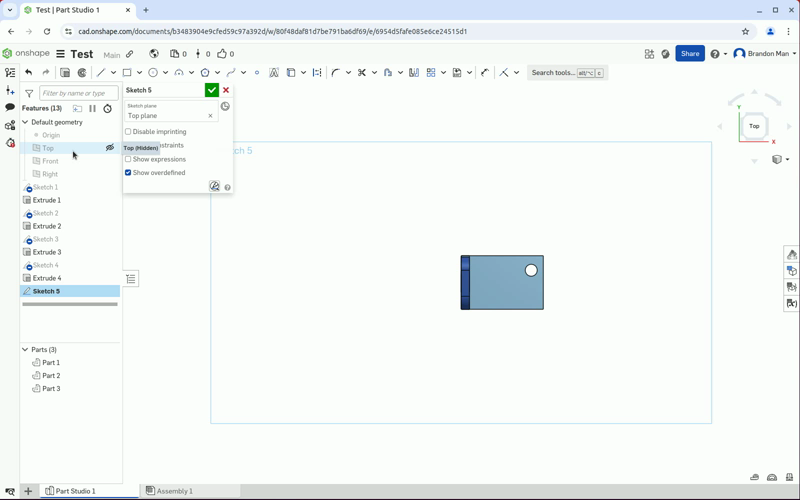
mouse_move(73, 352)
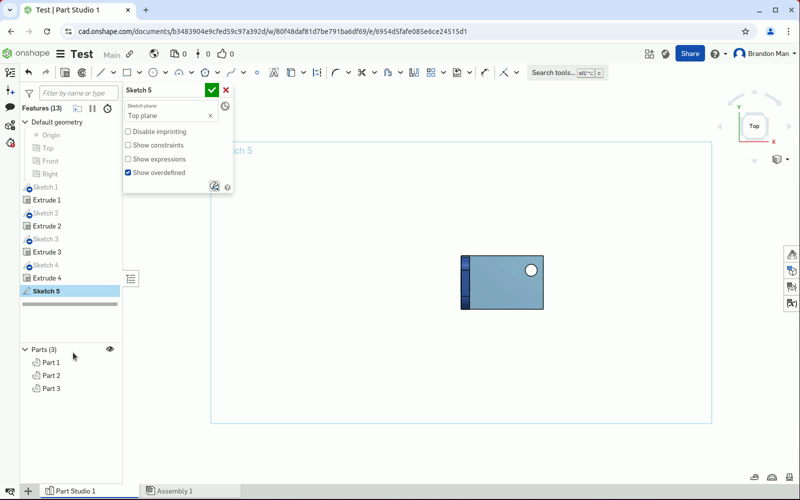
key(y)
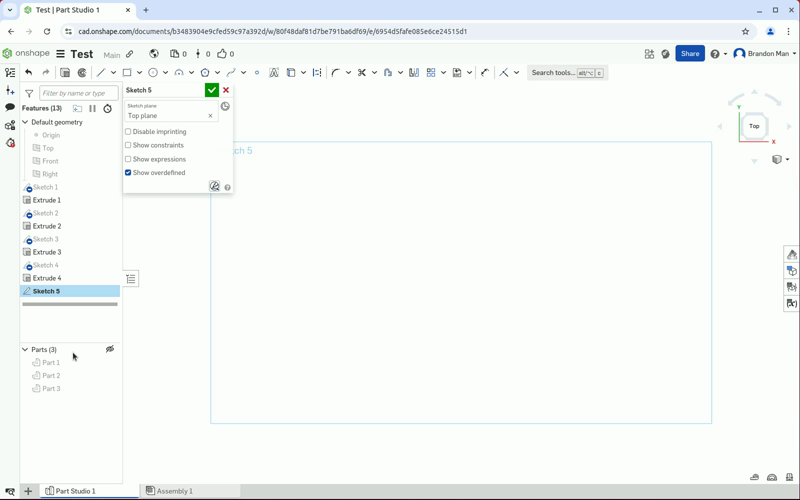
key(c)
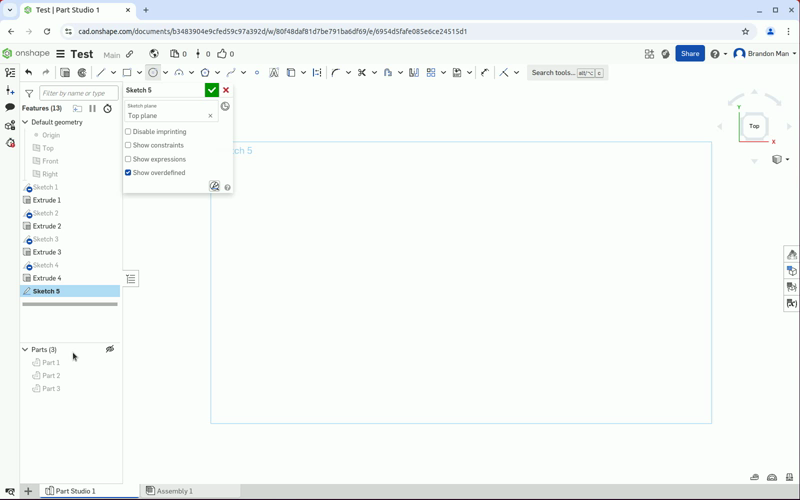
key_down(shift)
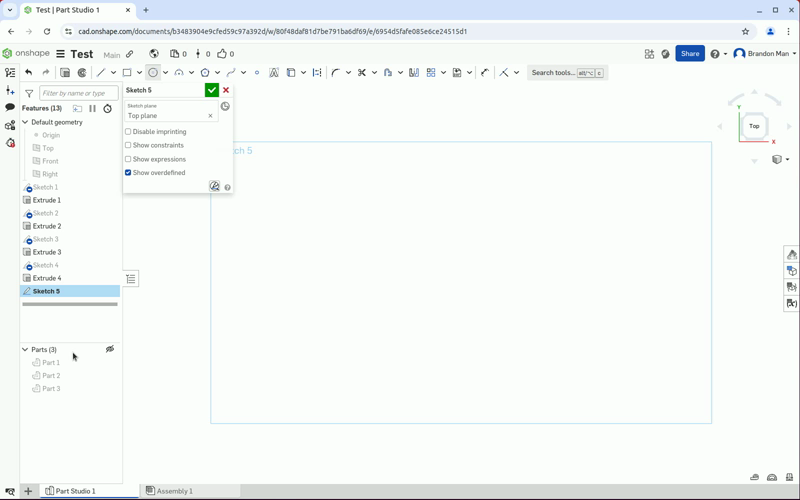
mouse_move(484, 295)
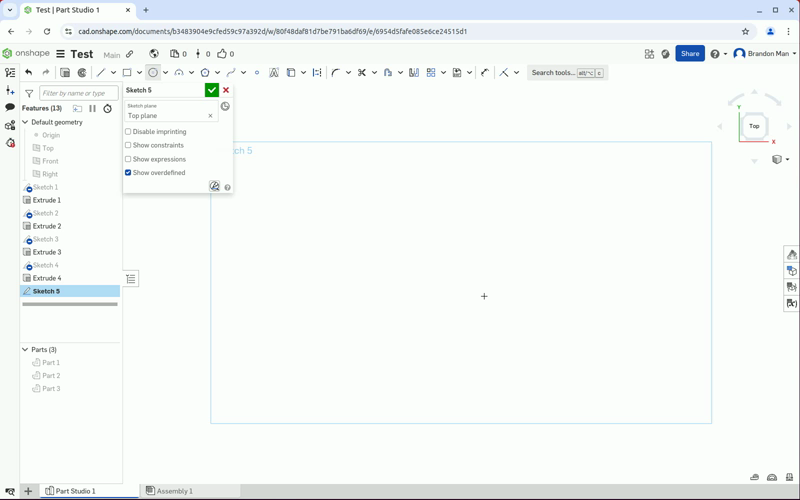
click(484, 295)
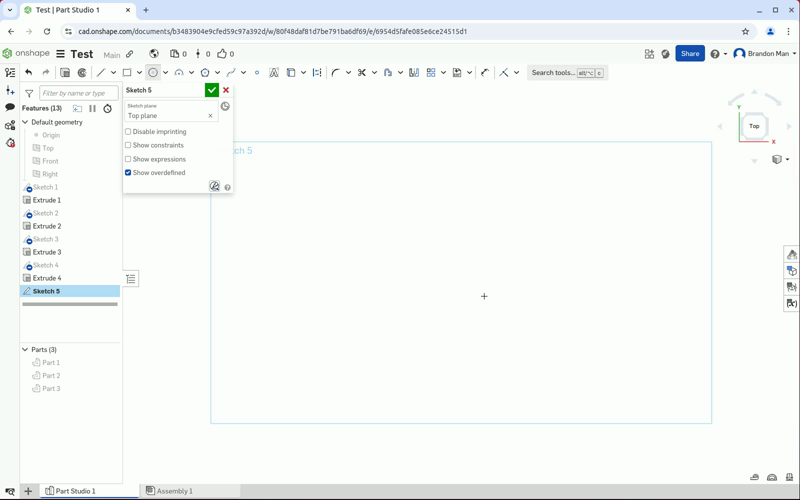
key_up(shift)
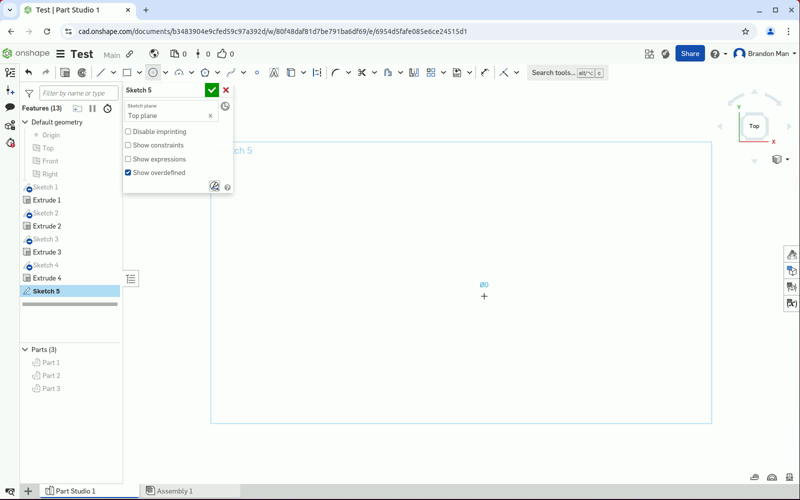
mouse_move(490, 295)
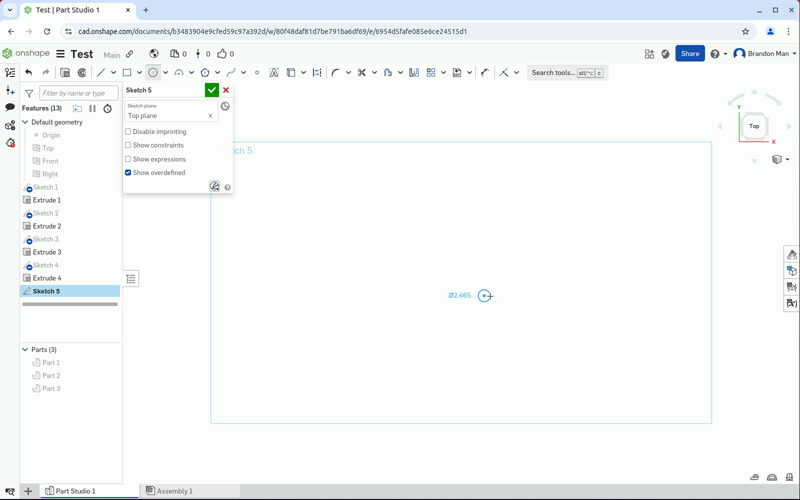
click(490, 295)
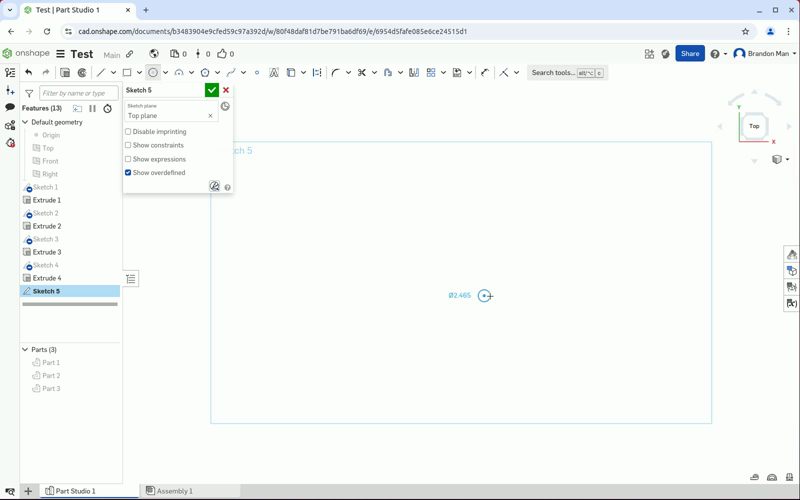
key(esc)
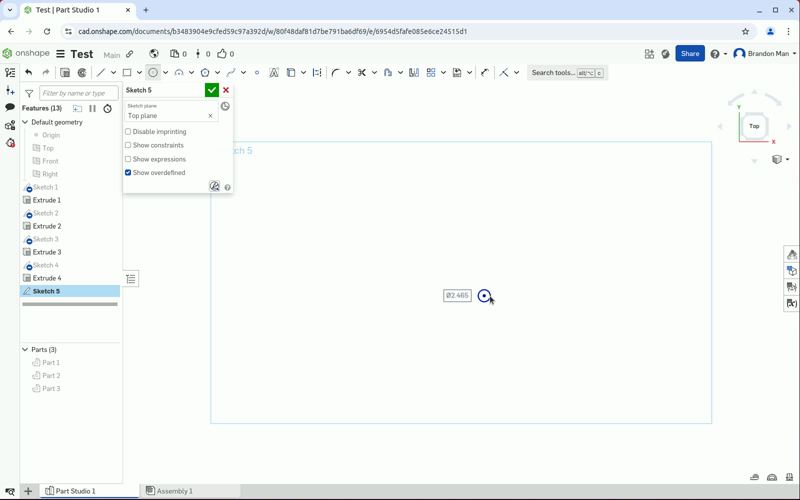
mouse_move(483, 290)
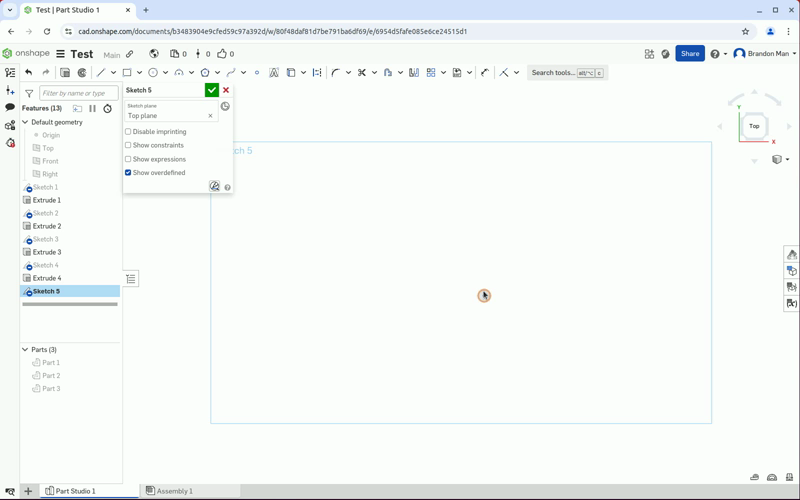
scroll(6)
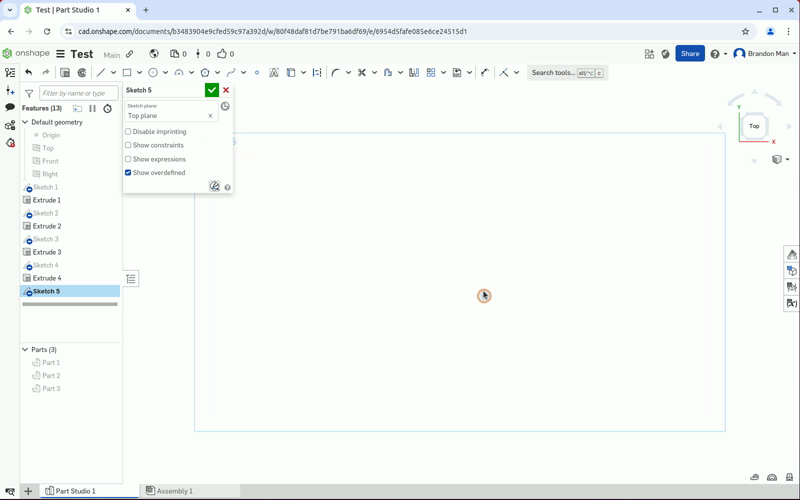
scroll(6)
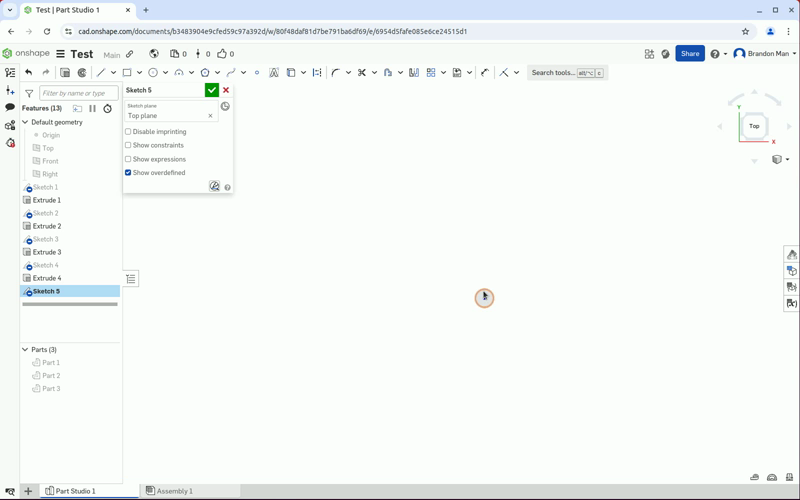
scroll(6)
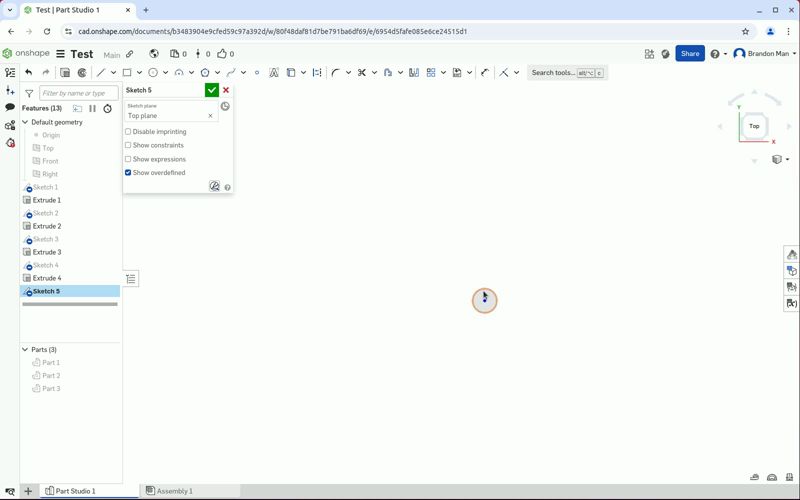
scroll(6)
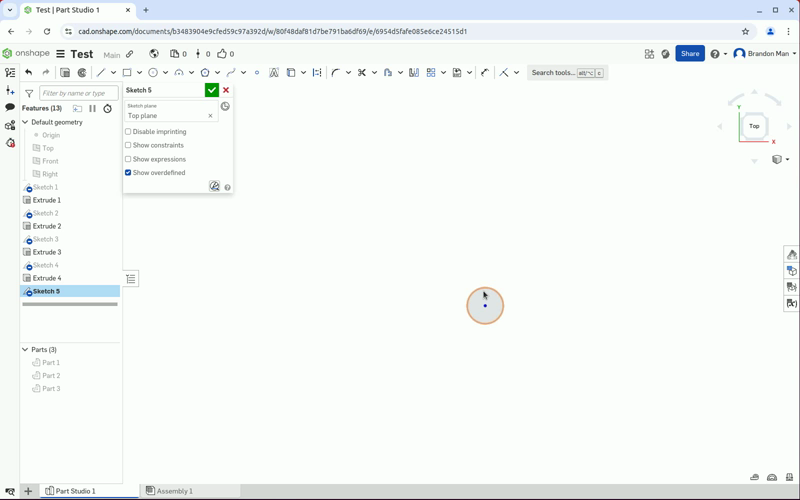
scroll(6)
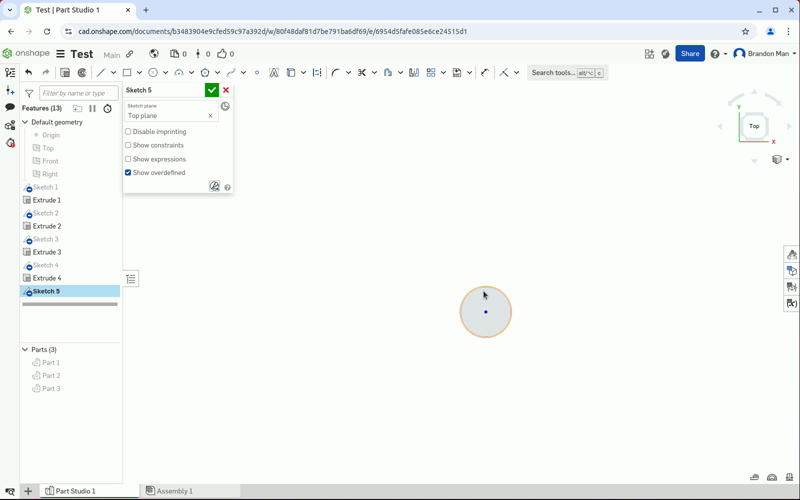
scroll(6)
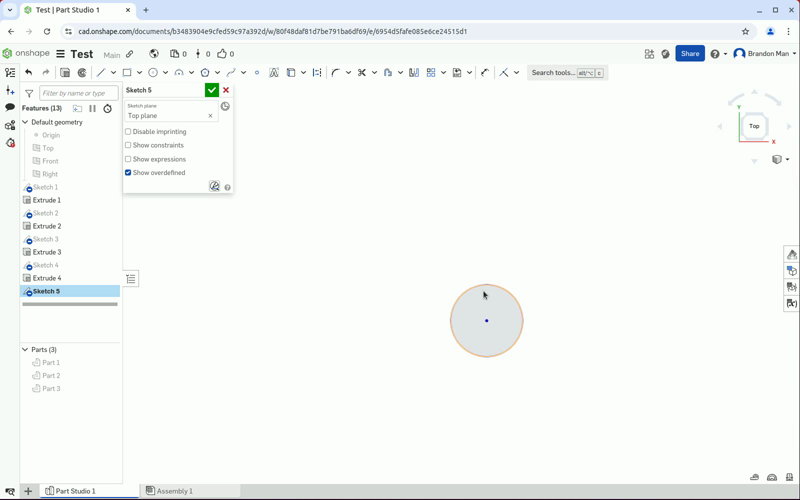
scroll(6)
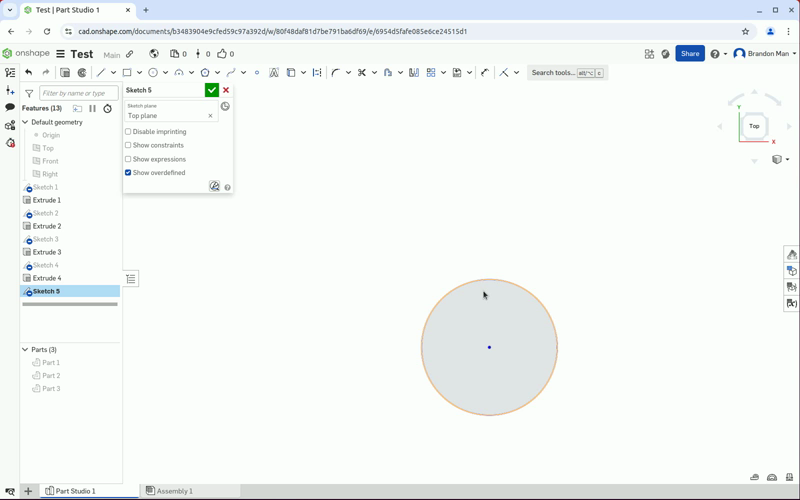
click(483, 290)
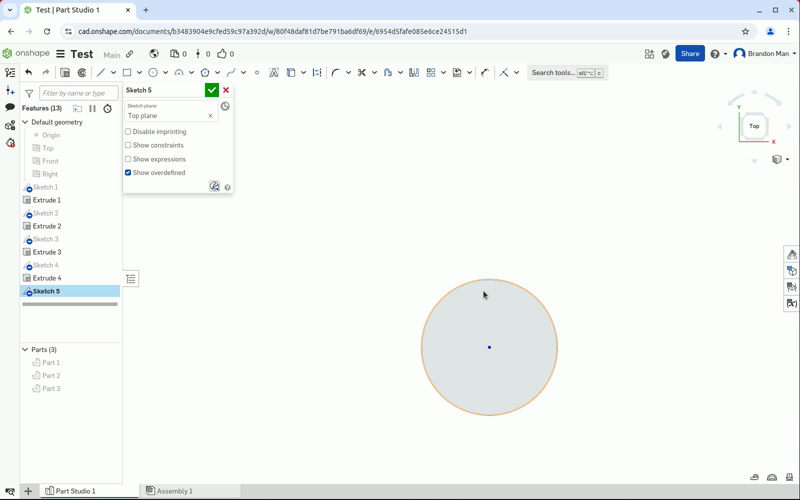
scroll(-6)
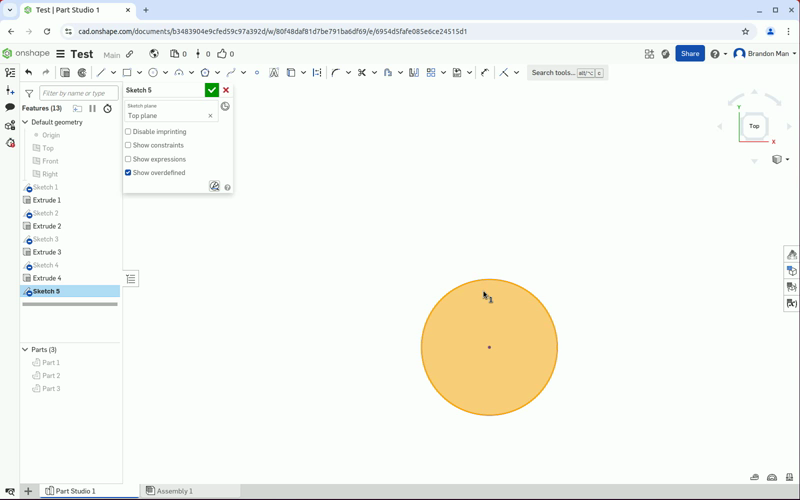
scroll(-6)
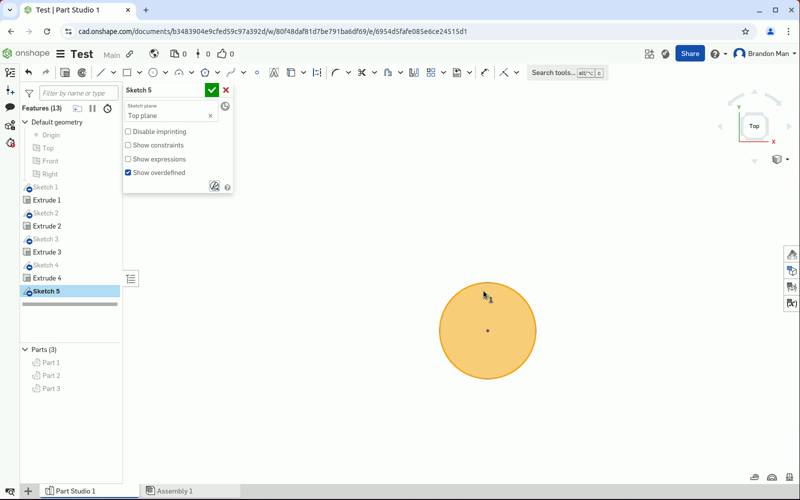
scroll(-6)
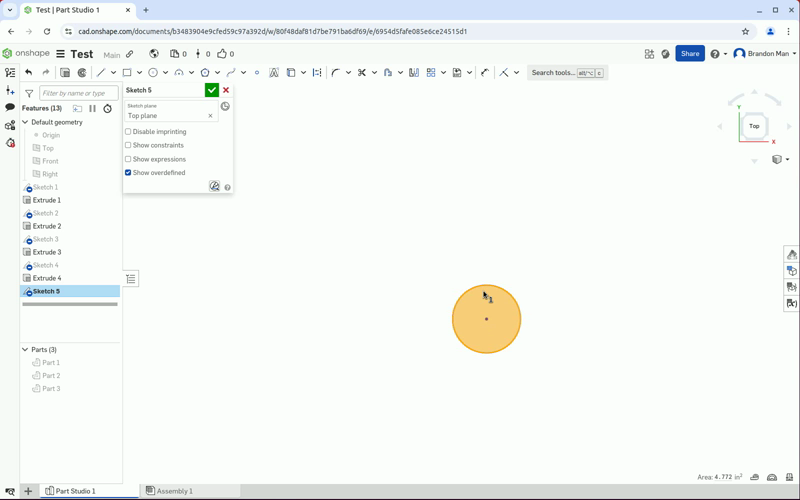
scroll(-6)
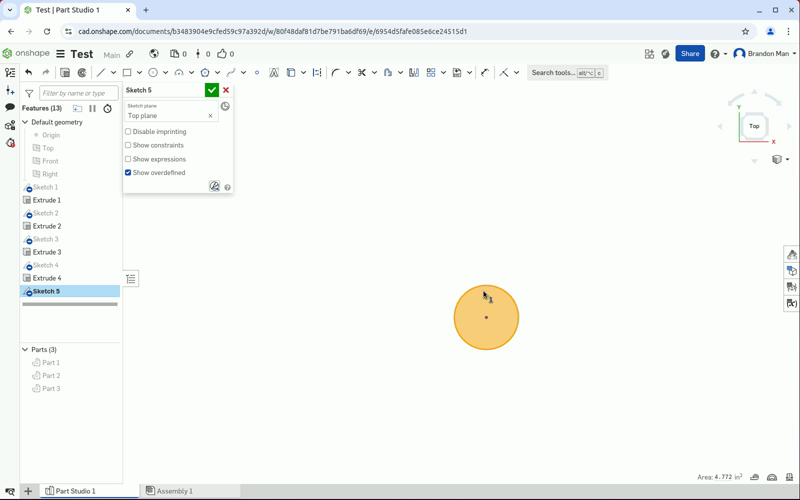
scroll(-6)
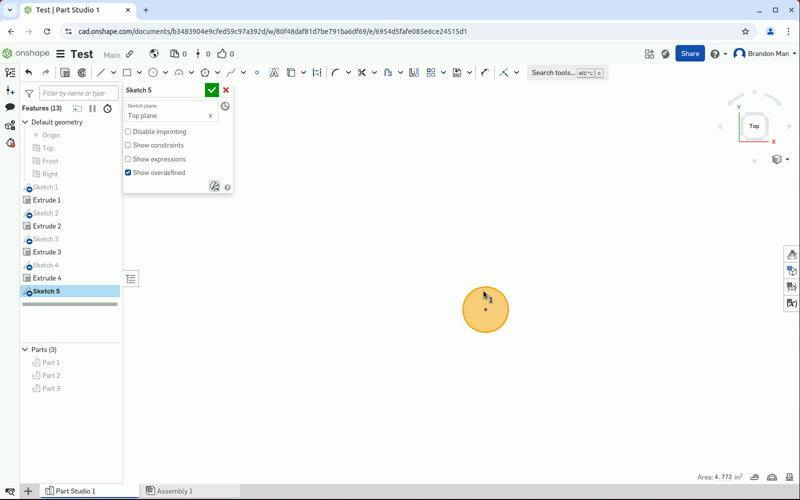
scroll(-6)
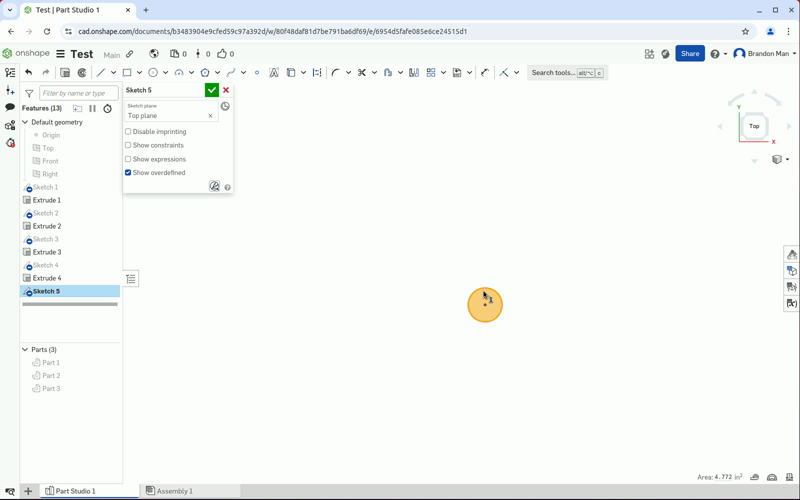
scroll(-6)
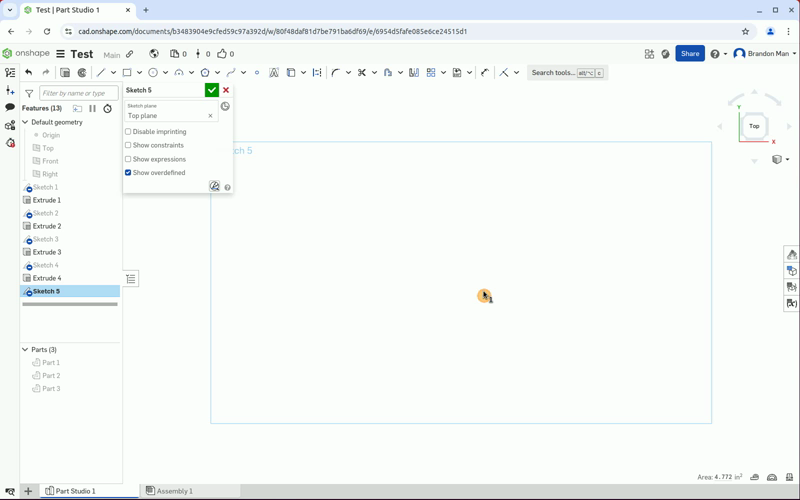
mouse_move(73, 352)
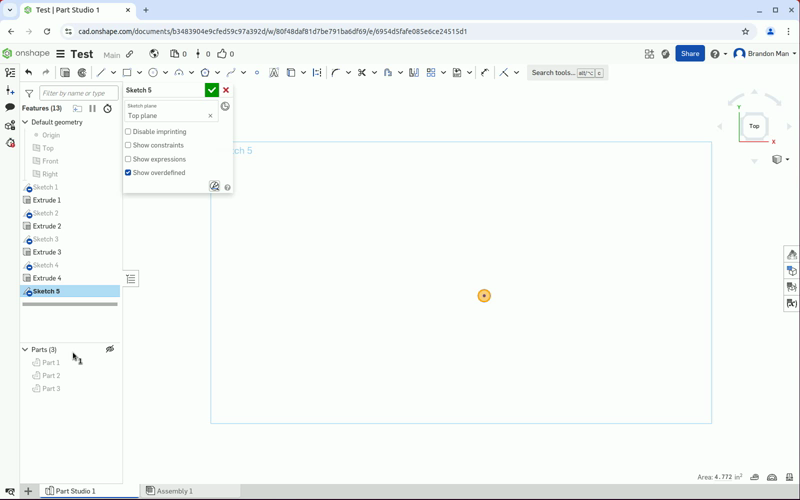
key(shift+y)
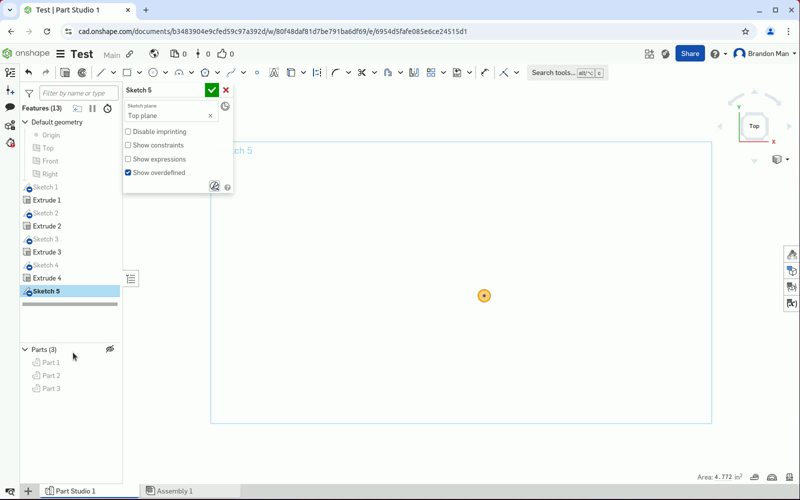
key(shift+e)
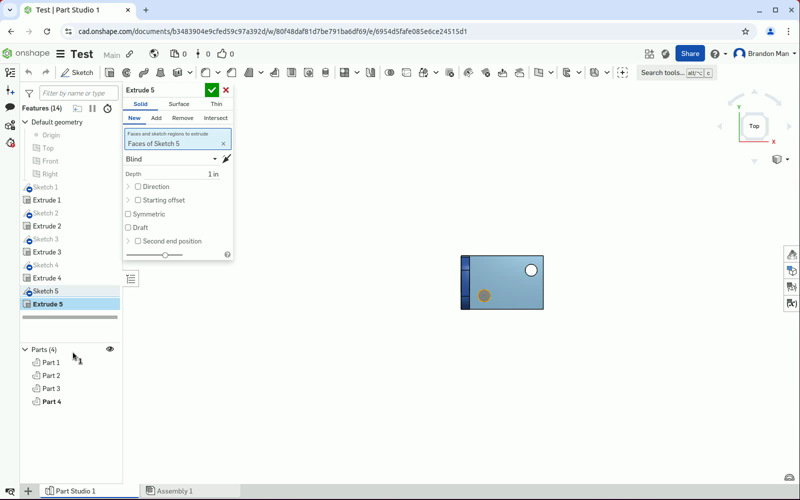
mouse_move(143, 106)
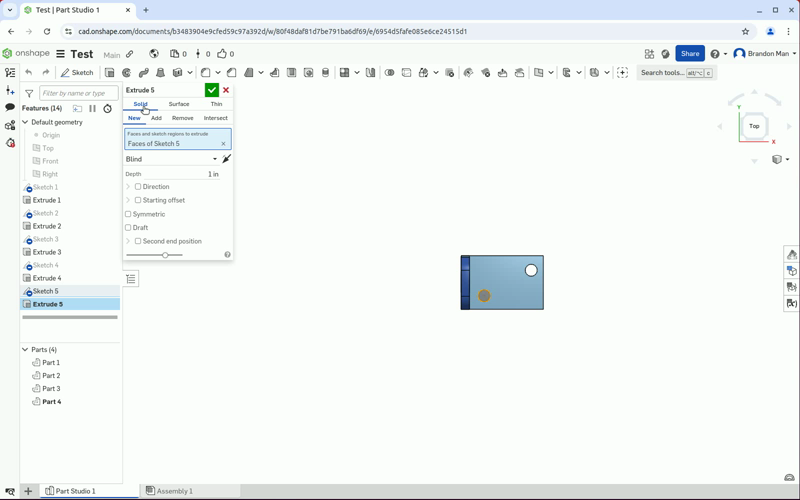
click(143, 106)
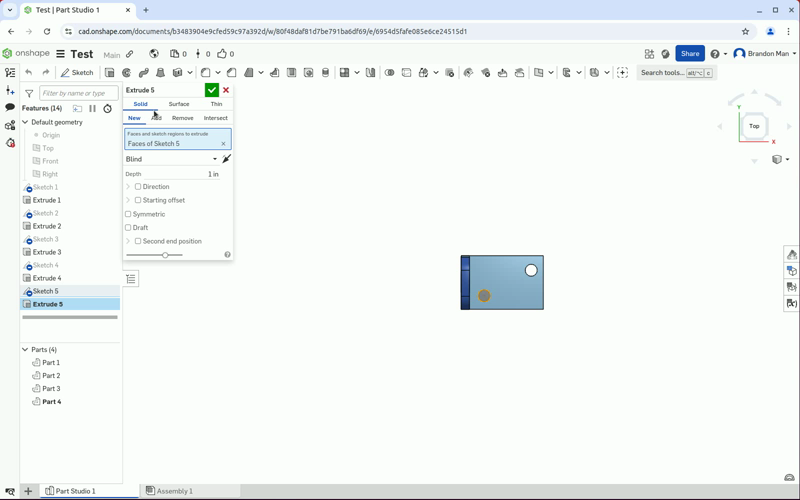
mouse_move(186, 120)
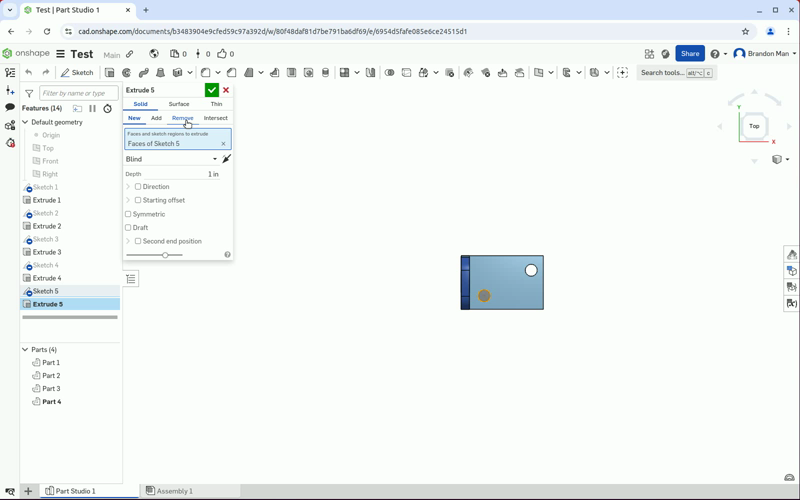
click(186, 120)
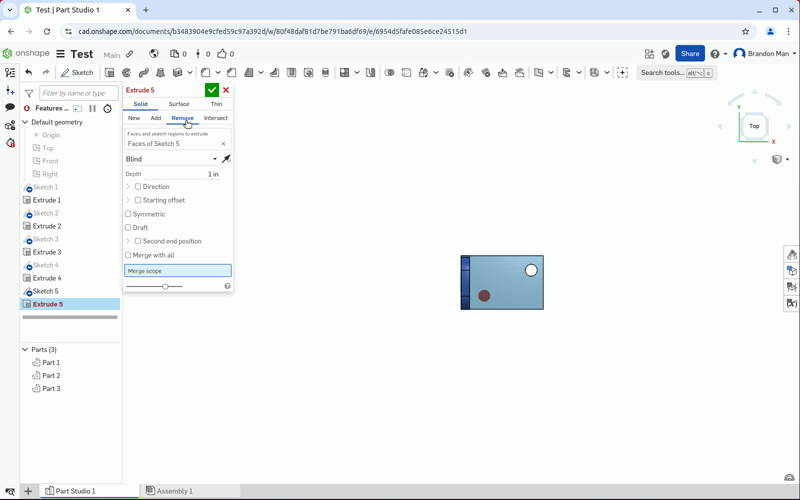
key(tab, 4)
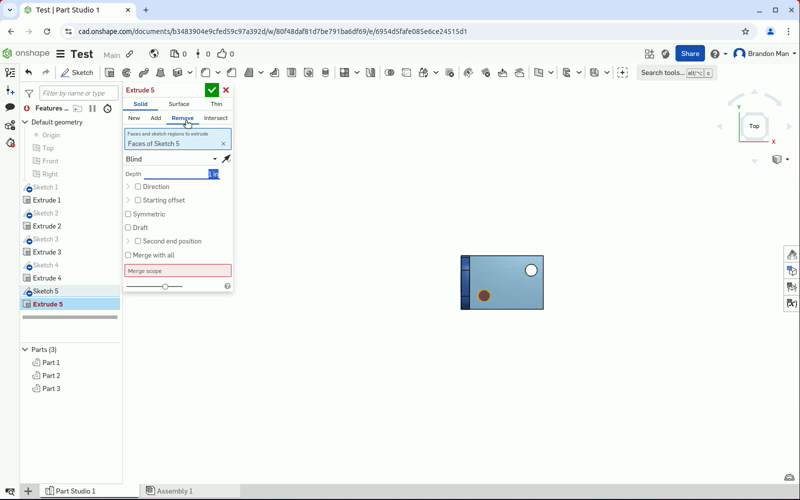
text(30.089)
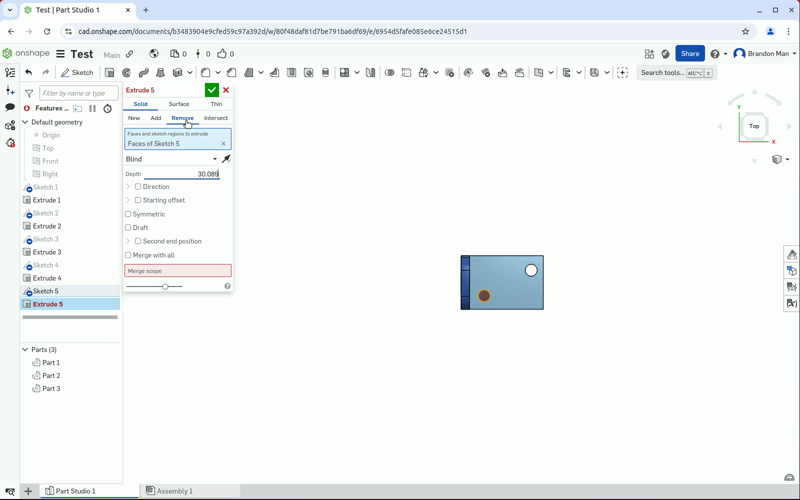
key(tab, 6)
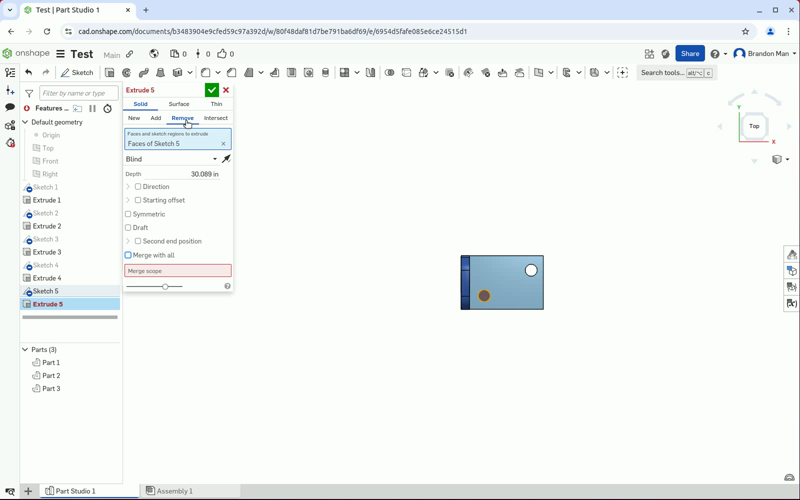
key(space)
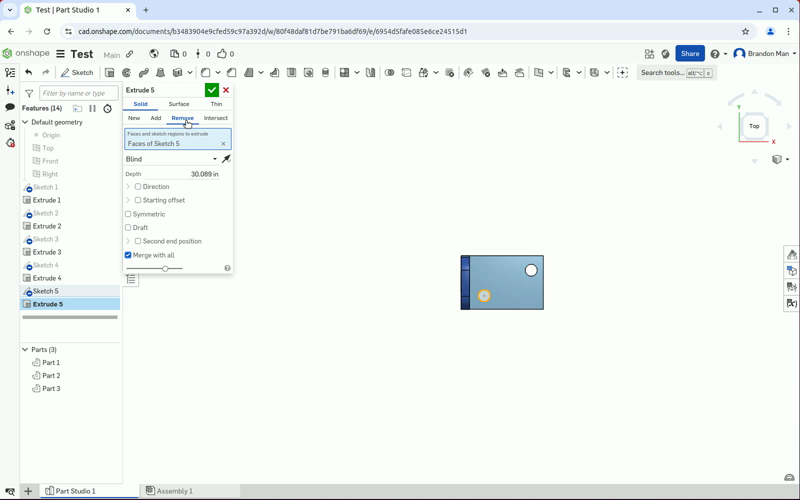
key(enter)
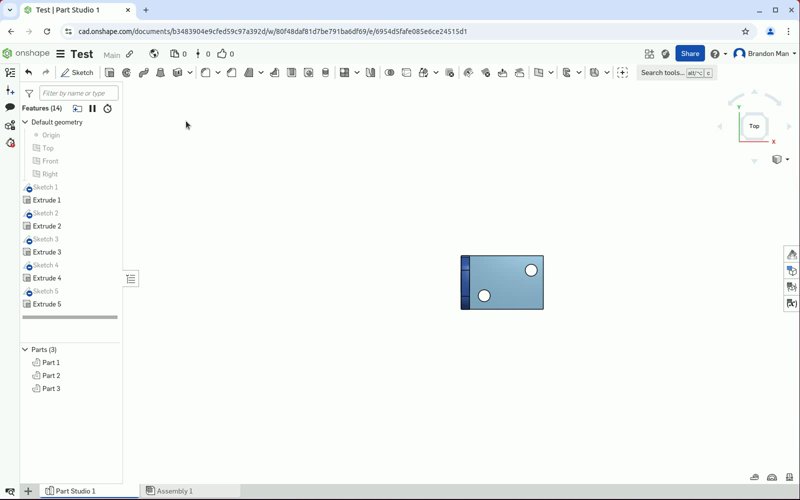
key(shift+h)
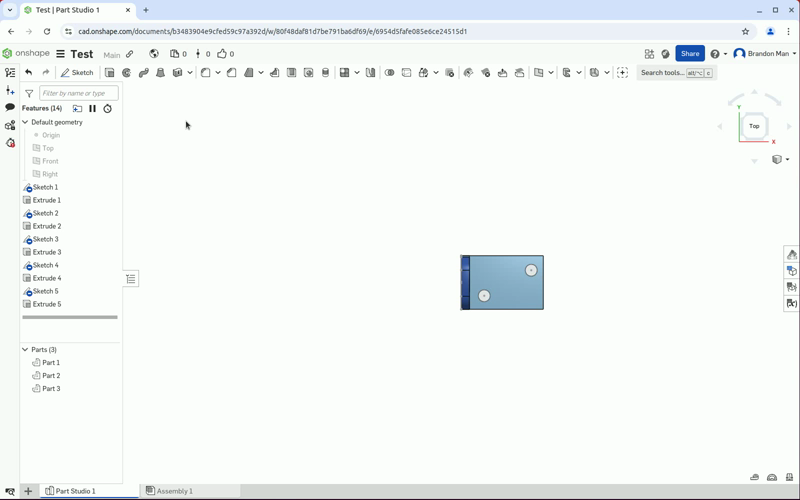
key(shift+h)
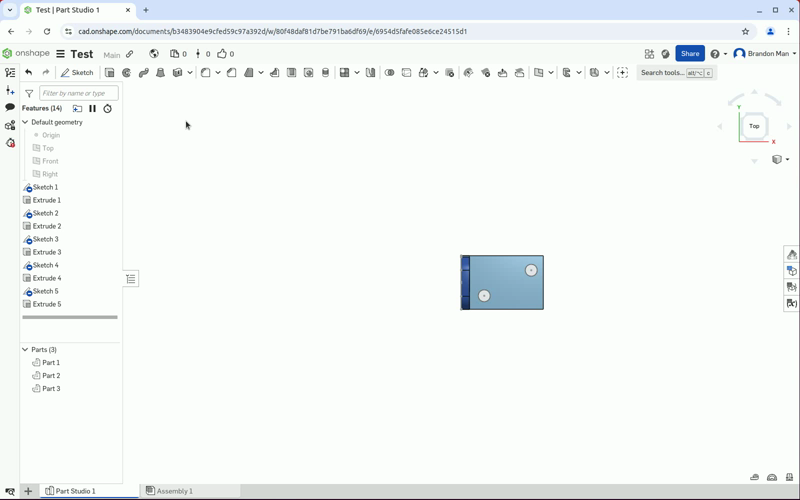
key(shift+7)
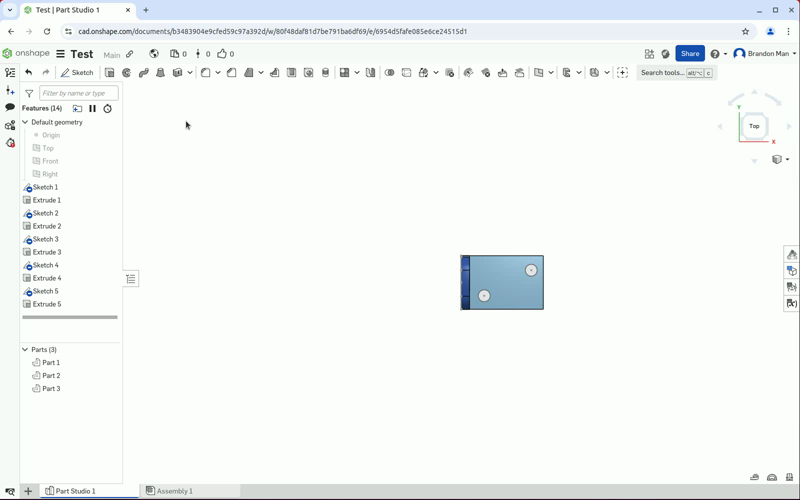
key(up, 3)
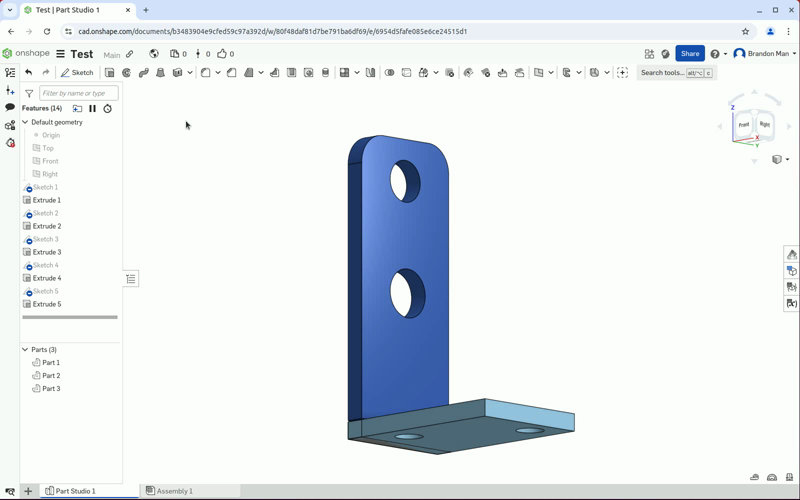
key(left, 3)
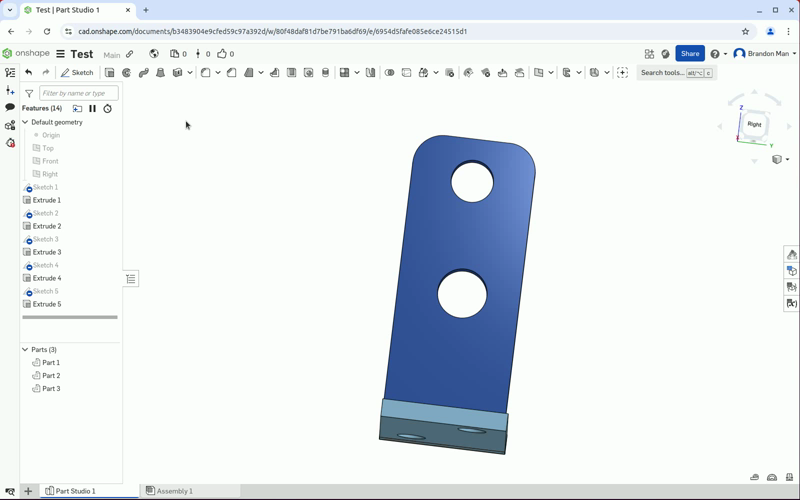
key(right, 3)
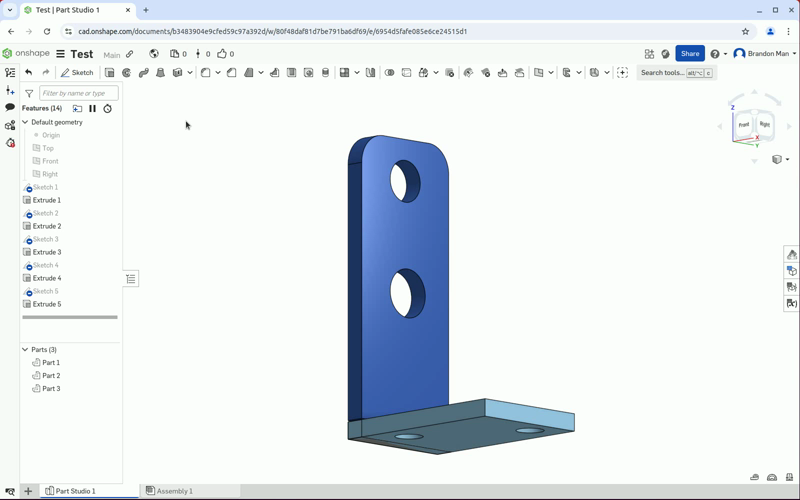
key(down, 3)
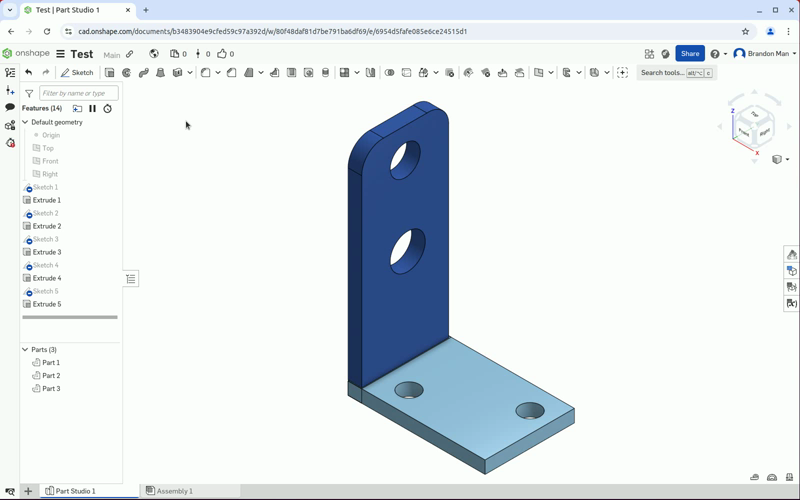
mouse_move(73, 189)
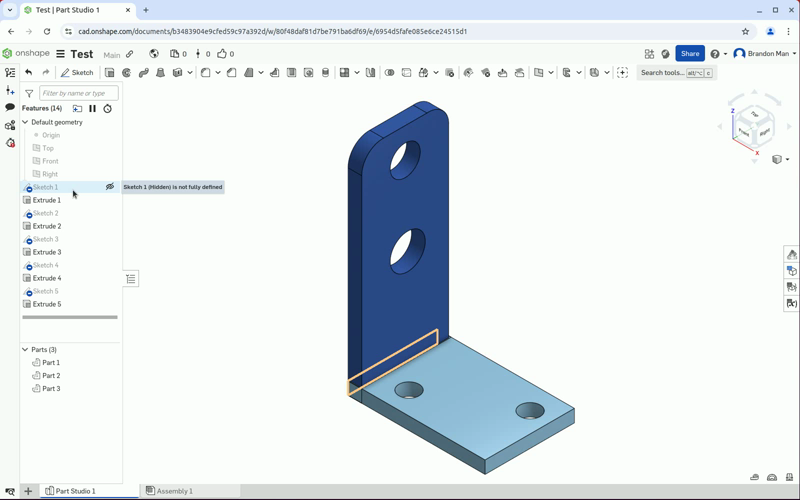
click(73, 189)